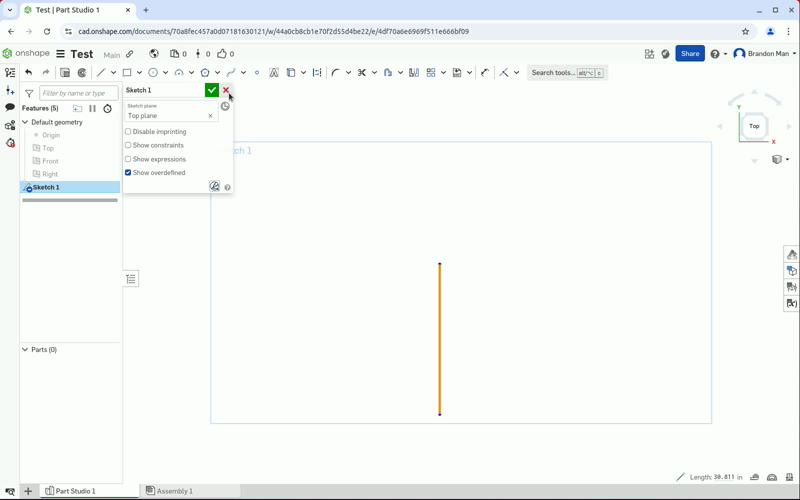
key(shift+h)
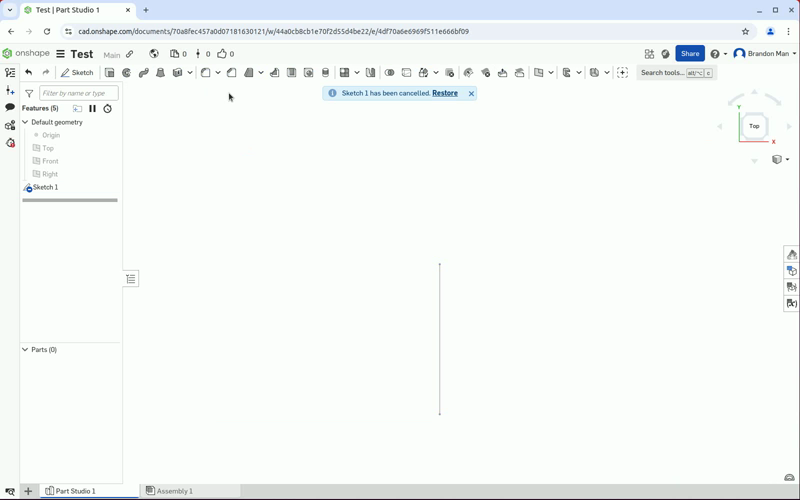
key(shift+s)
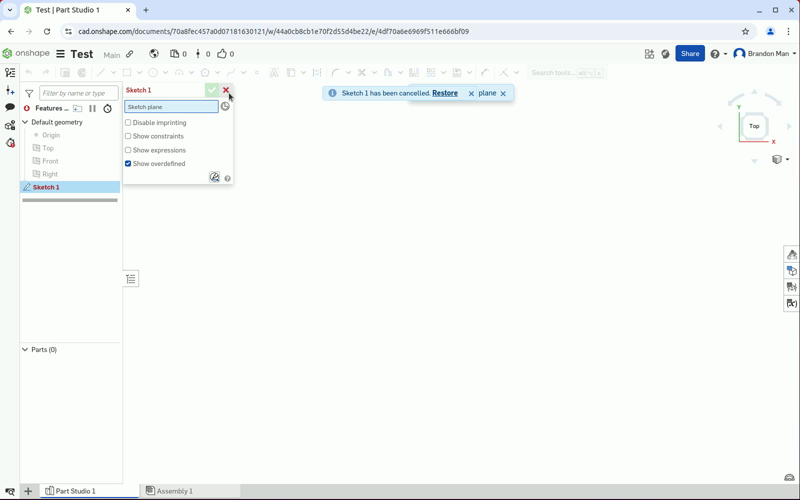
mouse_move(73, 150)
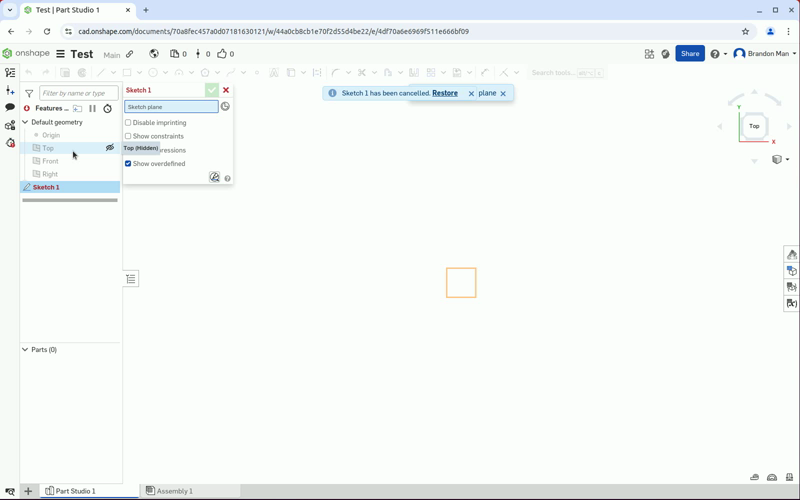
click(73, 150)
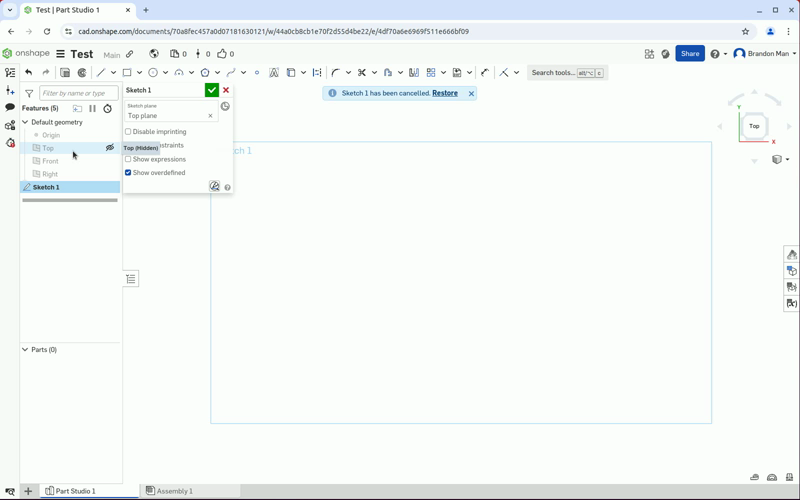
mouse_move(73, 352)
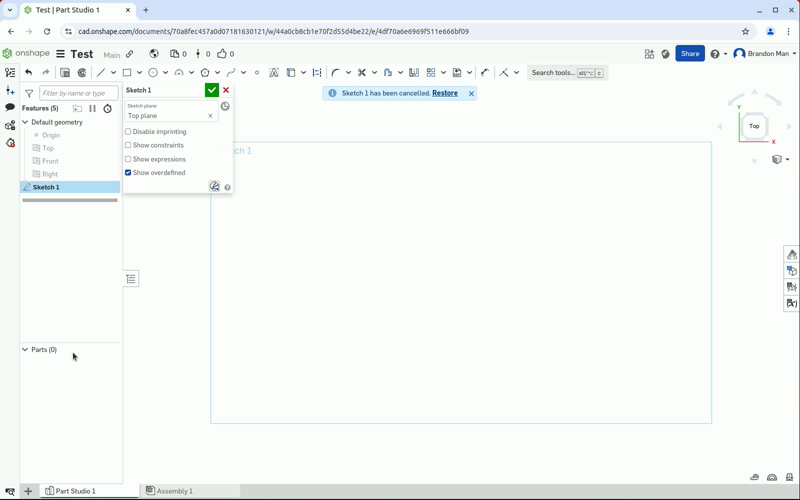
key(y)
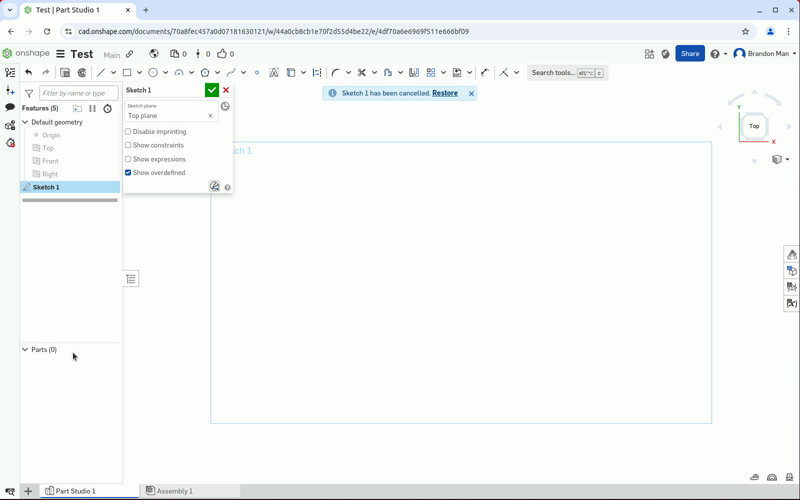
key(l)
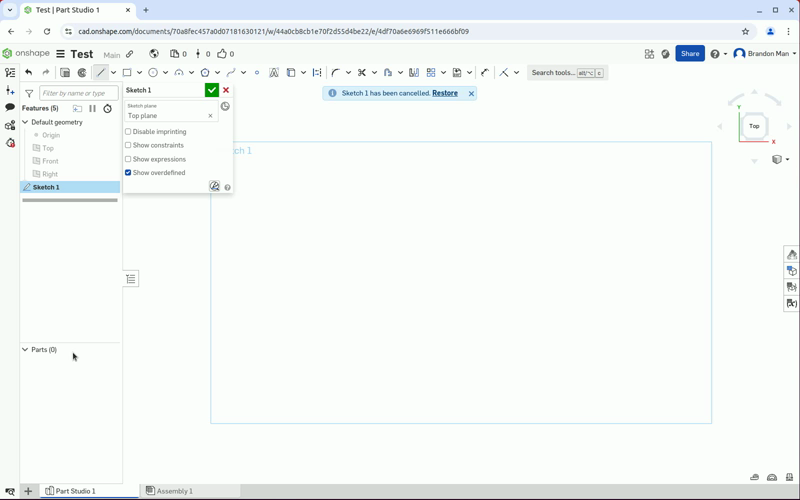
key_down(shift)
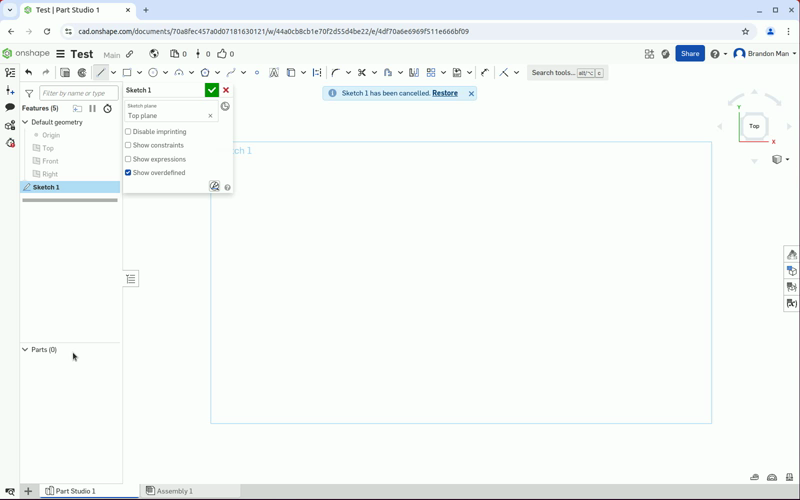
mouse_move(460, 290)
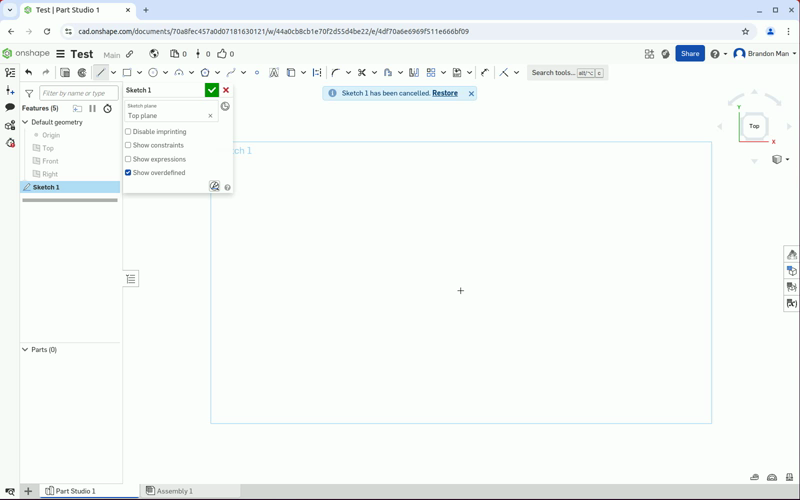
click(460, 290)
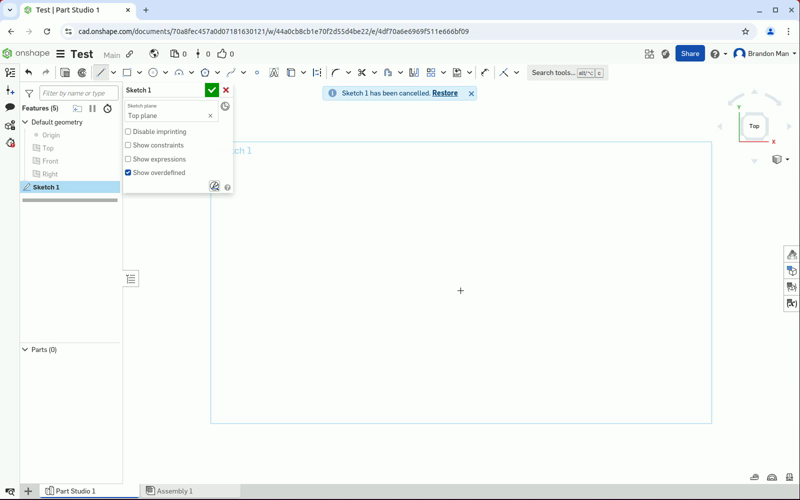
key_up(shift)
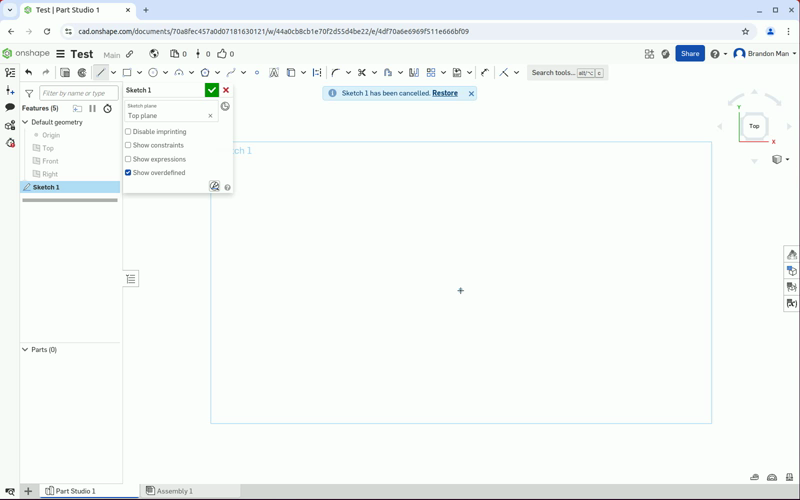
key_down(shift)
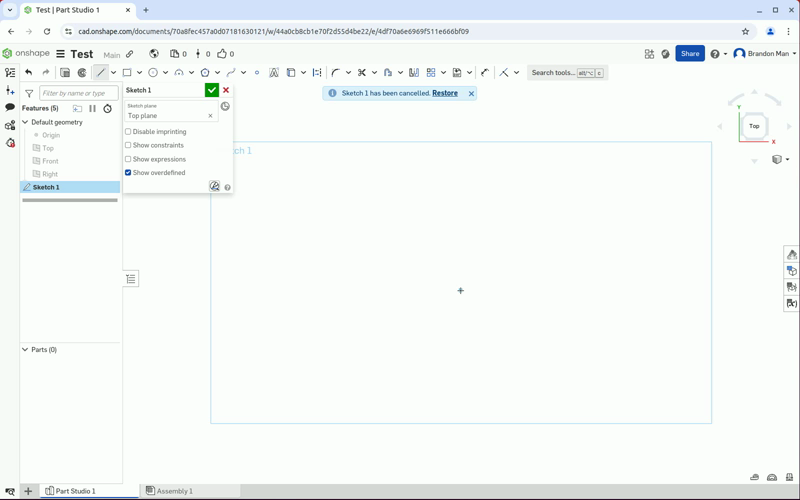
mouse_move(490, 290)
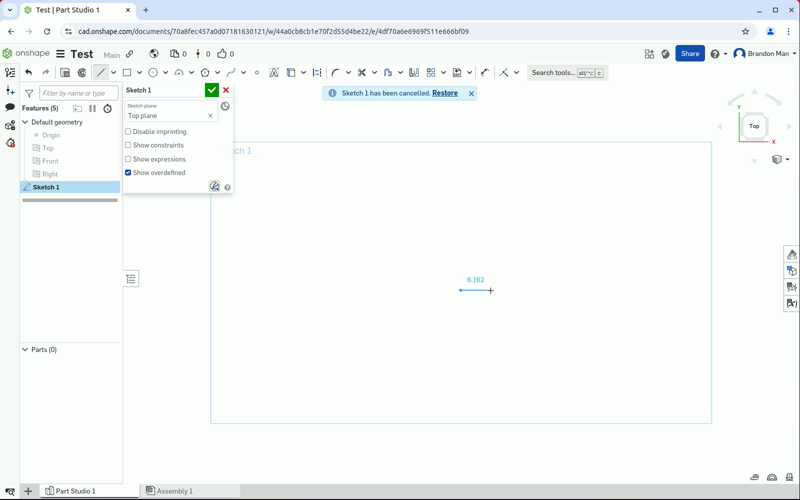
mouse_move(468, 290)
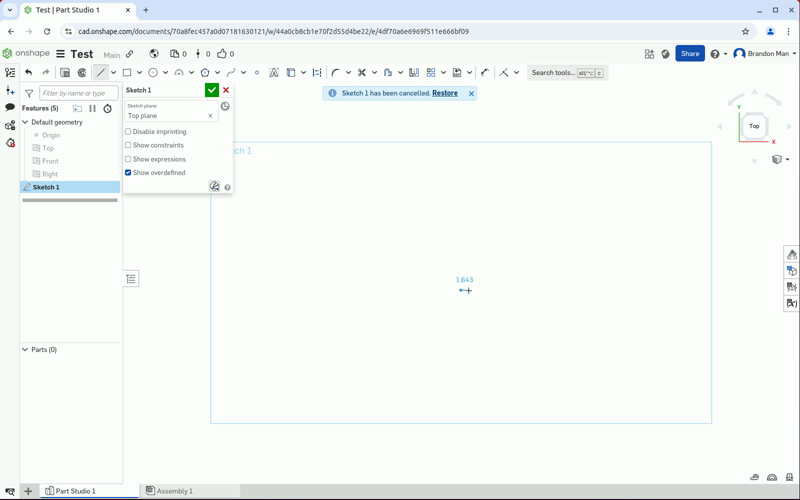
click(468, 290)
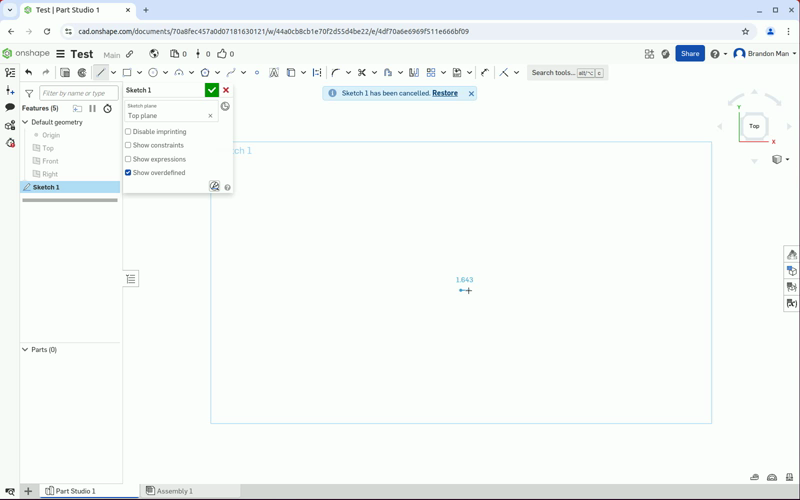
key_up(shift)
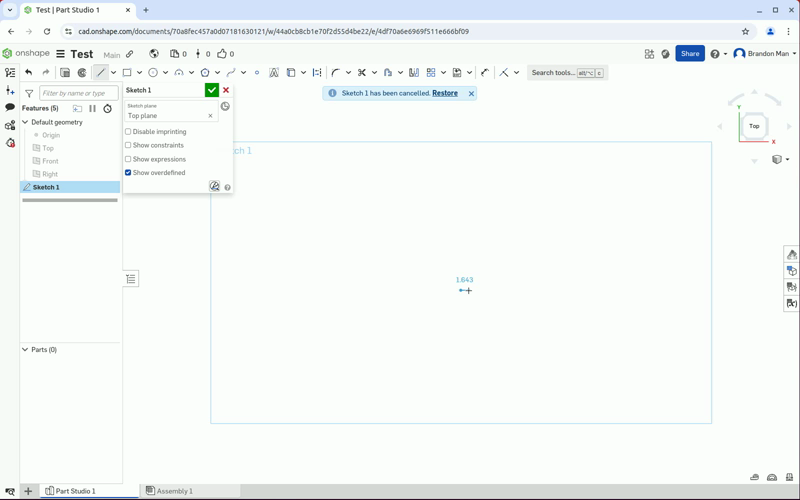
key_down(shift)
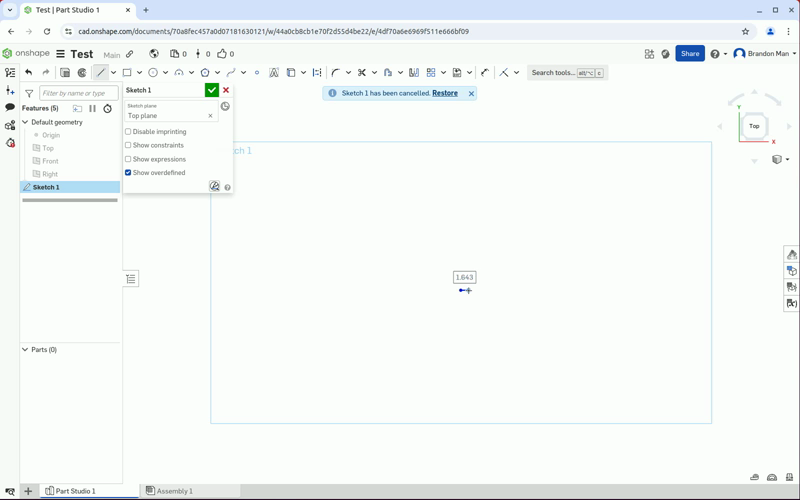
mouse_move(498, 290)
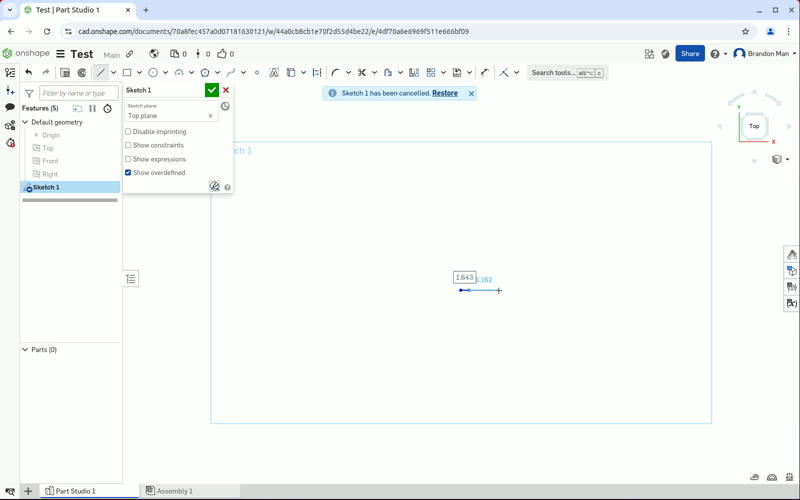
mouse_move(468, 281)
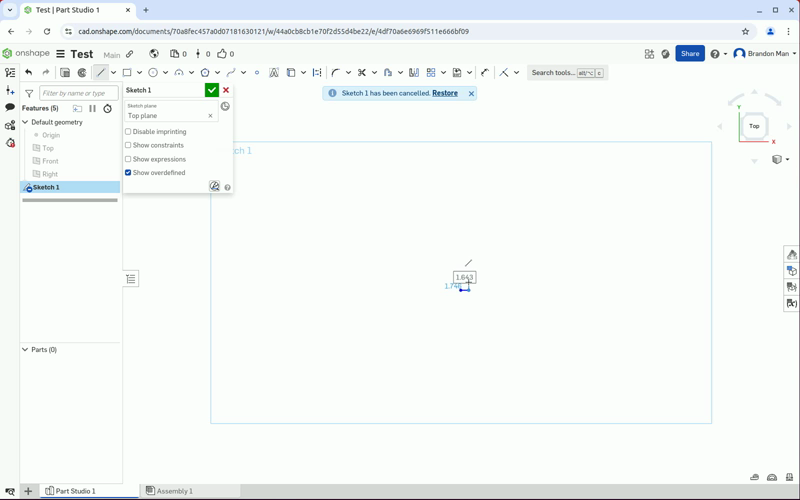
click(468, 281)
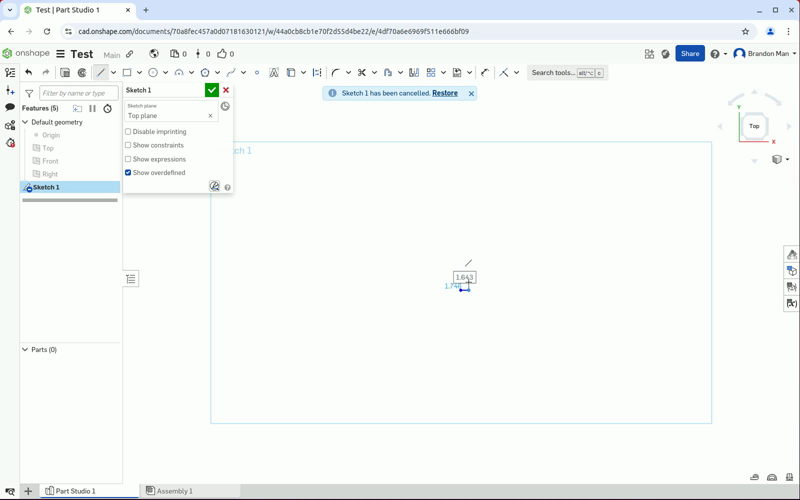
key_up(shift)
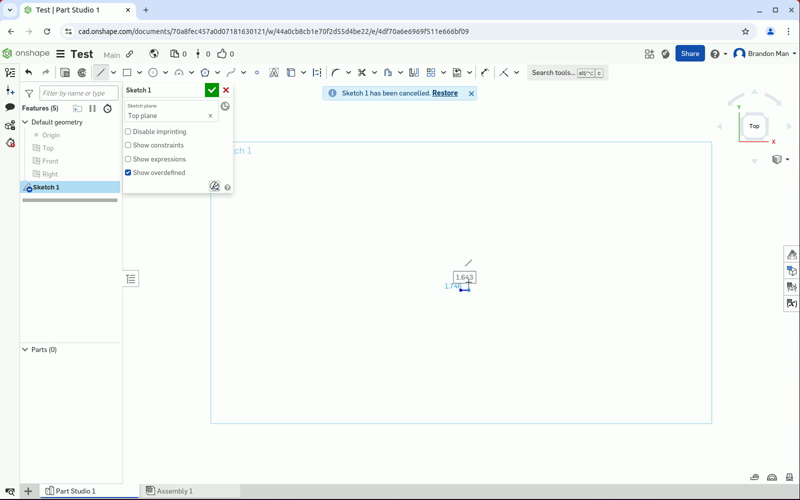
key_down(shift)
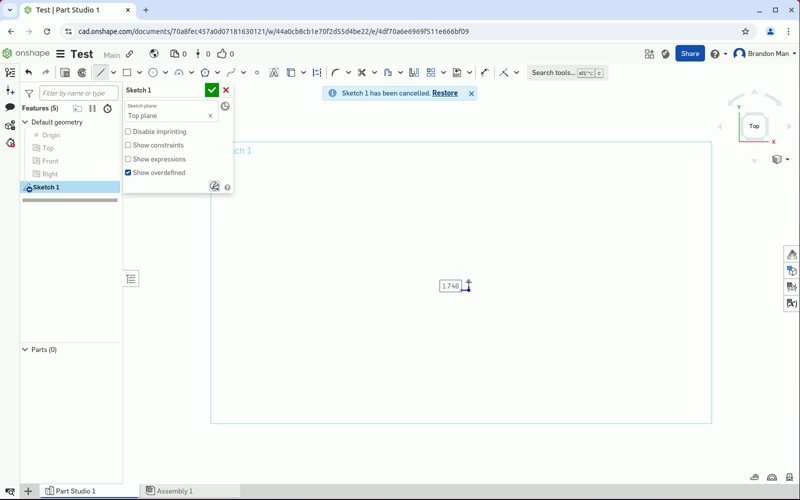
mouse_move(498, 281)
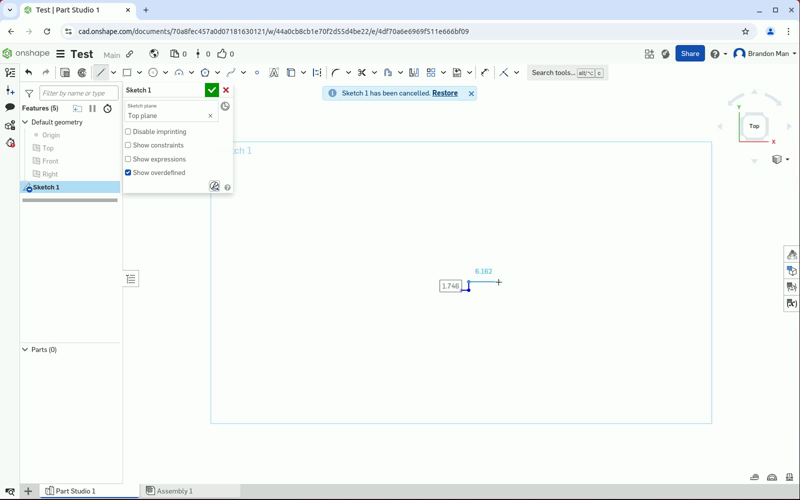
mouse_move(460, 281)
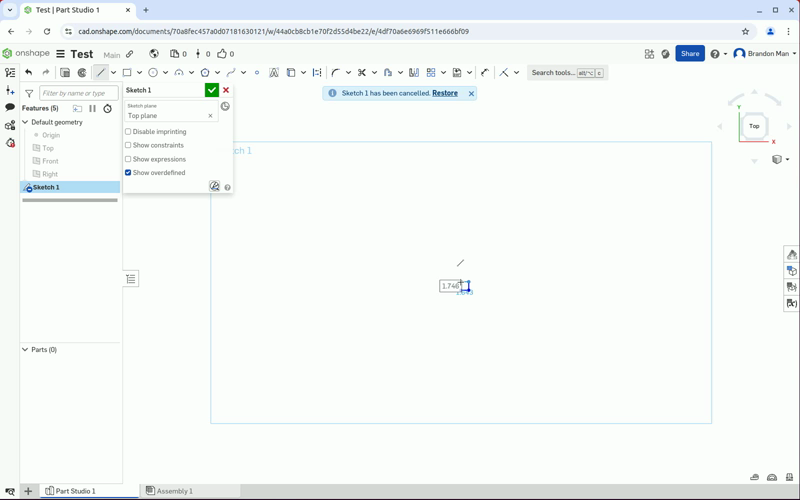
click(460, 281)
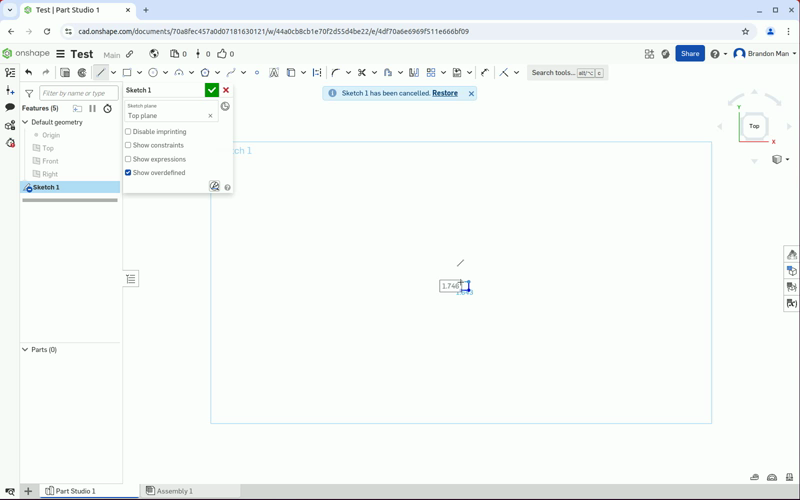
key_up(shift)
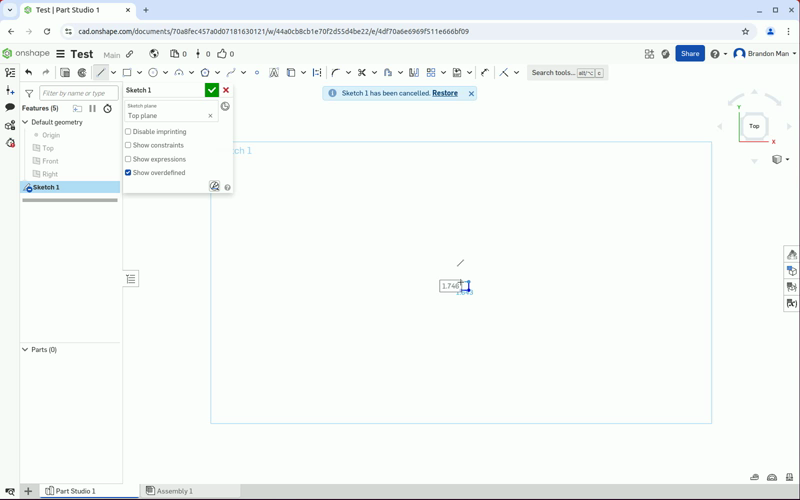
mouse_move(490, 281)
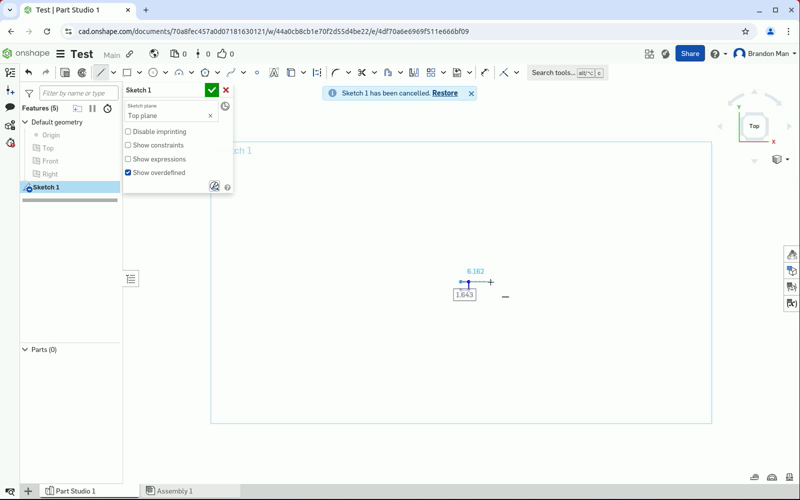
key_down(shift)
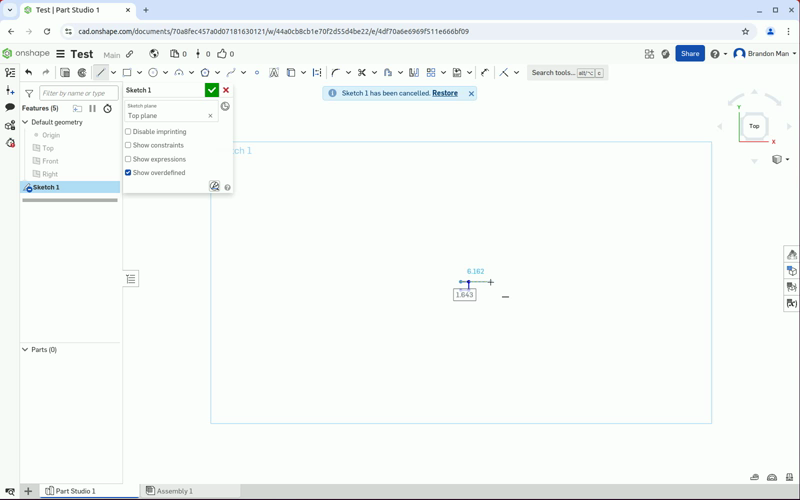
mouse_move(460, 290)
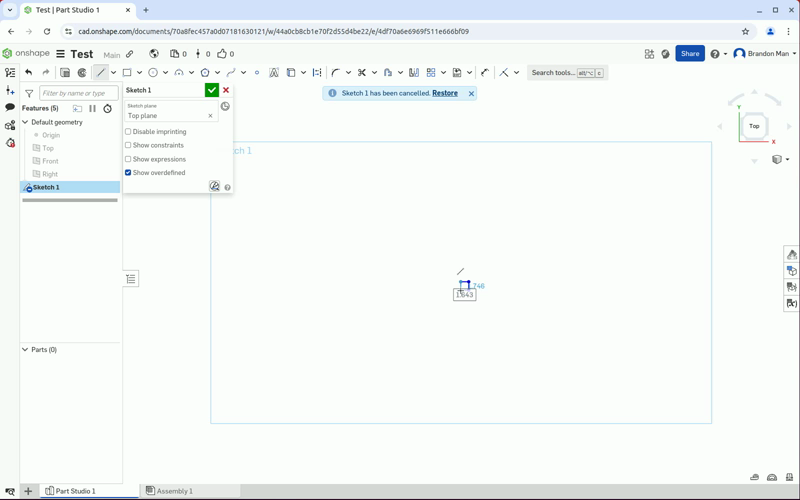
key_up(shift)
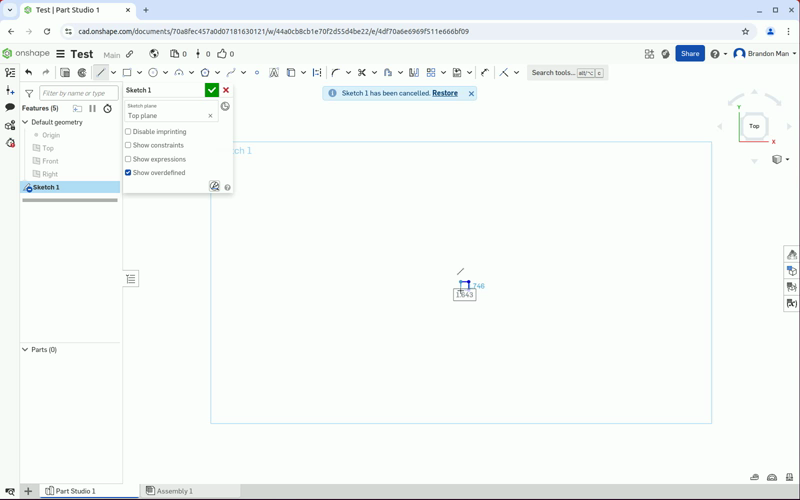
click(460, 290)
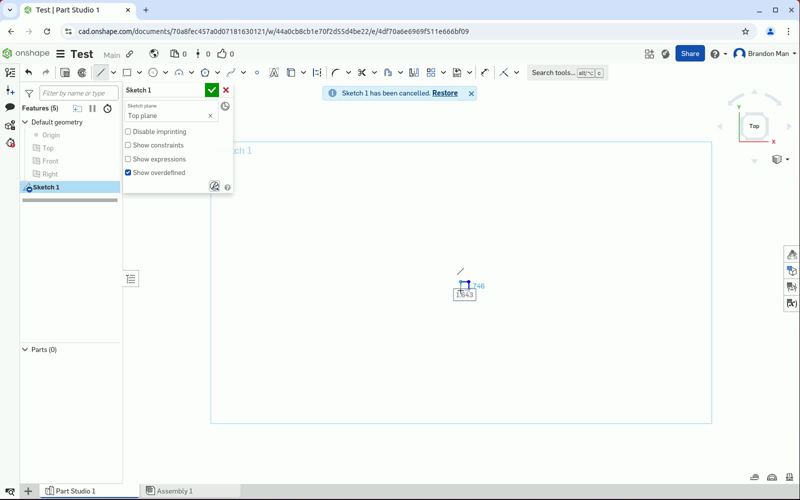
key(esc)
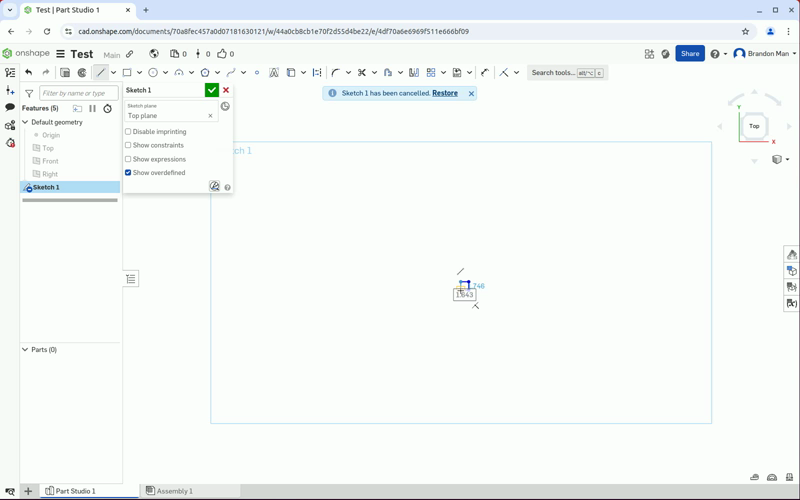
mouse_move(465, 289)
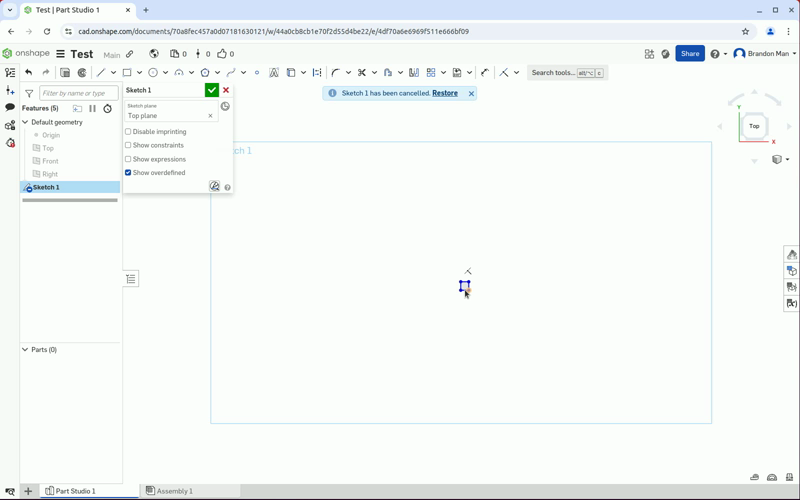
scroll(6)
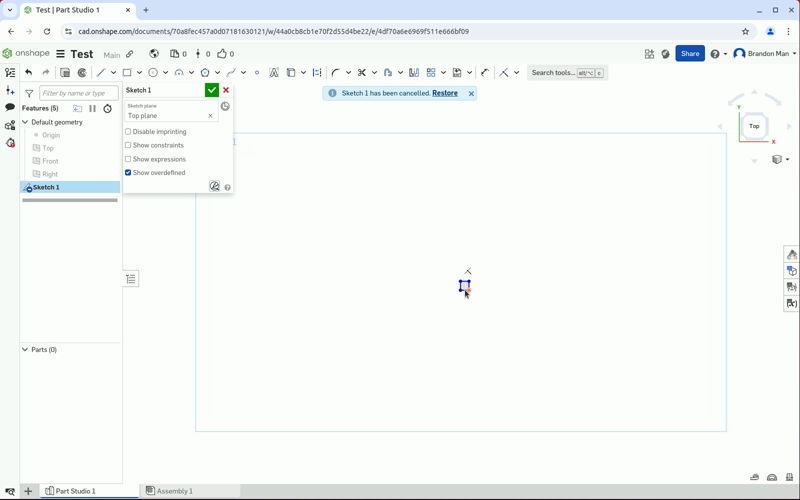
scroll(6)
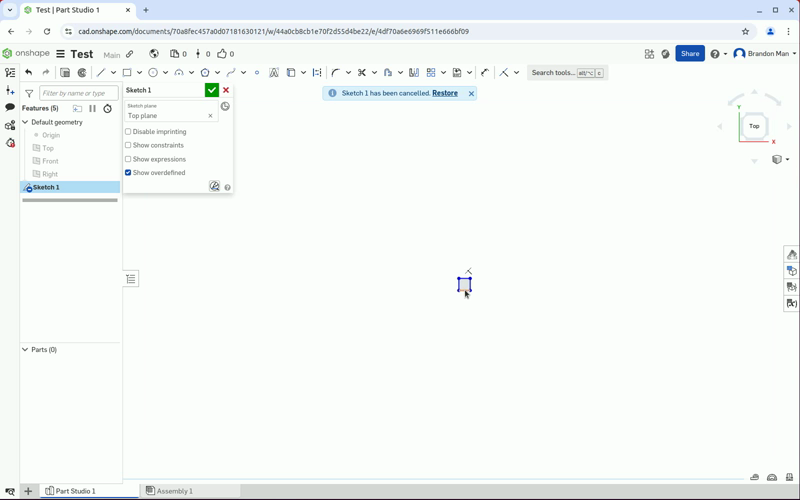
scroll(6)
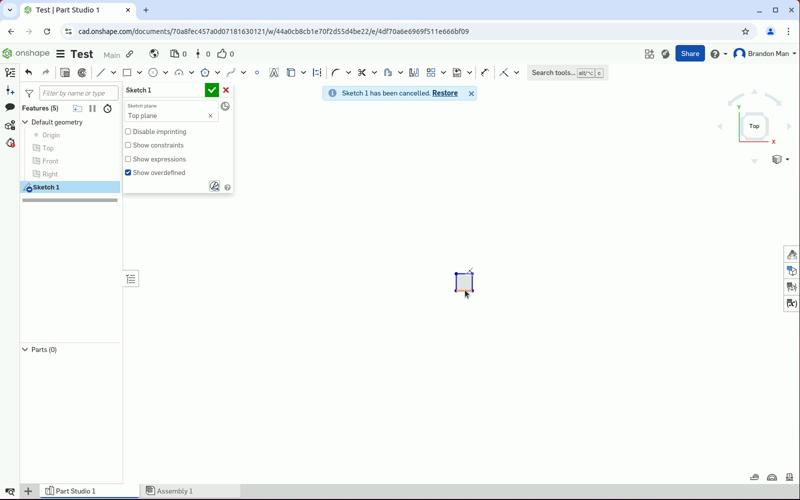
scroll(6)
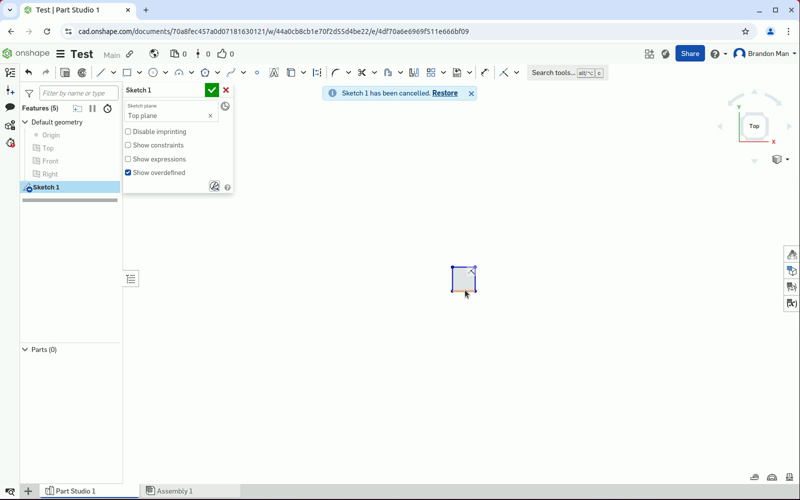
scroll(6)
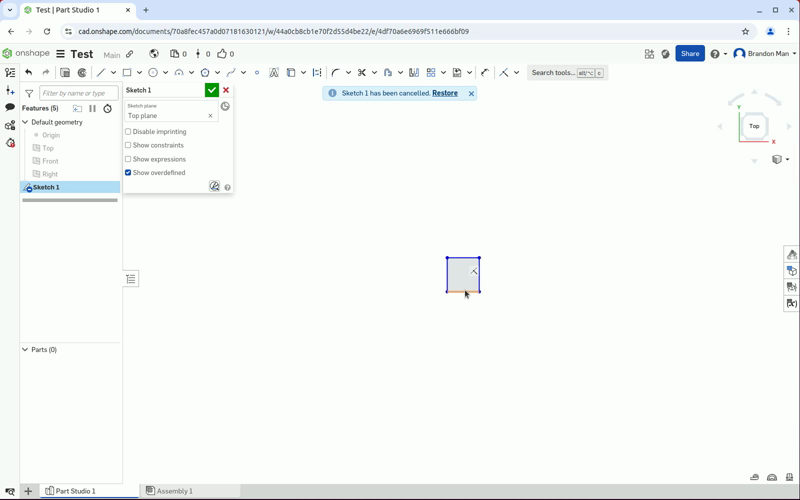
scroll(6)
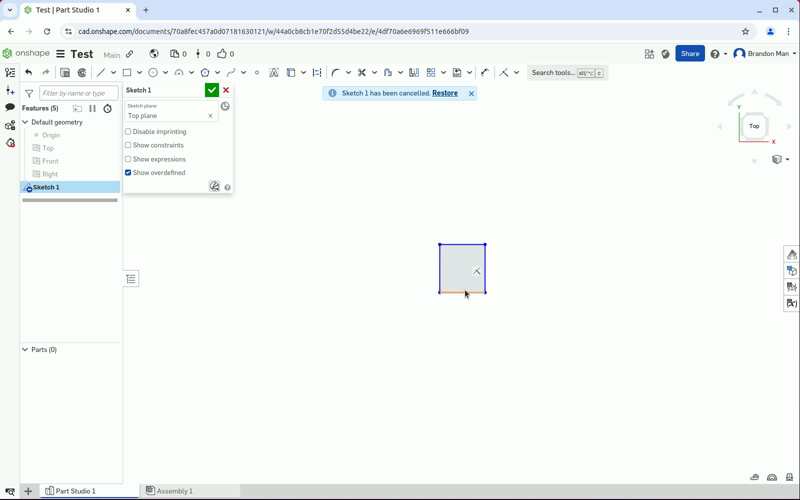
scroll(6)
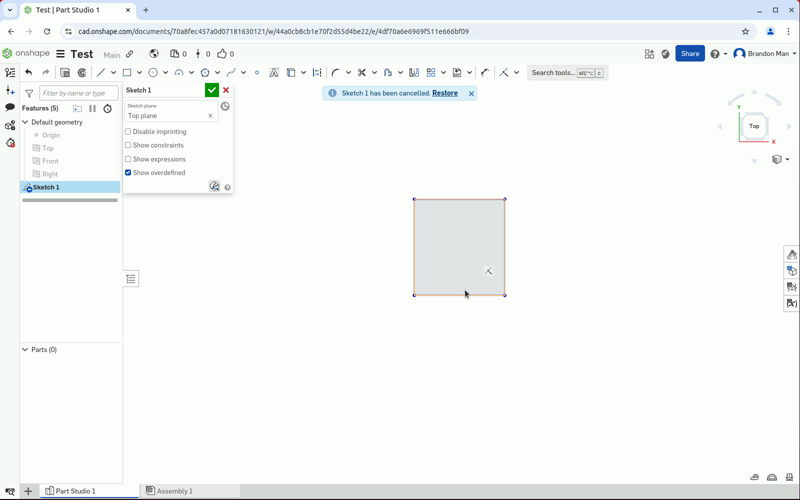
click(465, 289)
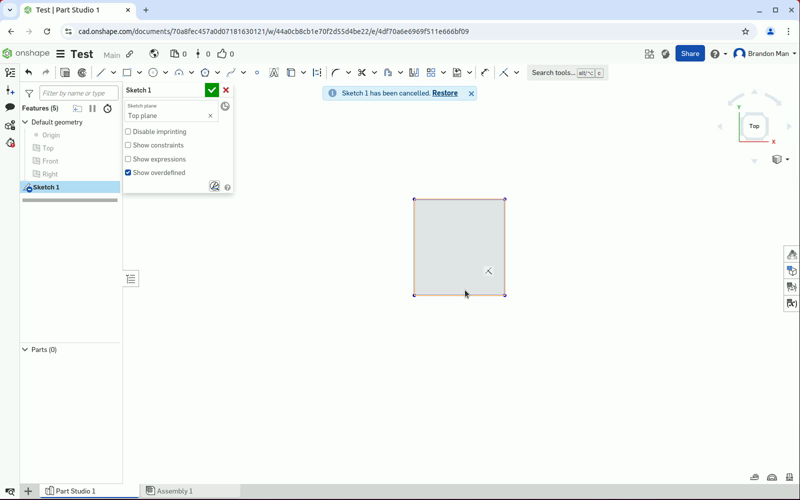
scroll(-6)
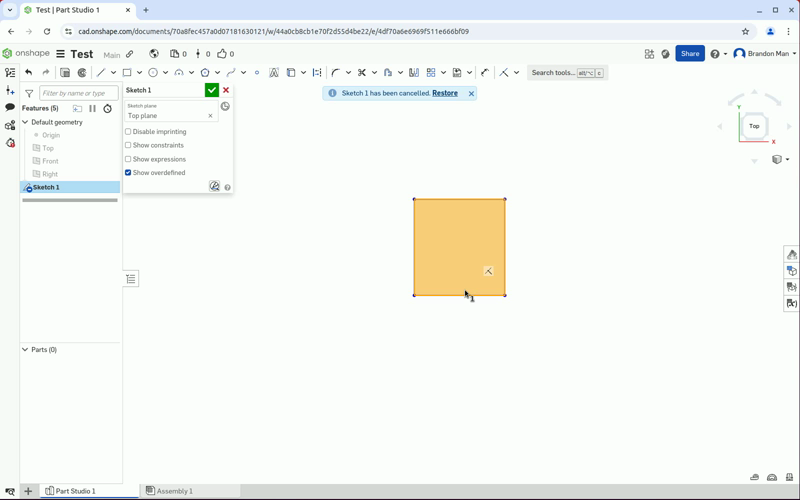
scroll(-6)
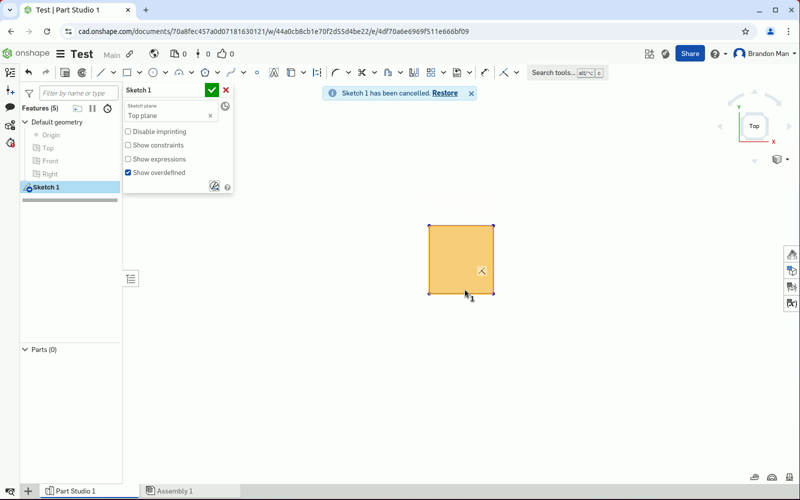
scroll(-6)
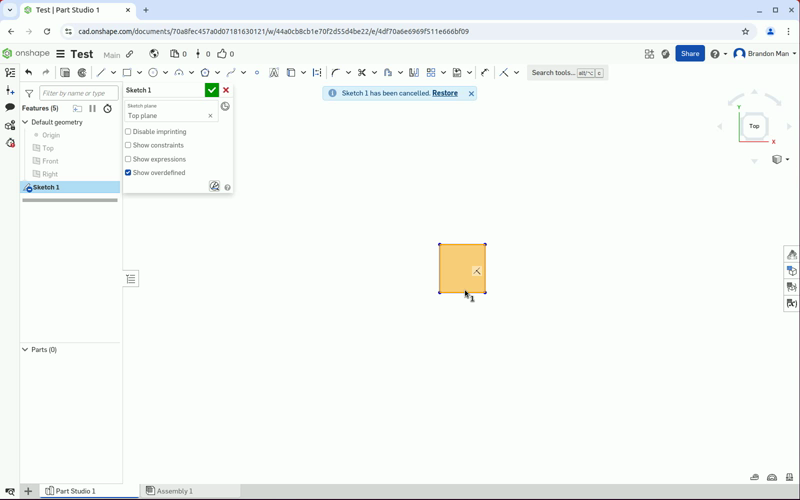
scroll(-6)
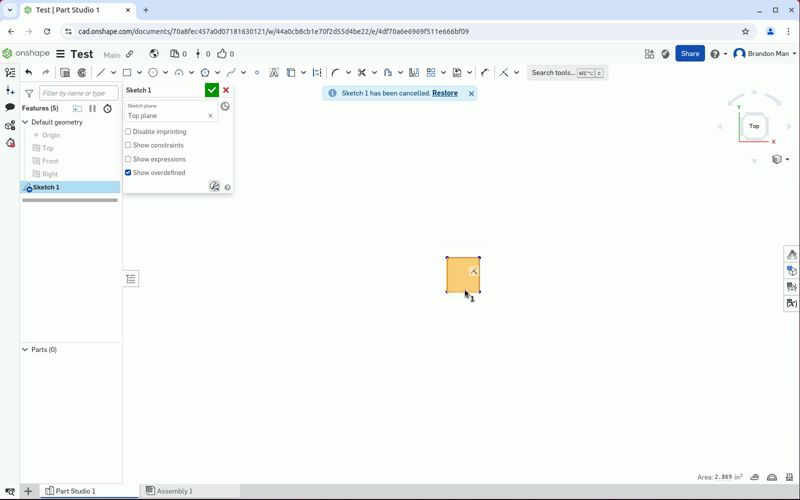
scroll(-6)
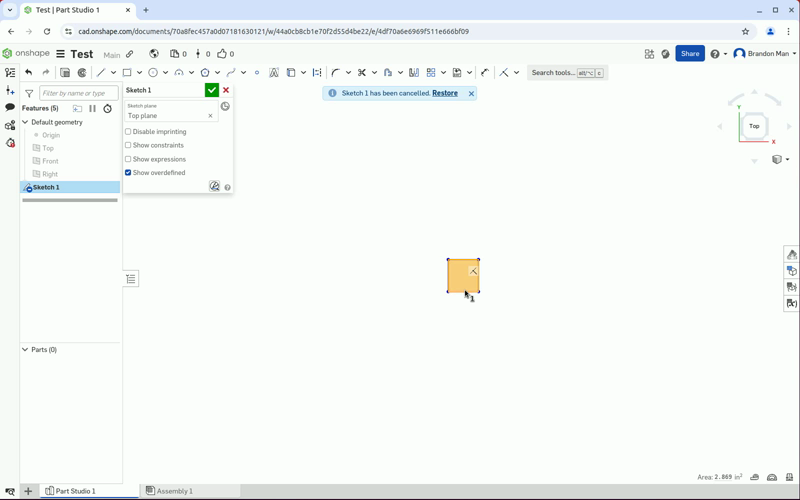
scroll(-6)
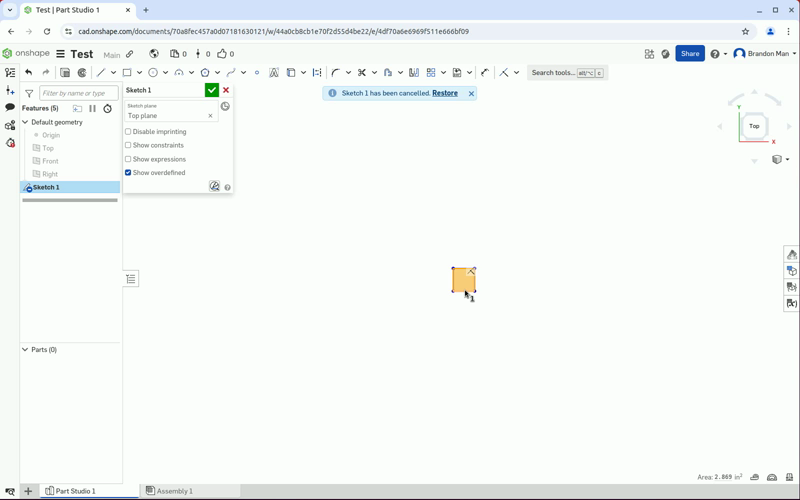
scroll(-6)
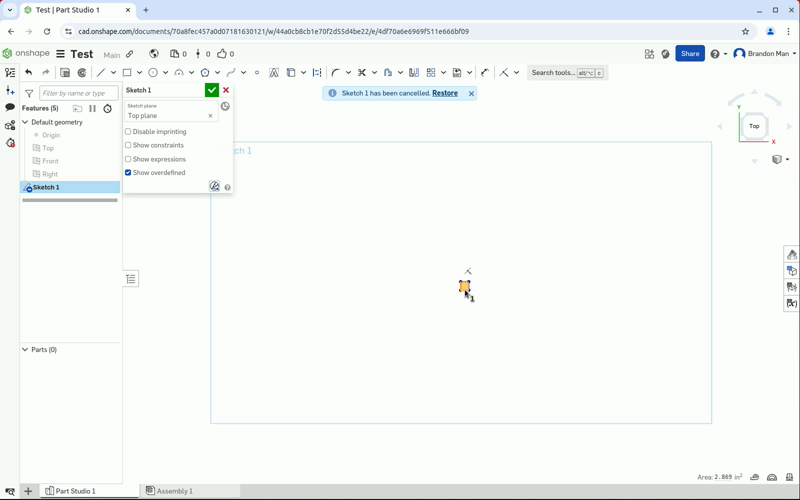
mouse_move(73, 352)
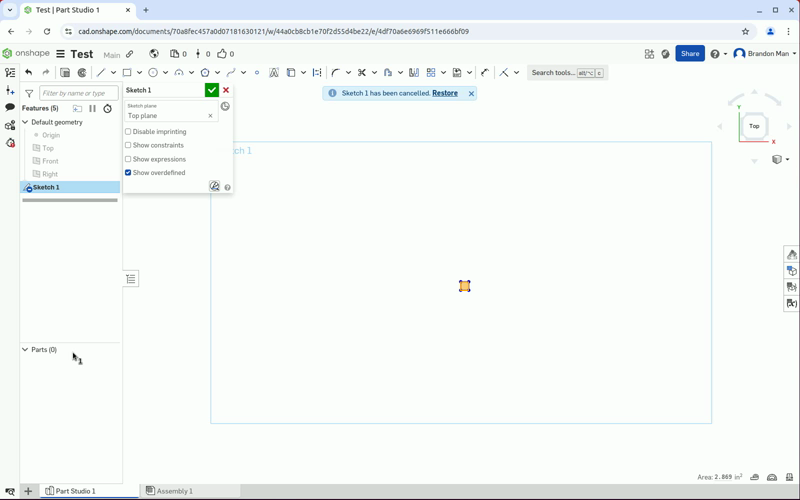
key(shift+y)
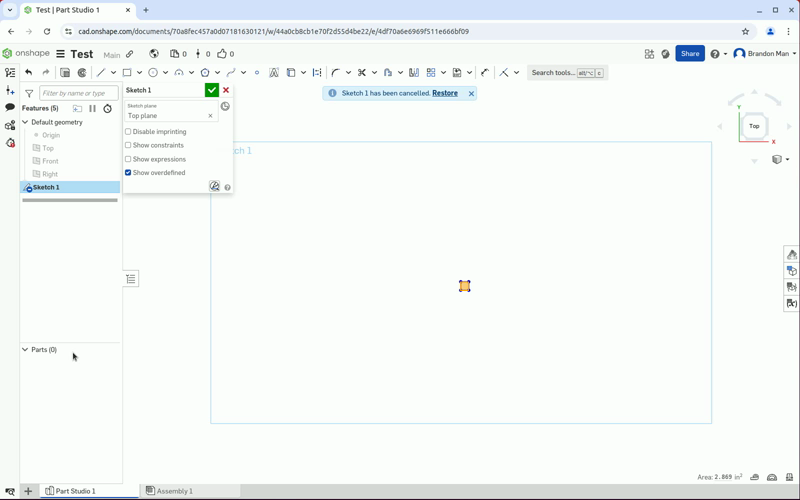
key(shift+e)
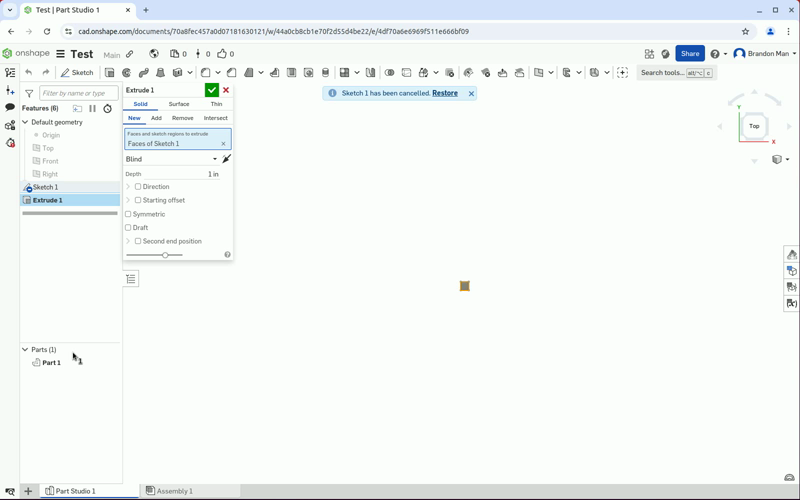
mouse_move(143, 106)
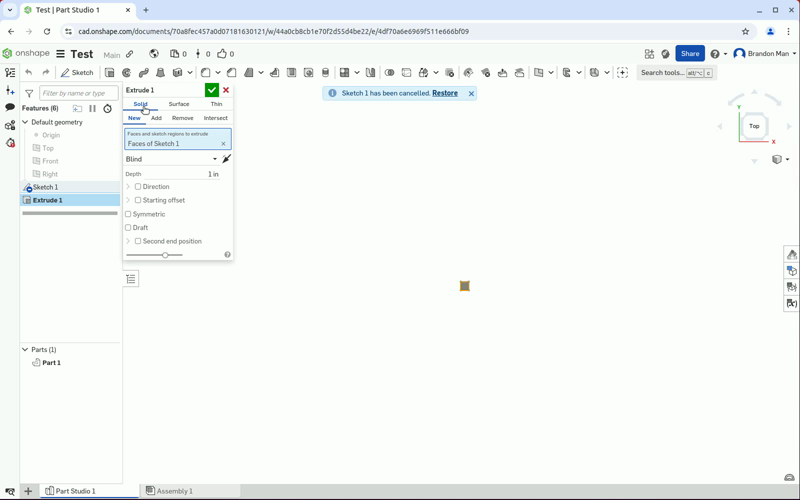
click(143, 106)
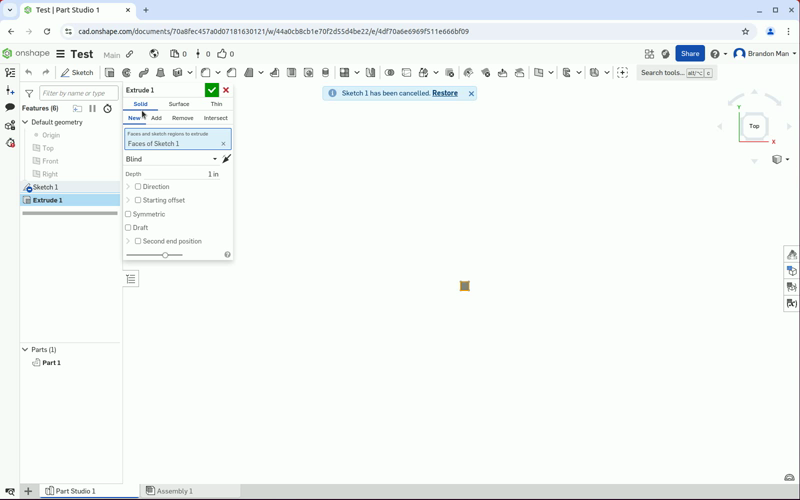
mouse_move(137, 120)
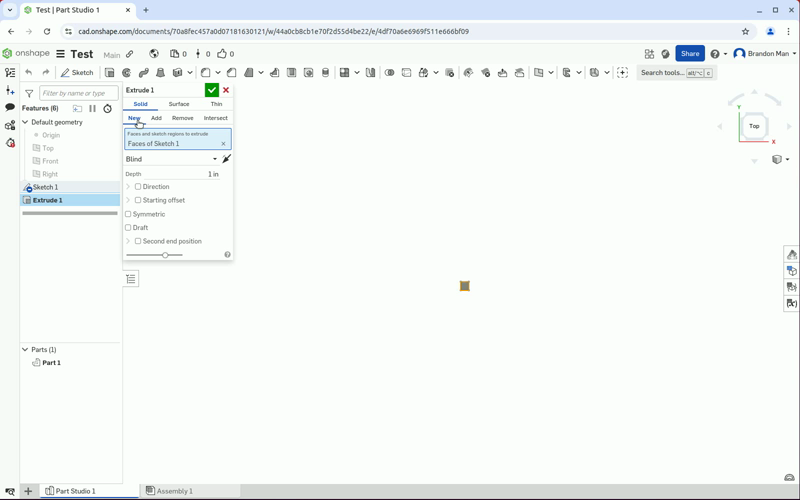
click(137, 120)
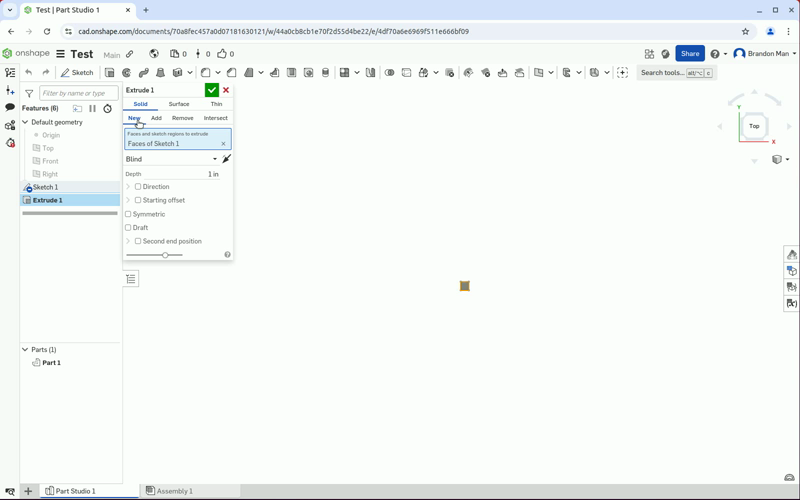
key(tab, 4)
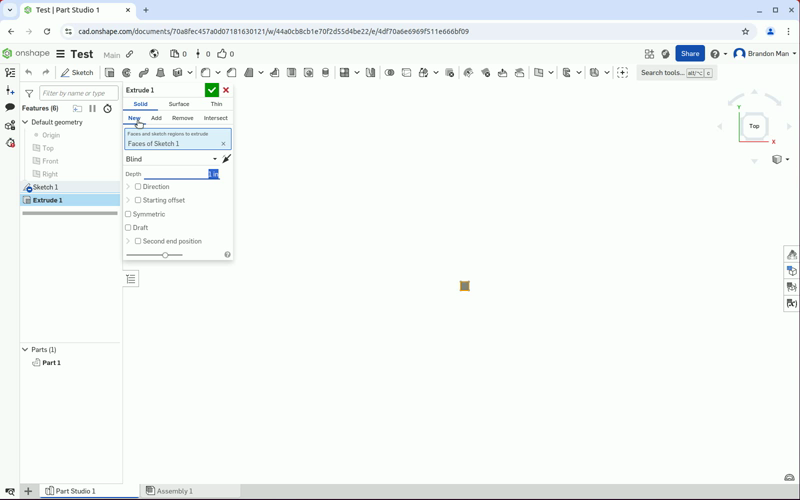
text(23.108)
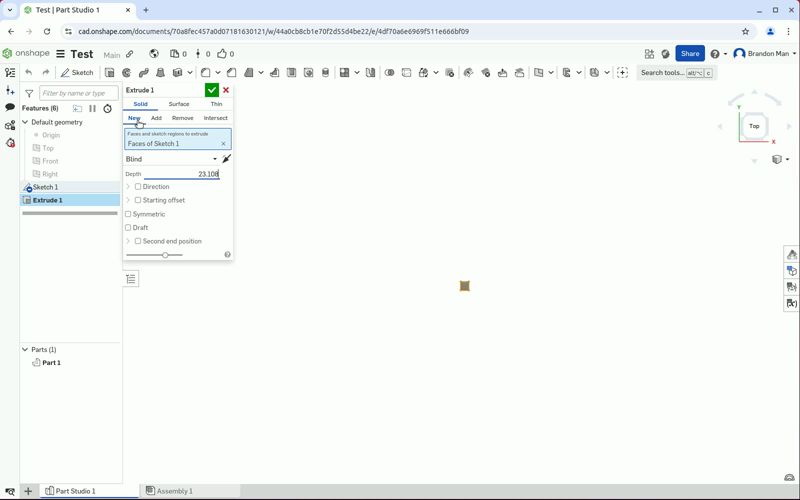
key(enter)
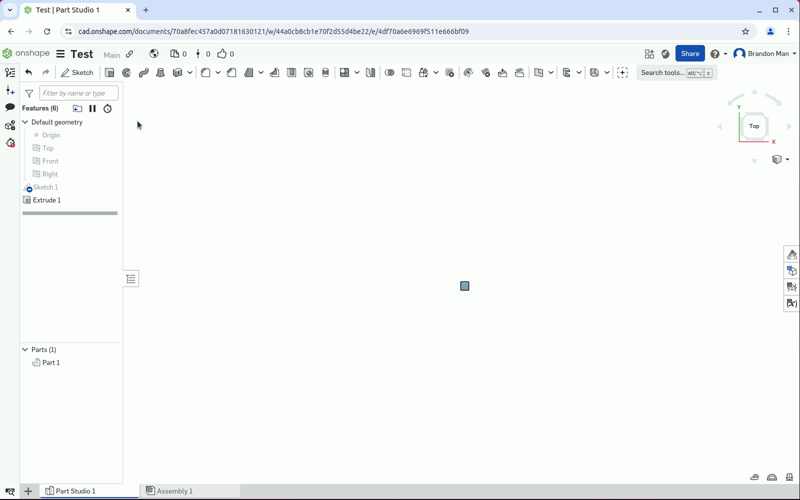
key(shift+h)
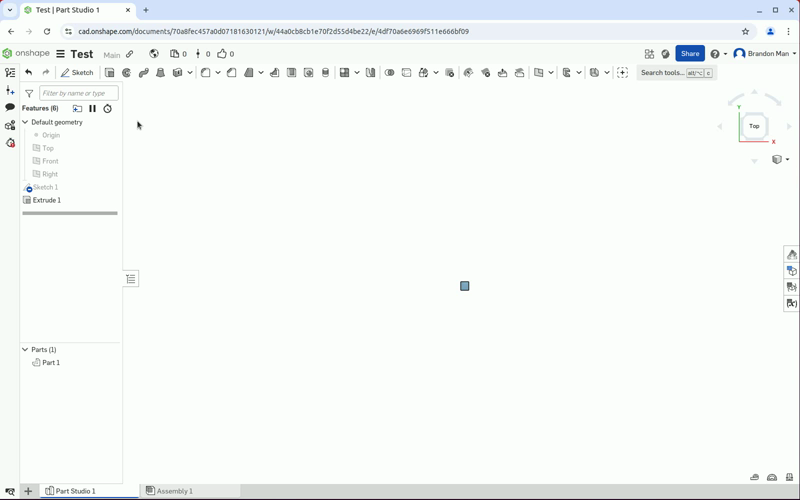
key(shift+h)
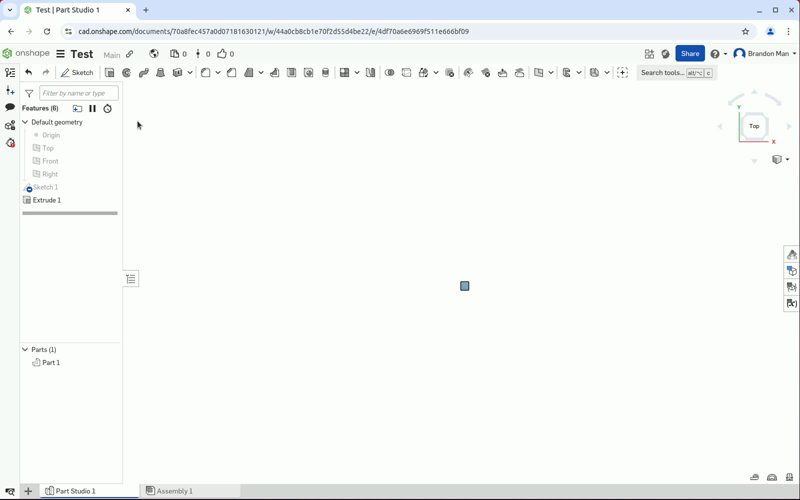
mouse_move(73, 189)
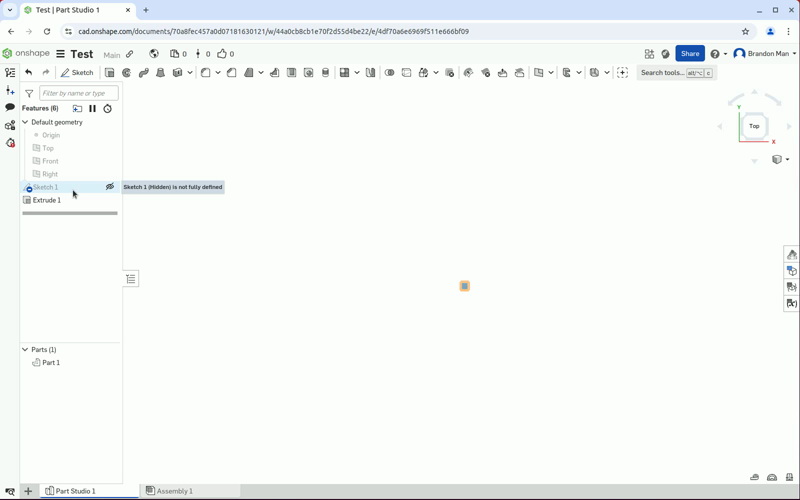
click(73, 189)
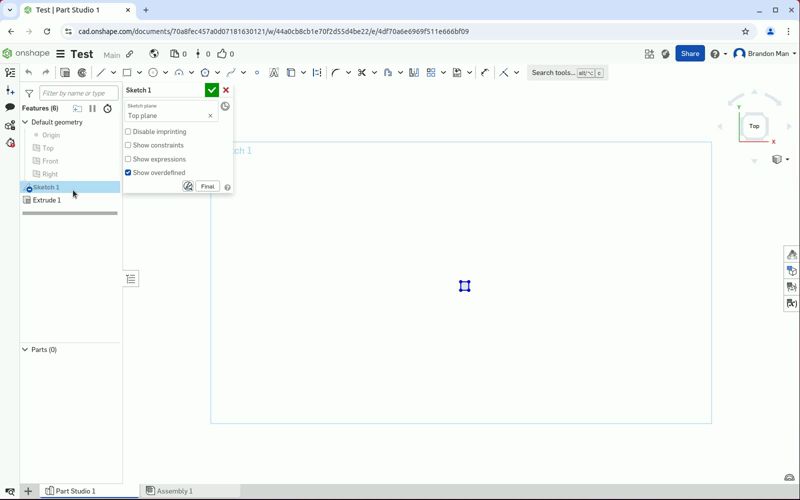
mouse_move(229, 92)
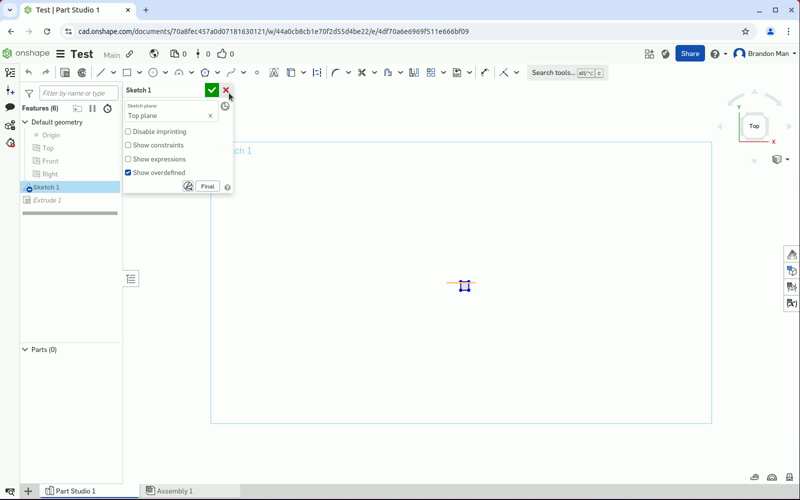
click(229, 92)
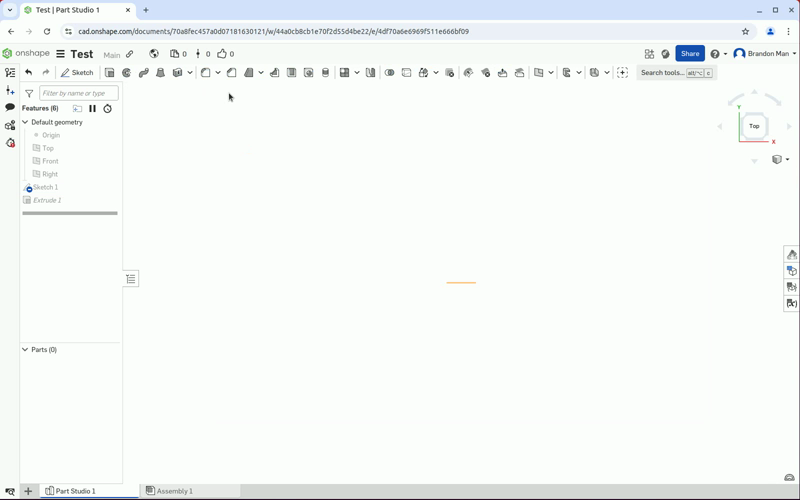
mouse_move(73, 352)
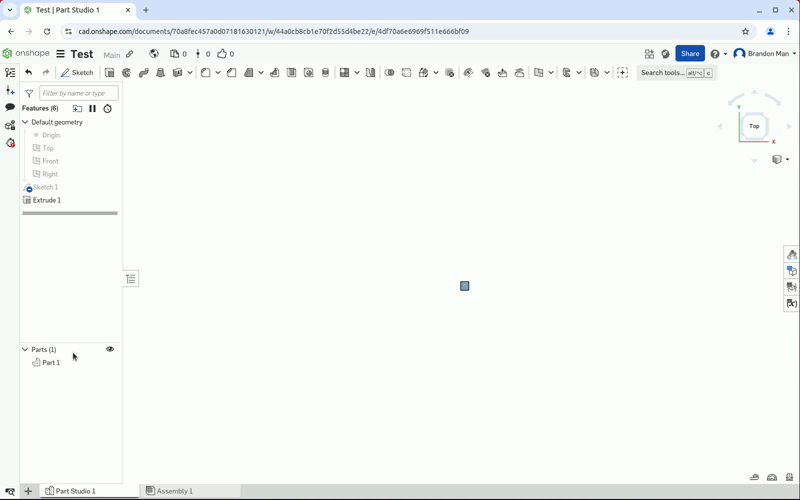
key(y)
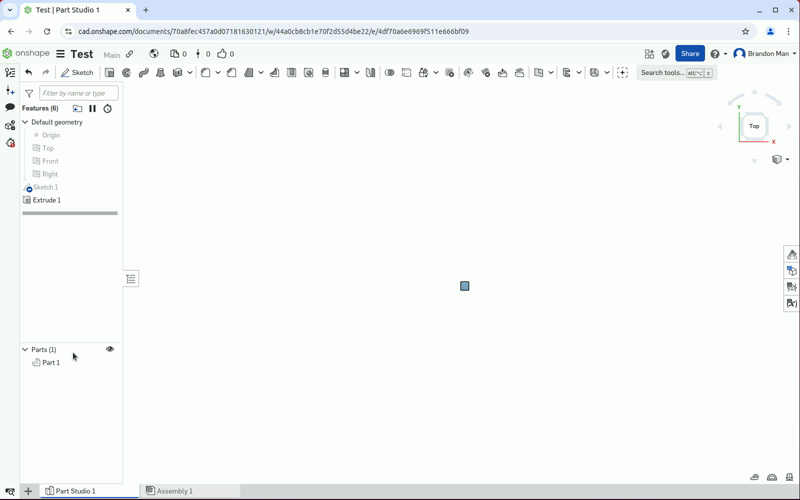
key(shift+p)
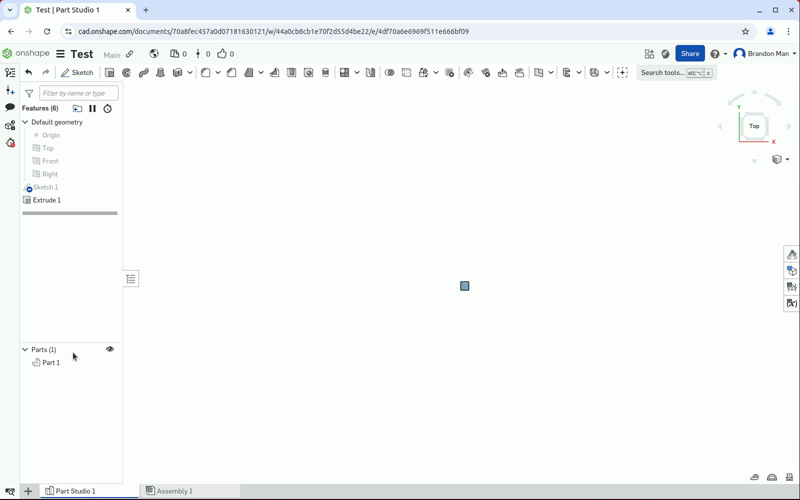
key(space)
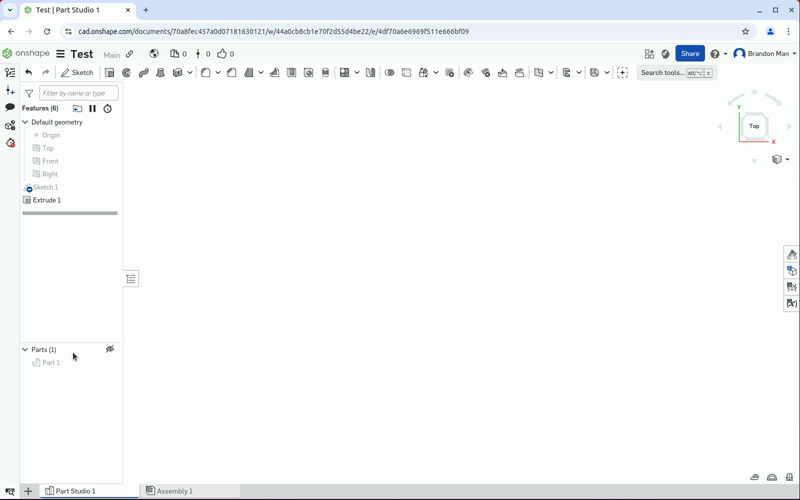
key_down(shift)
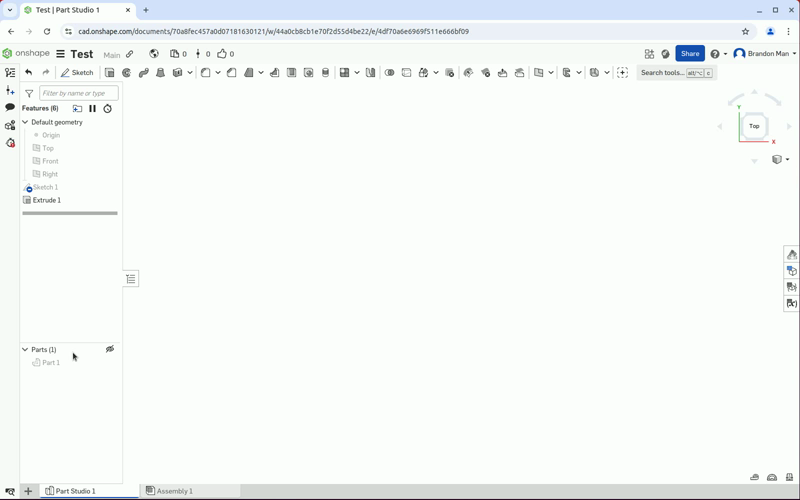
key(up)
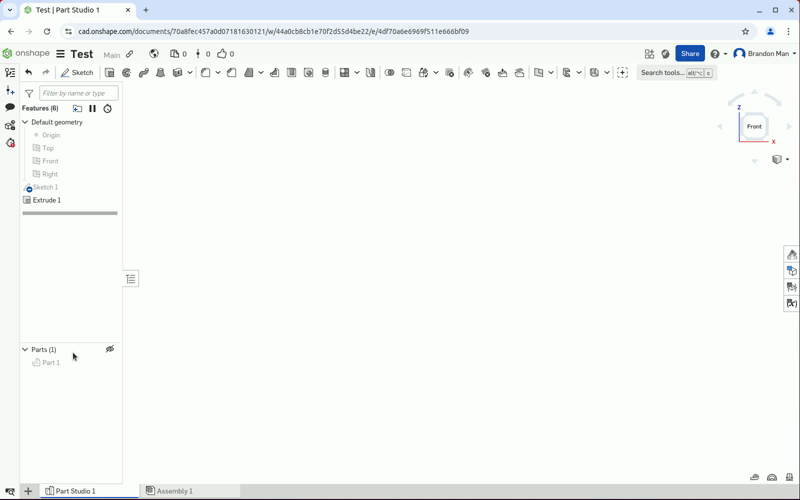
key_up(shift)
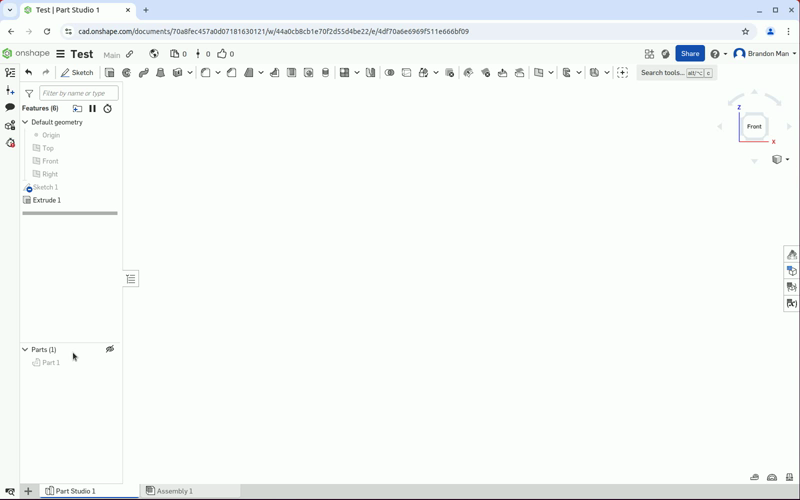
key(space)
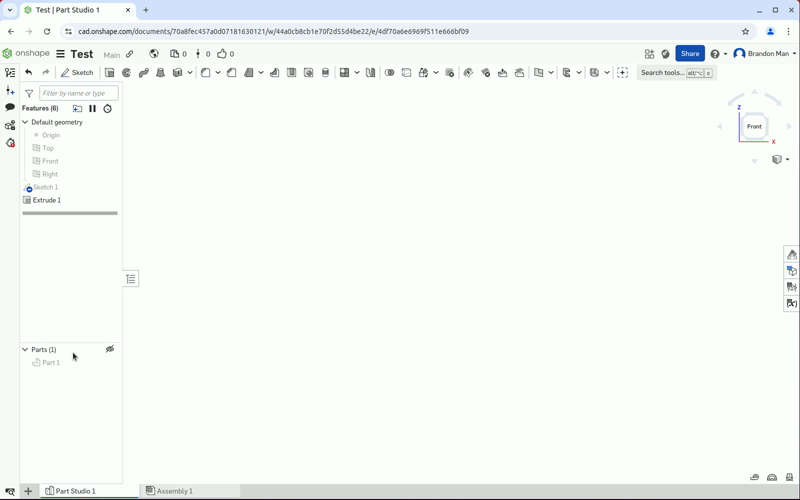
key_down(shift)
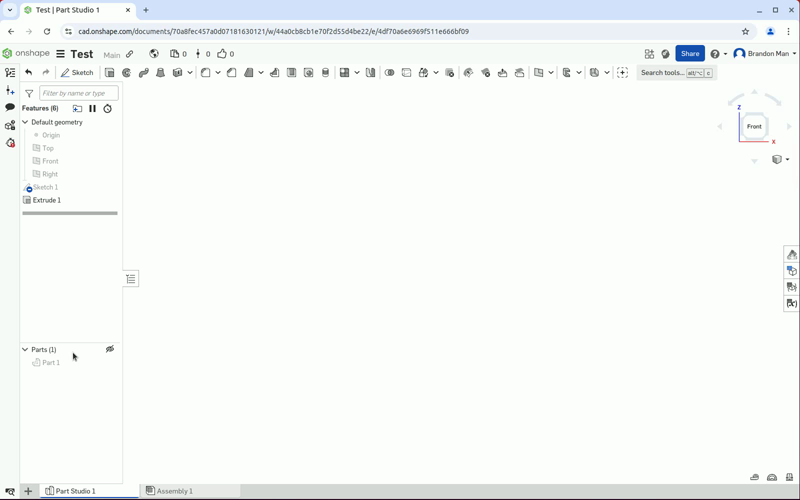
key(left)
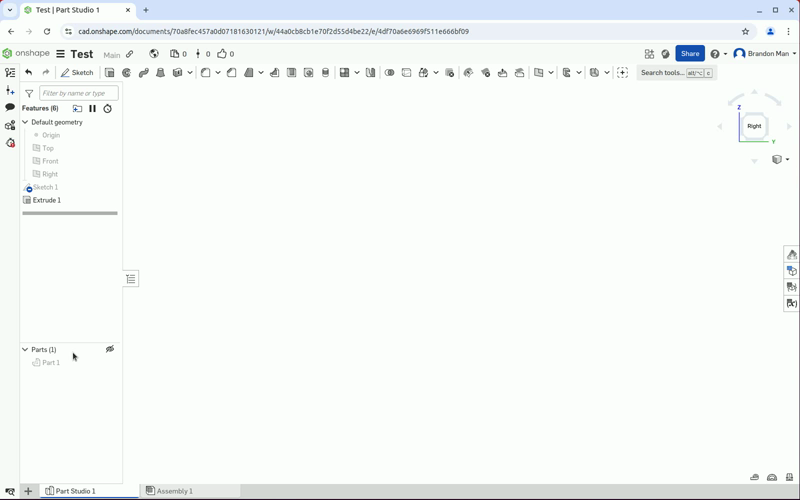
key_up(shift)
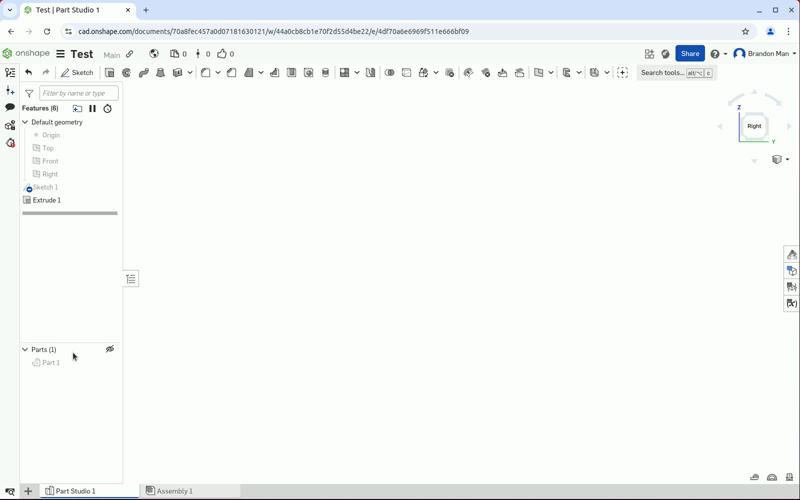
mouse_move(73, 352)
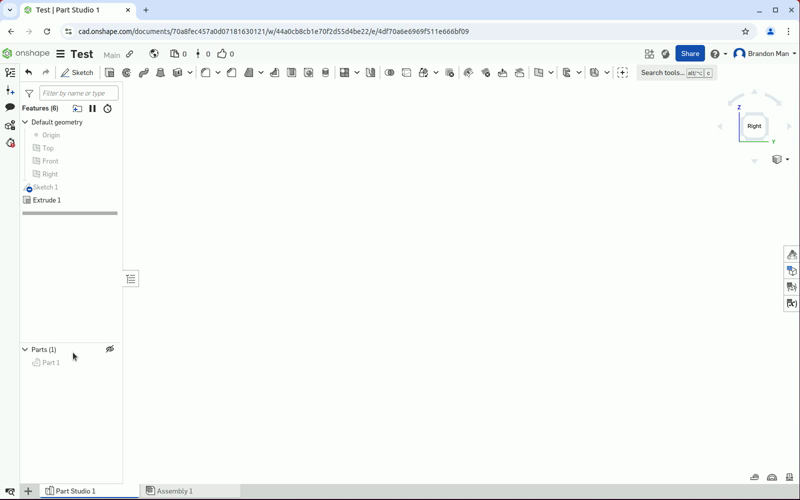
key(shift+y)
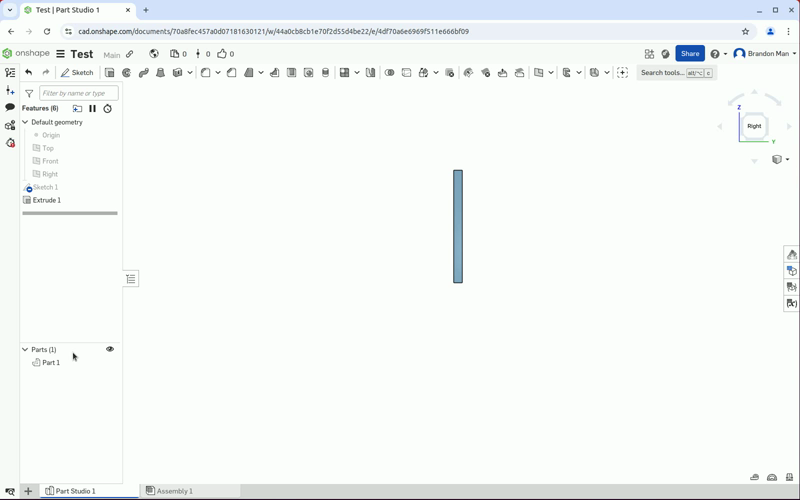
mouse_move(541, 75)
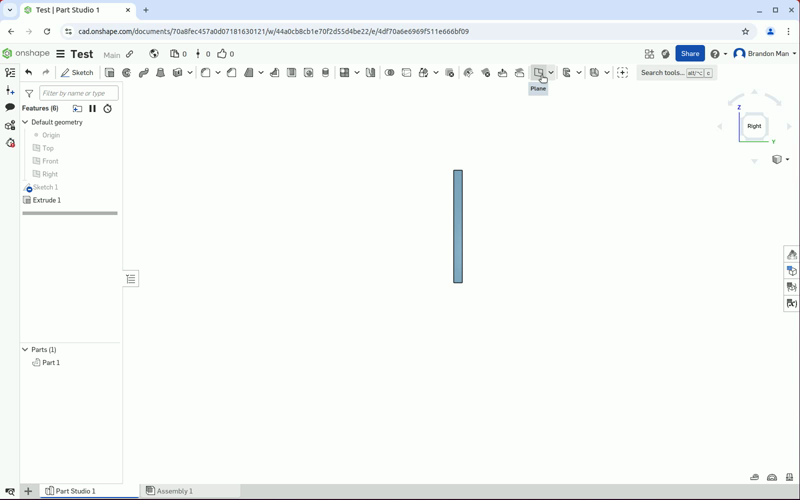
click(541, 75)
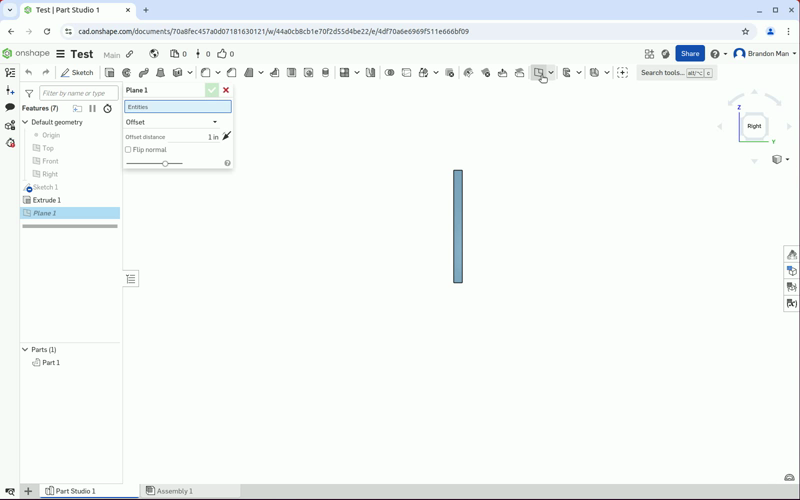
mouse_move(73, 176)
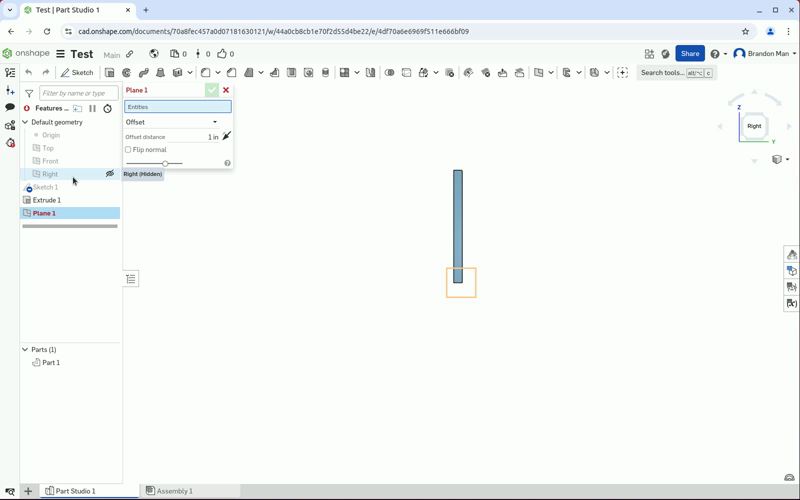
click(73, 176)
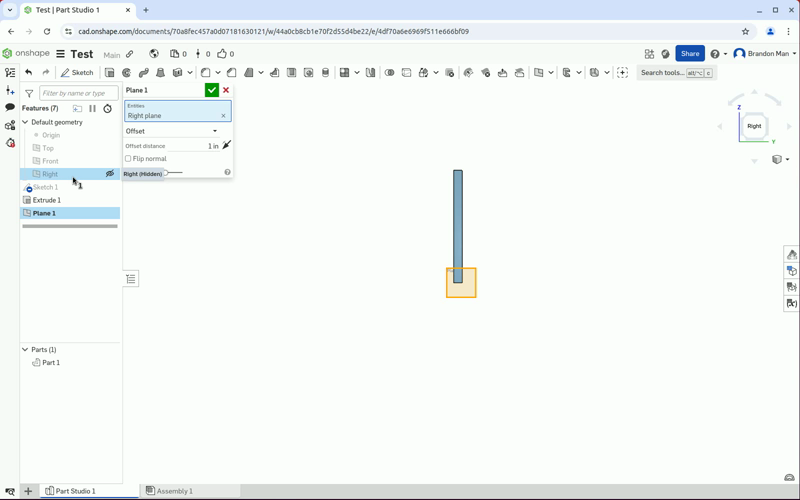
key(tab, 2)
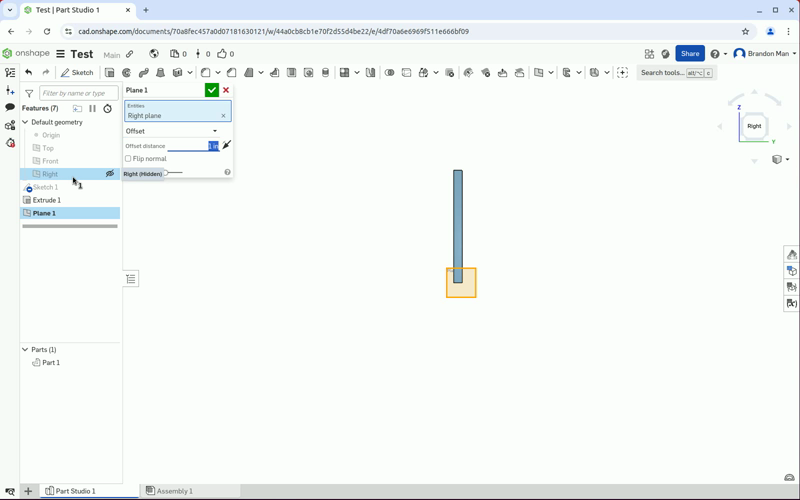
text(1.448)
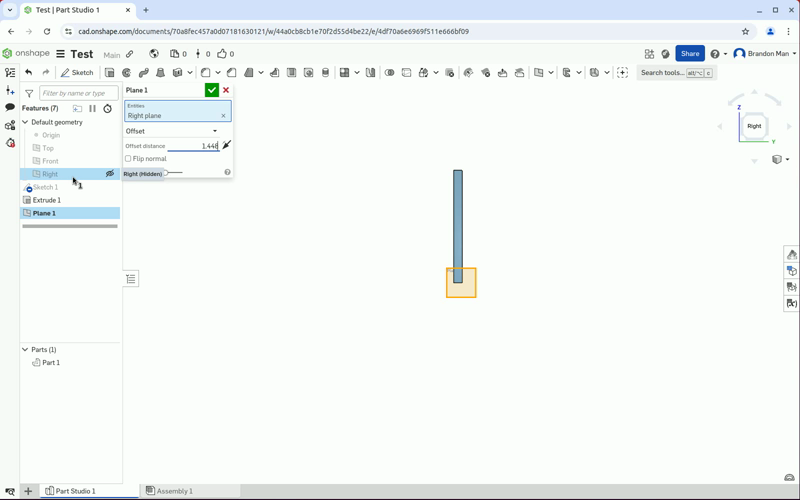
key(enter, 2)
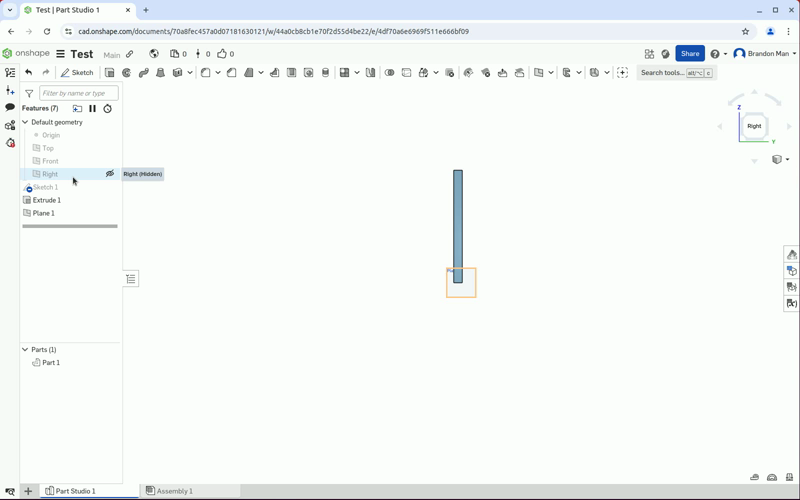
key(shift+s)
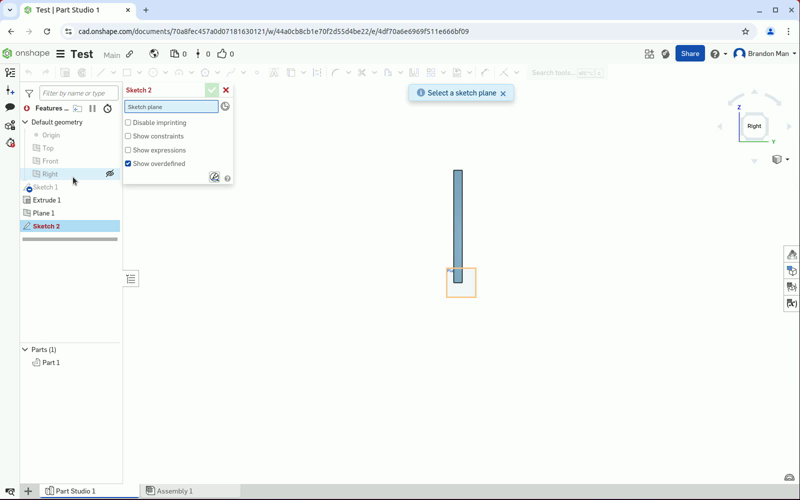
mouse_move(73, 215)
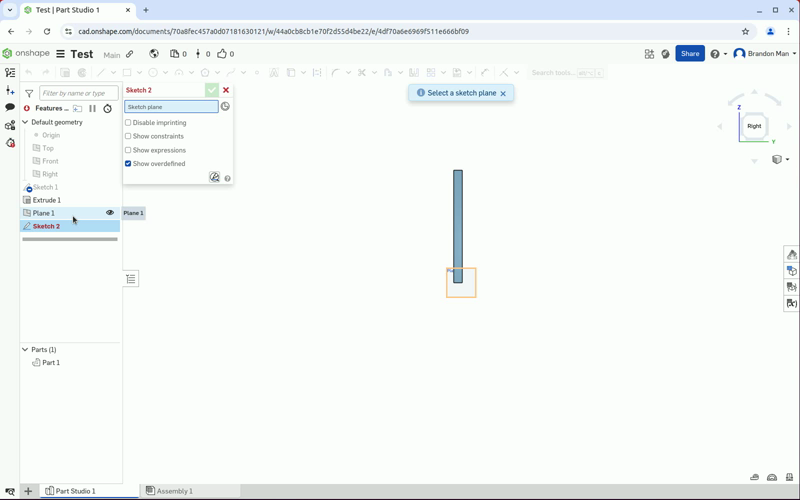
click(73, 215)
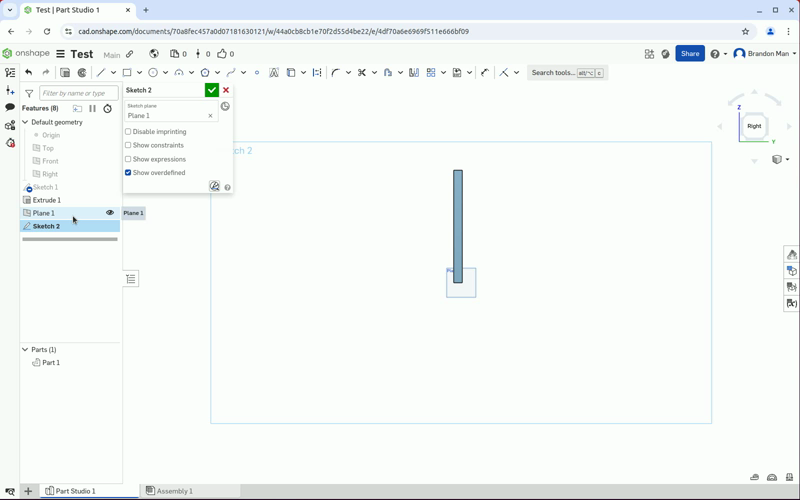
mouse_move(73, 352)
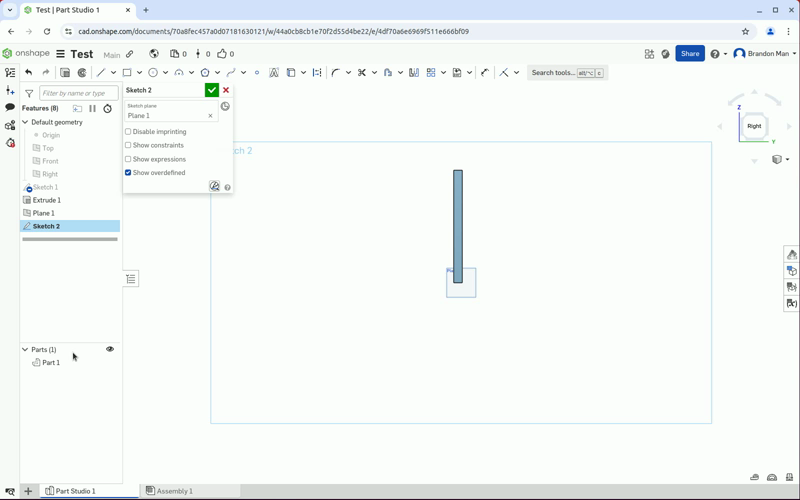
key(y)
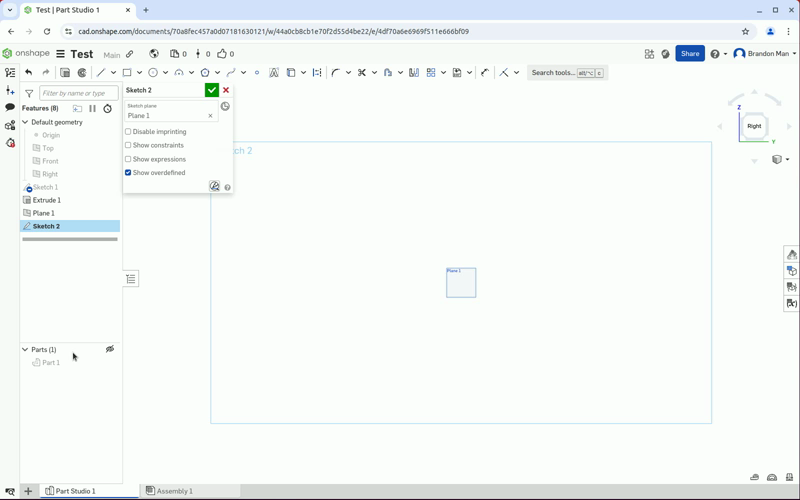
key(l)
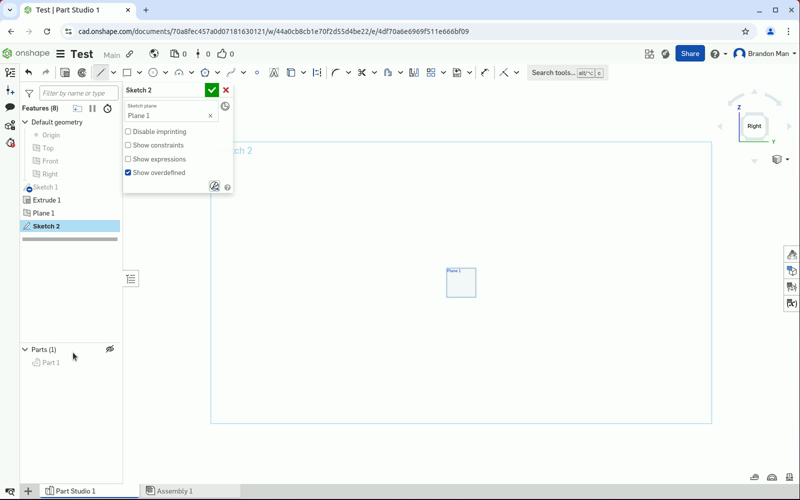
key_down(shift)
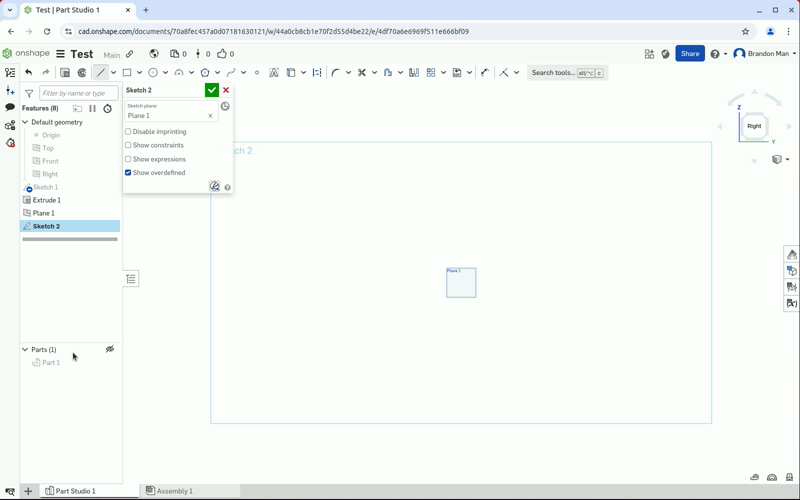
mouse_move(456, 180)
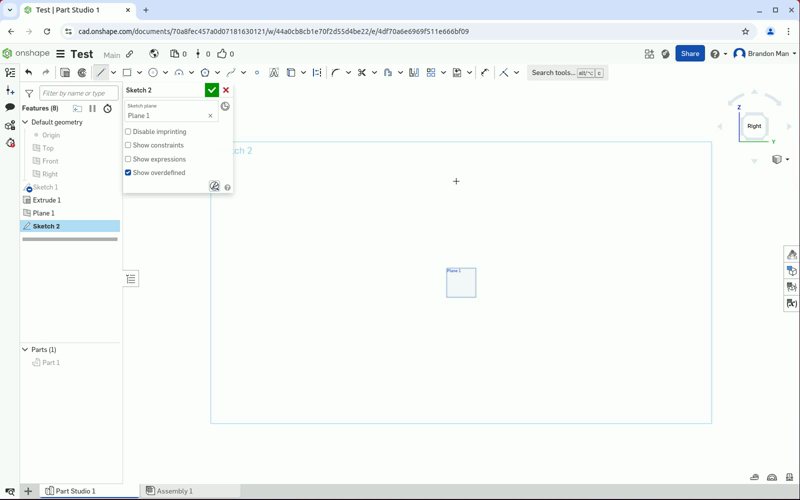
click(456, 180)
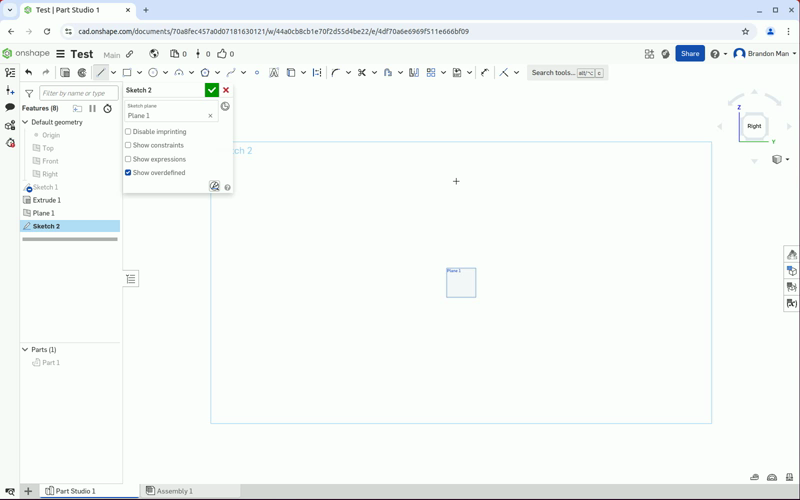
key_up(shift)
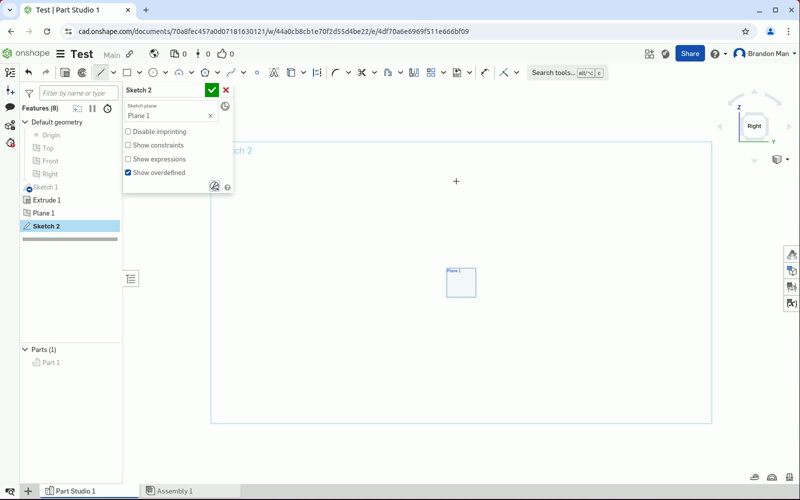
key_down(shift)
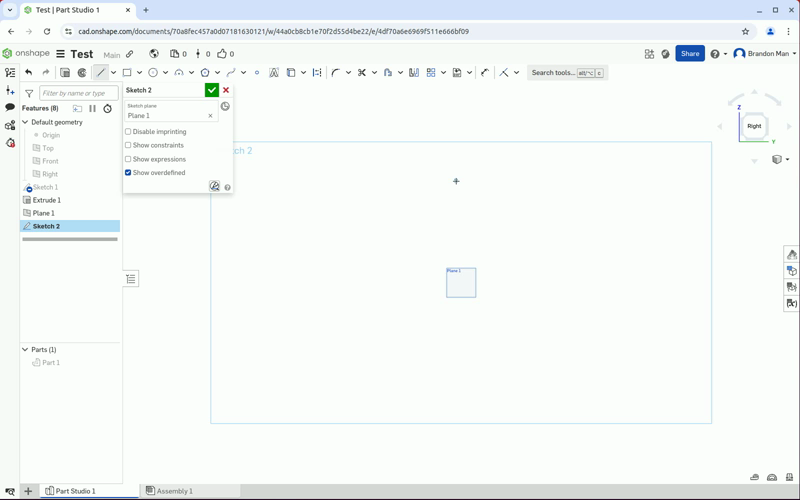
mouse_move(486, 180)
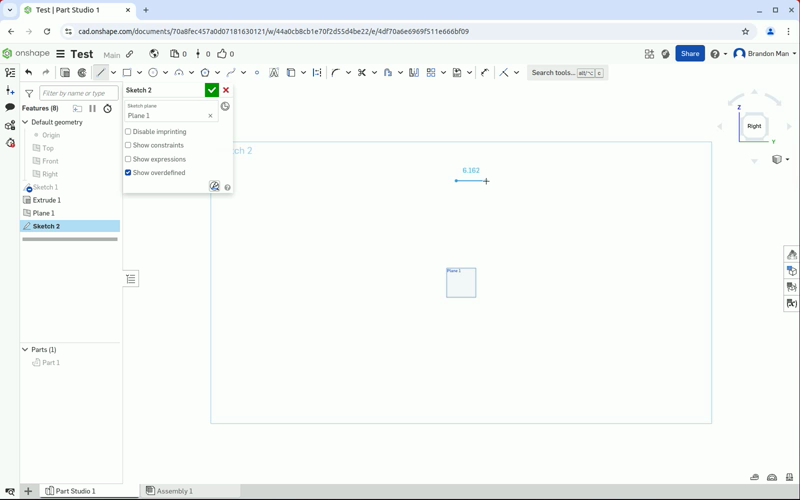
mouse_move(458, 180)
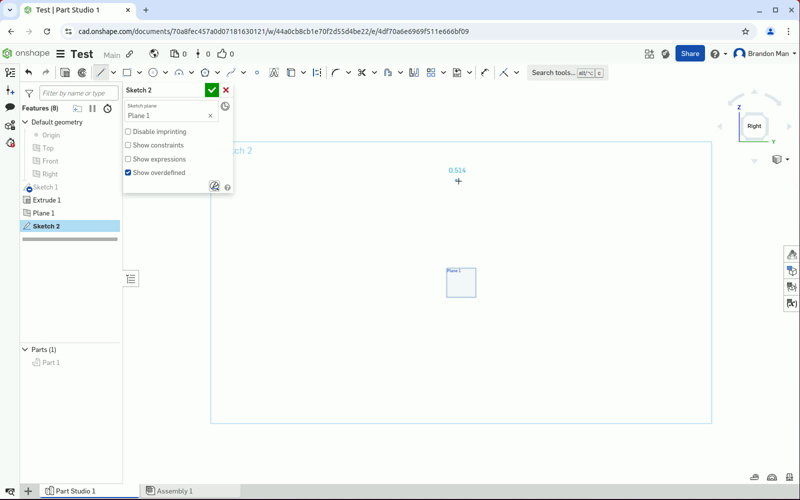
scroll(6)
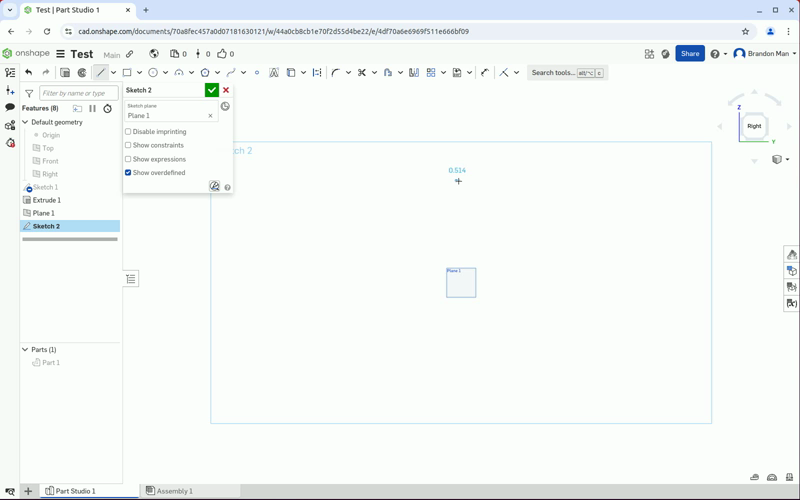
scroll(6)
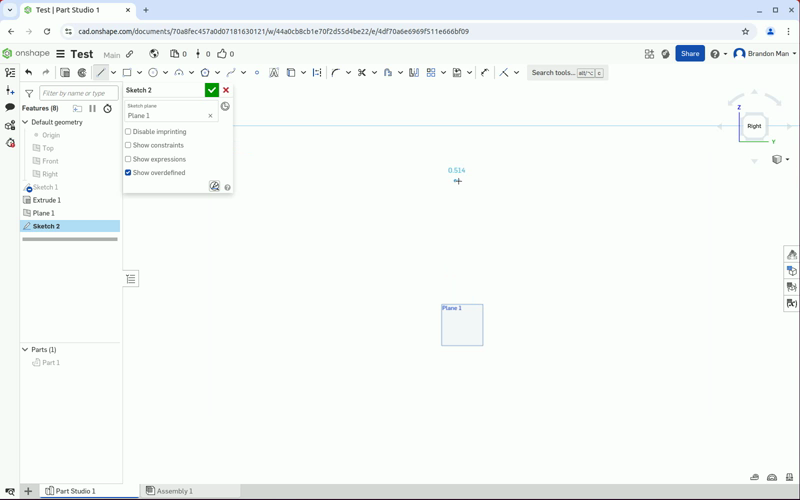
scroll(6)
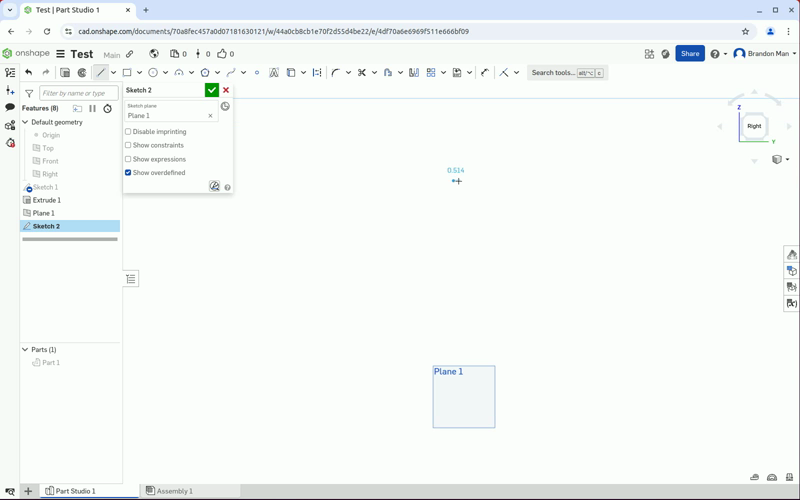
scroll(6)
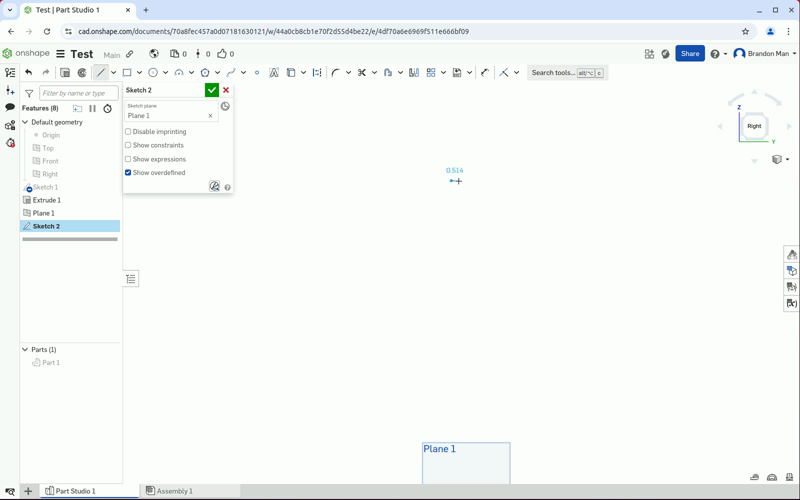
scroll(6)
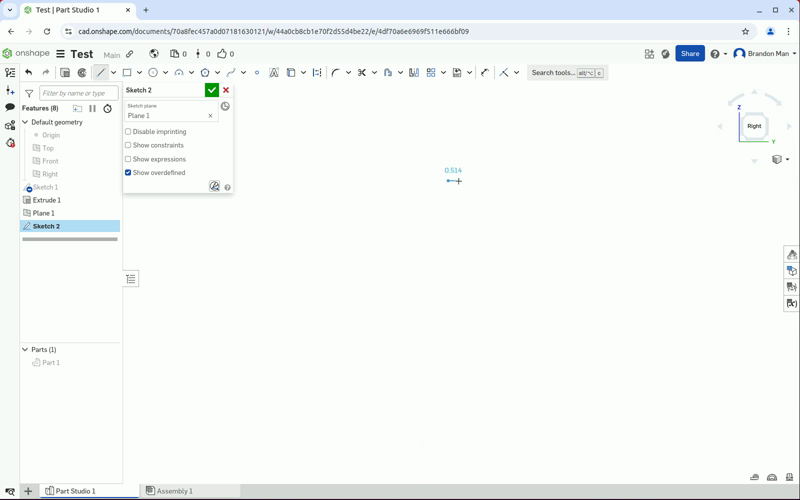
scroll(6)
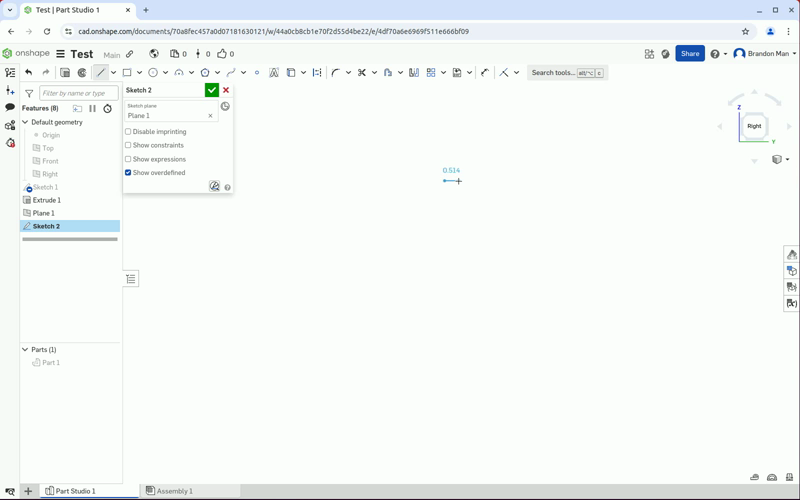
scroll(6)
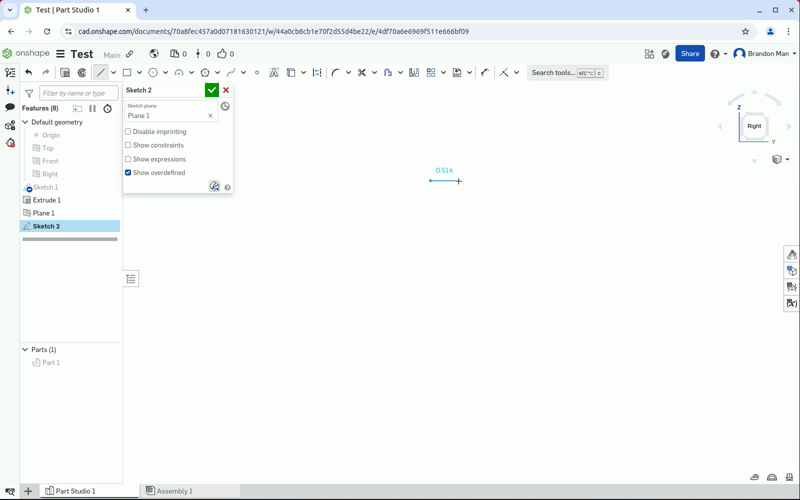
click(458, 180)
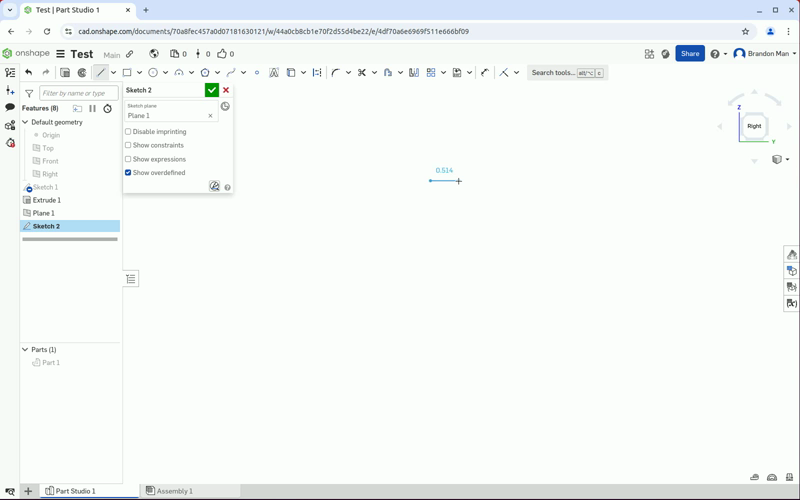
scroll(-6)
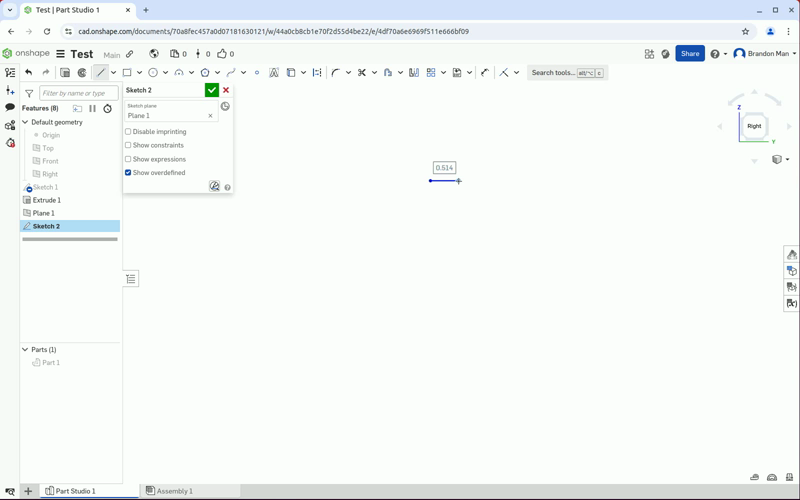
scroll(-6)
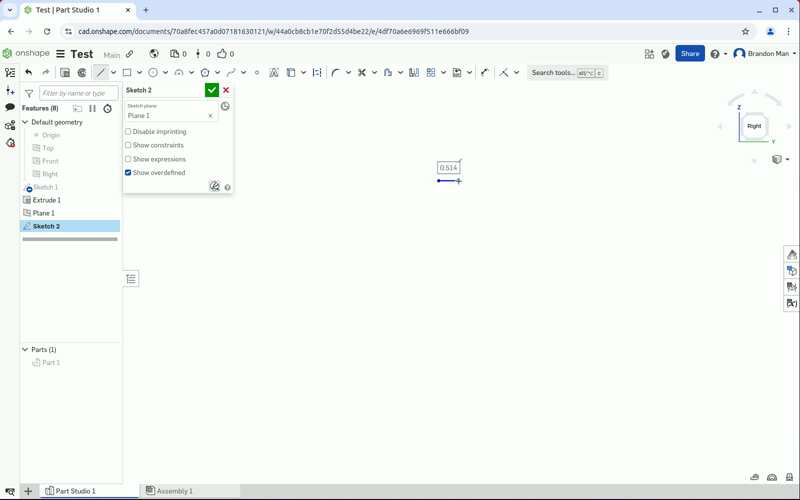
scroll(-6)
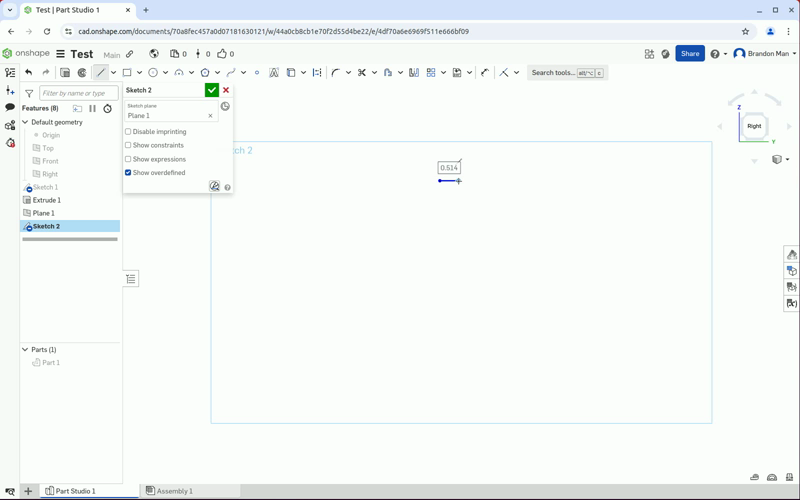
scroll(-6)
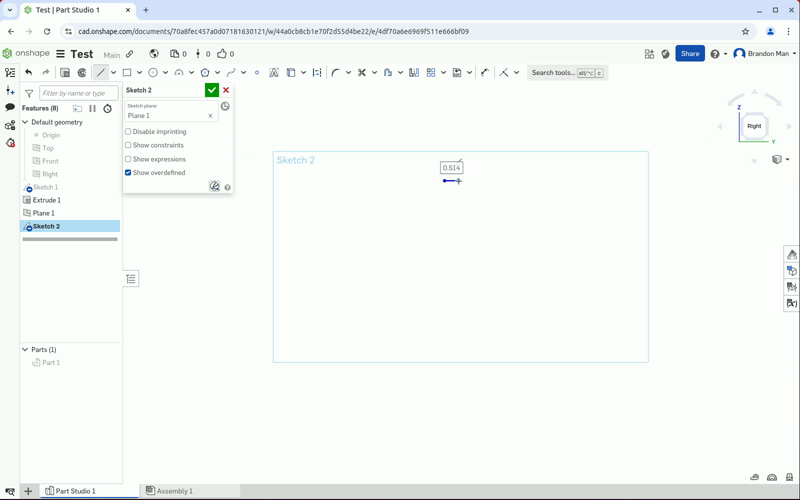
scroll(-6)
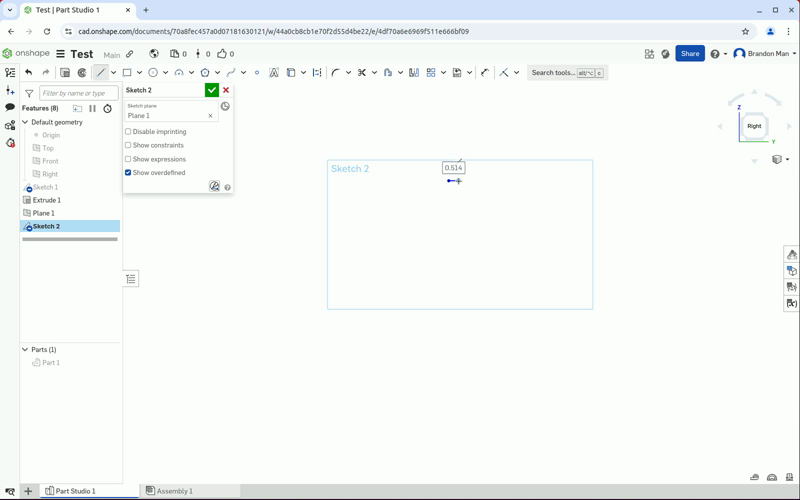
scroll(-6)
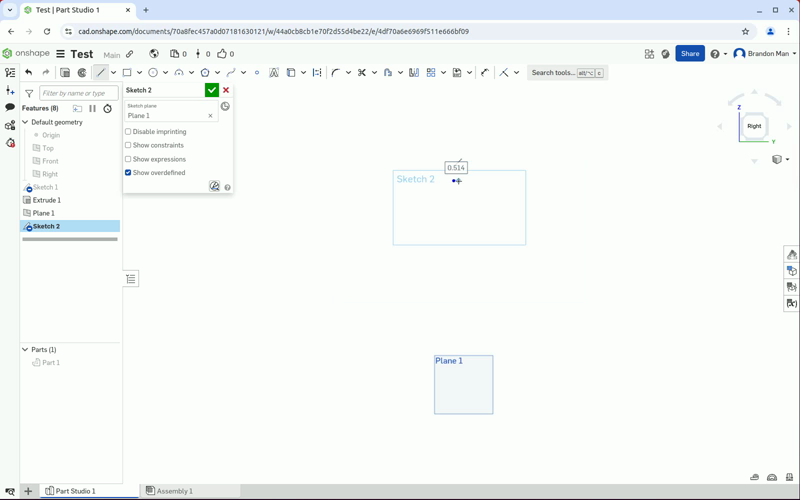
scroll(-6)
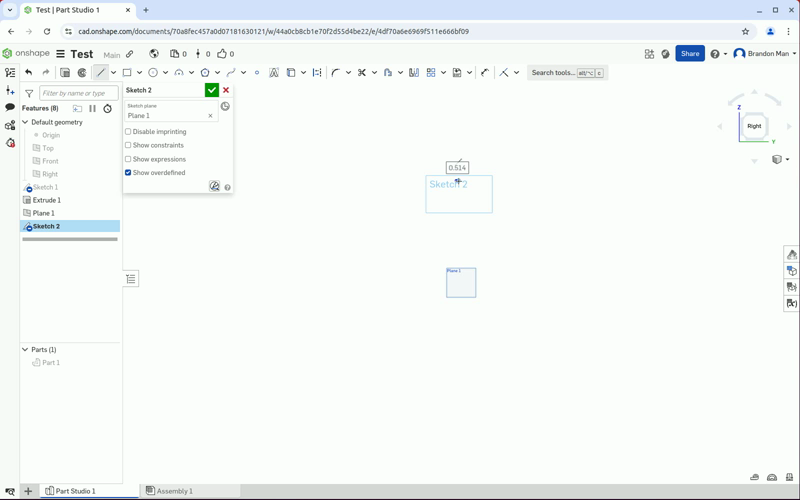
key_up(shift)
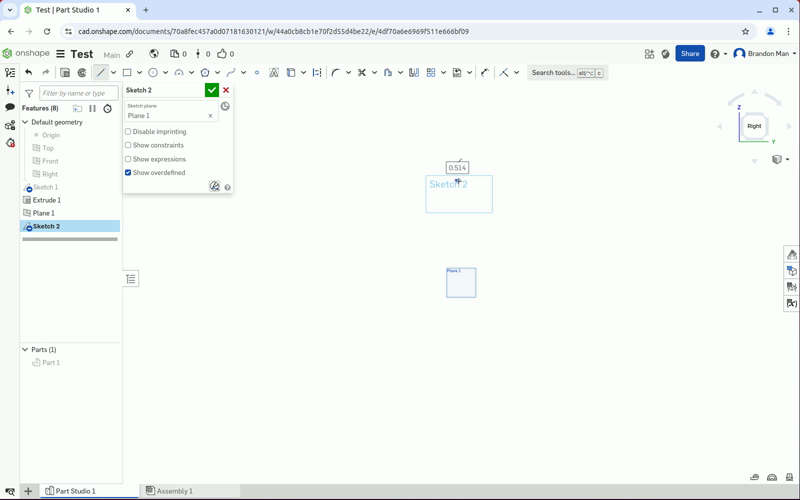
key_down(shift)
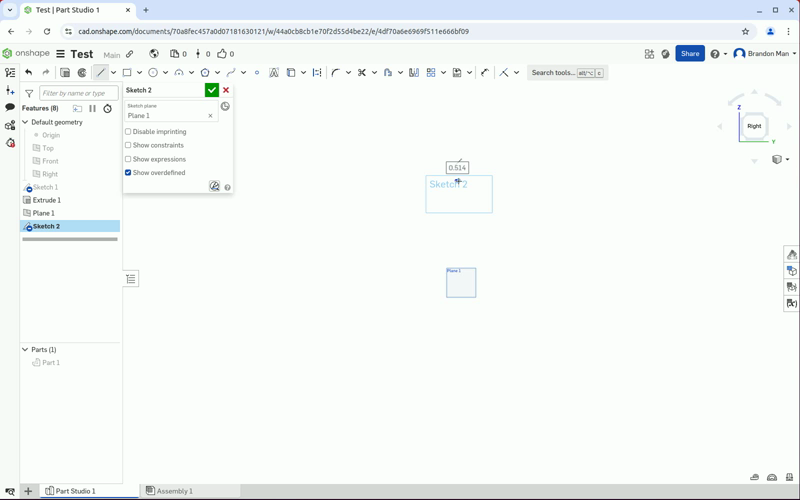
mouse_move(489, 180)
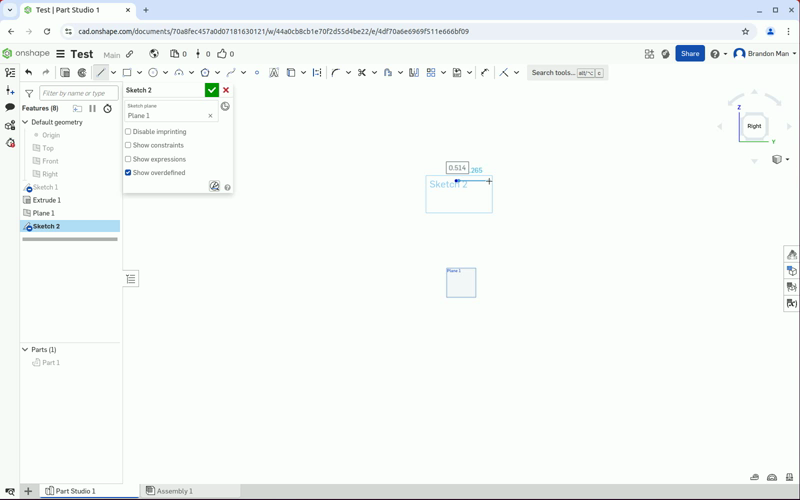
mouse_move(458, 172)
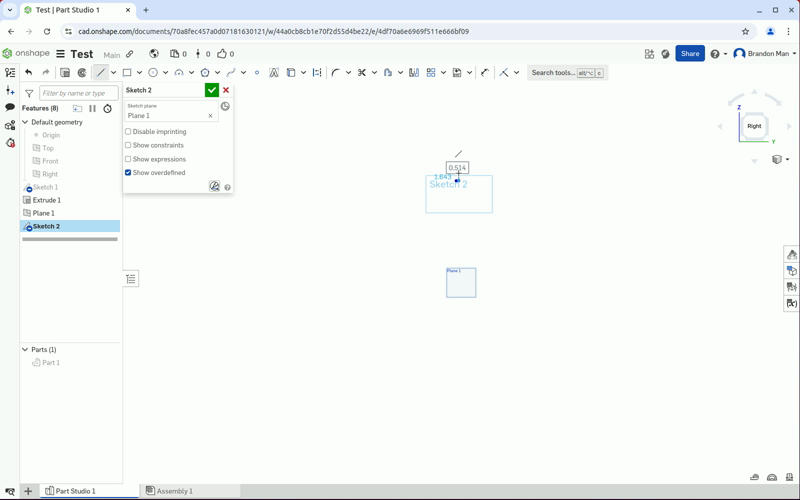
click(458, 172)
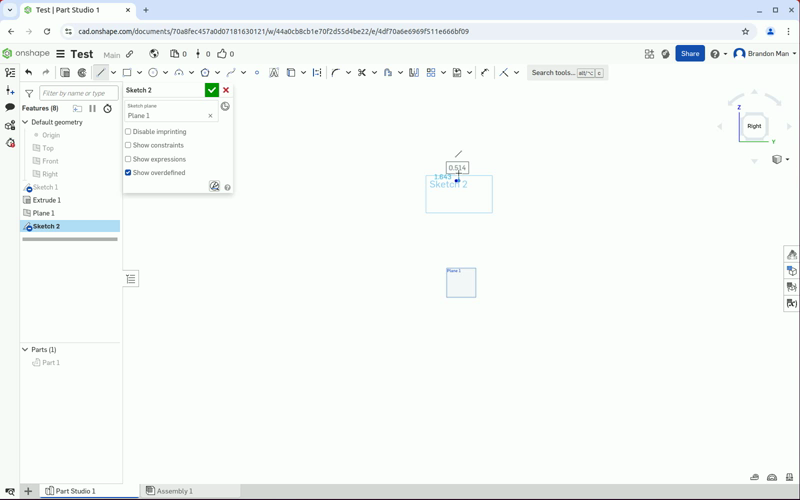
key_up(shift)
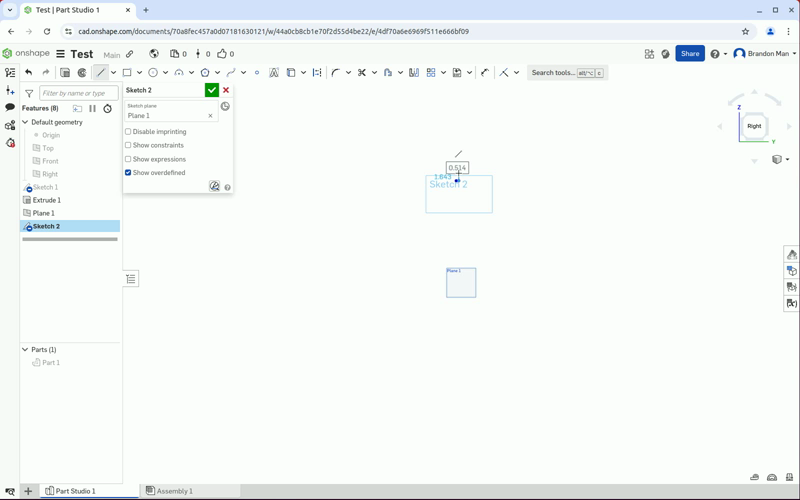
key_down(shift)
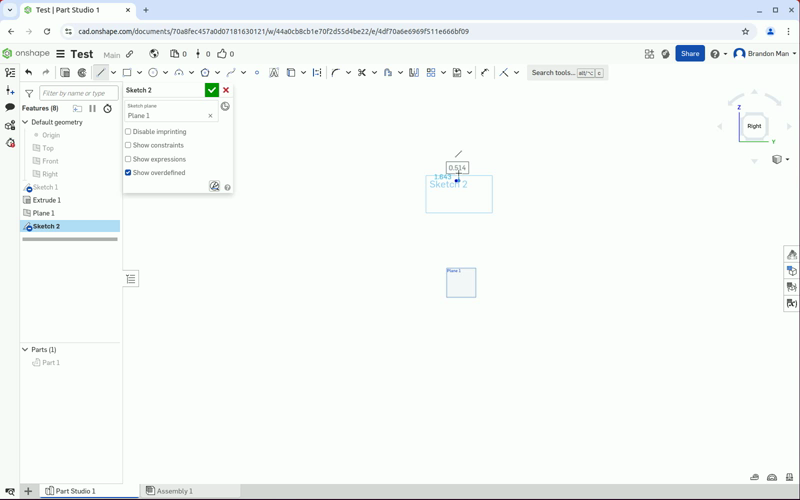
mouse_move(489, 172)
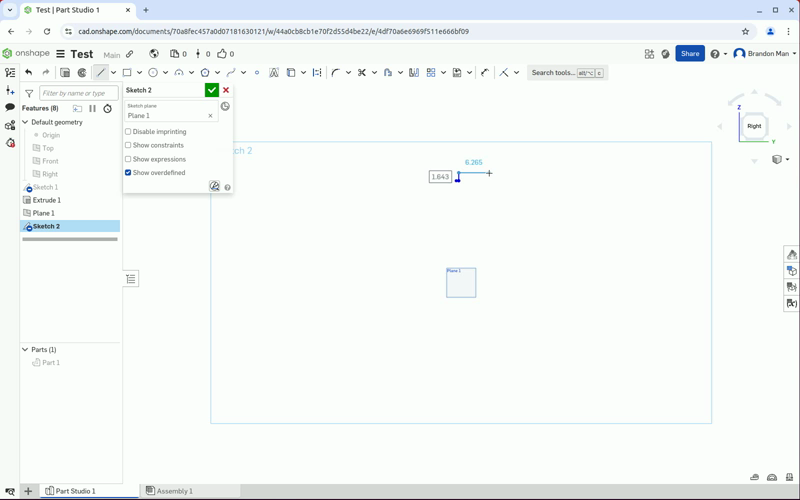
mouse_move(456, 172)
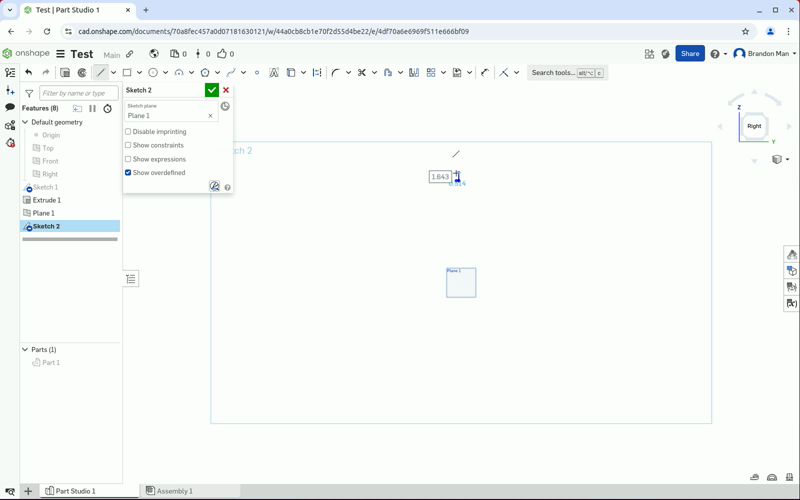
scroll(6)
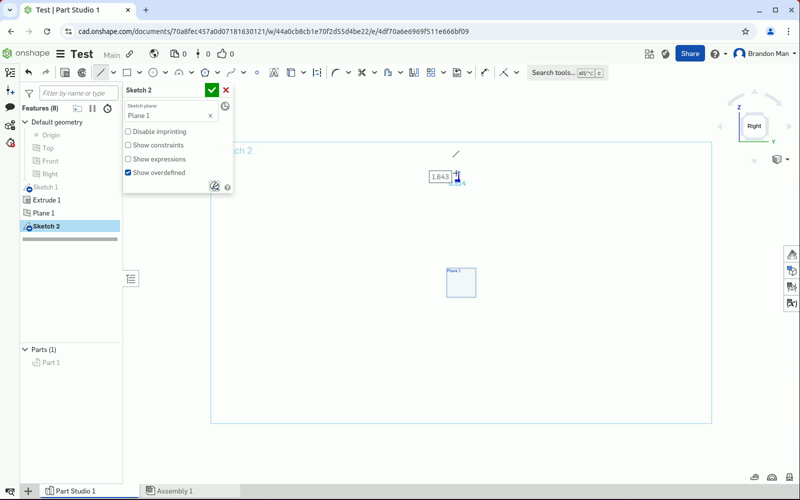
scroll(6)
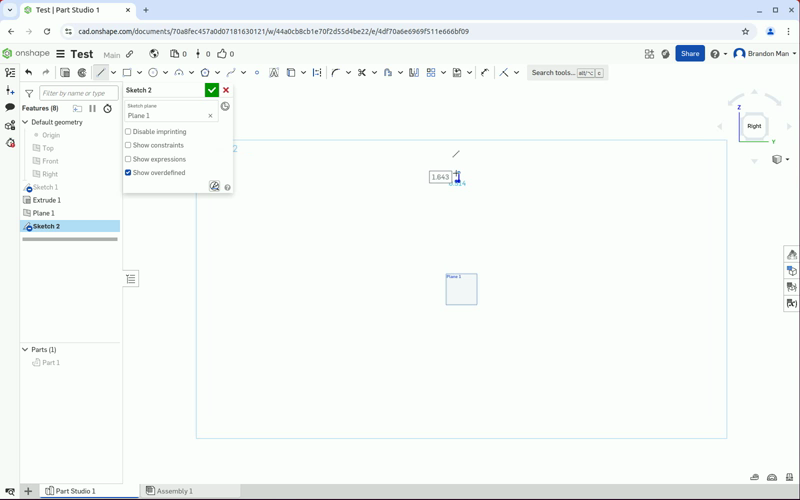
scroll(6)
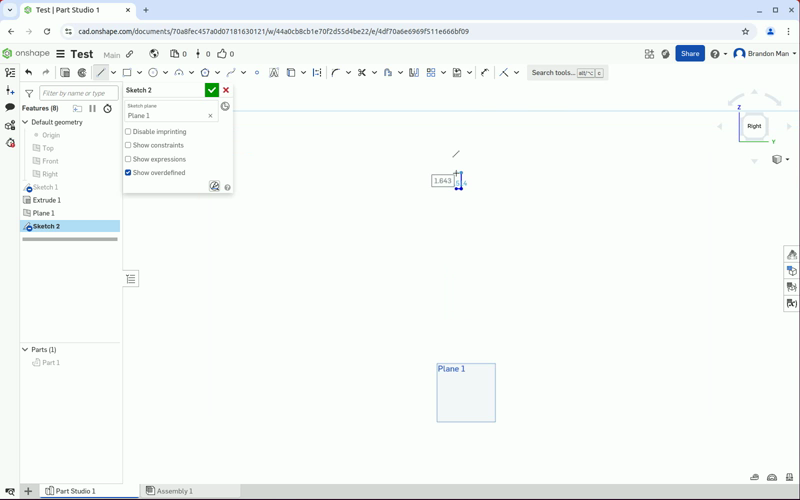
scroll(6)
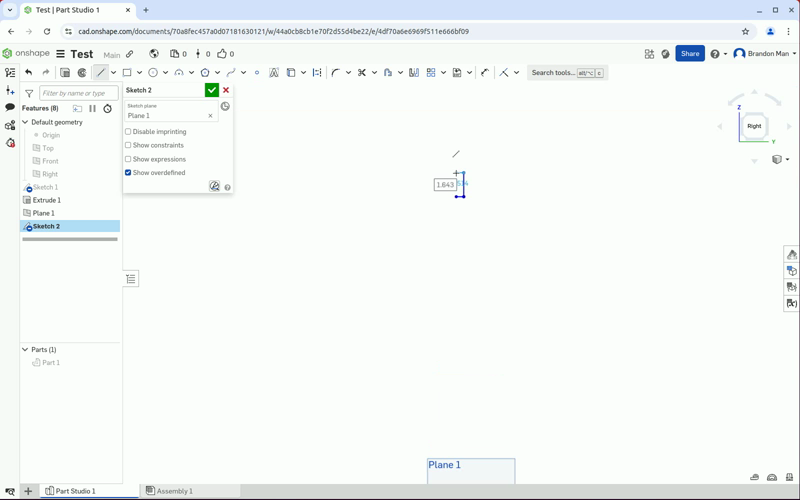
scroll(6)
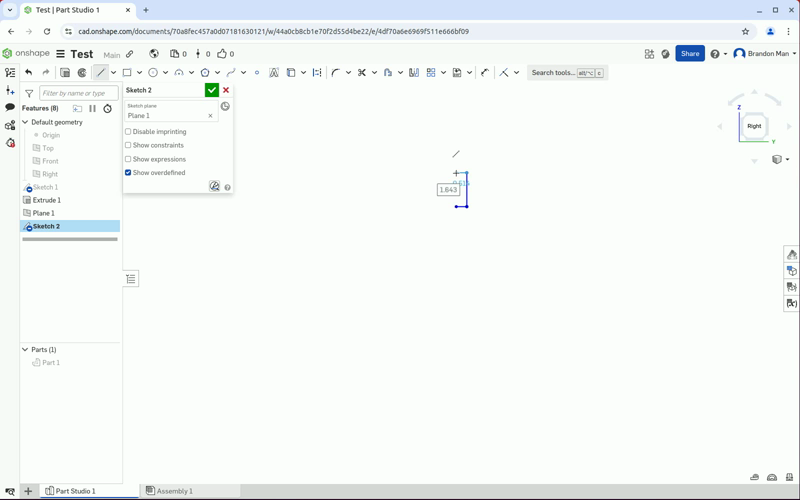
scroll(6)
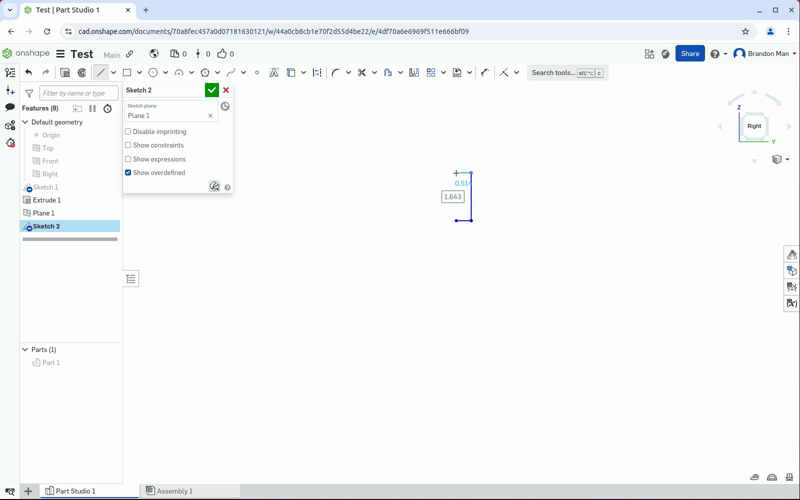
scroll(6)
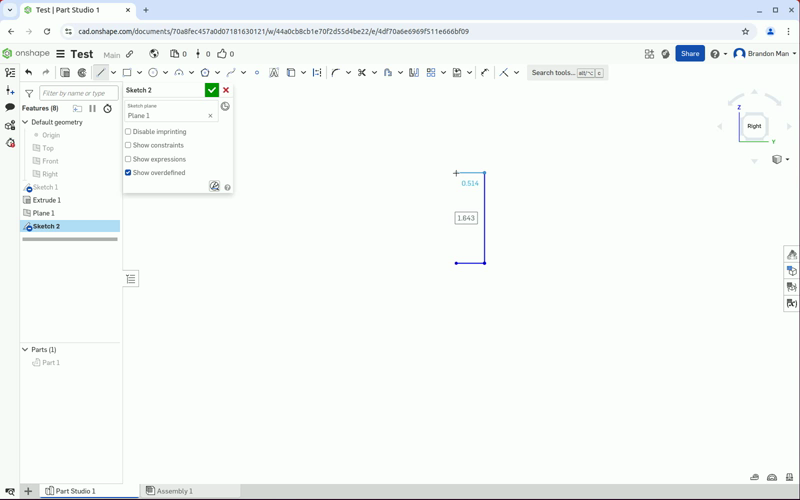
click(456, 172)
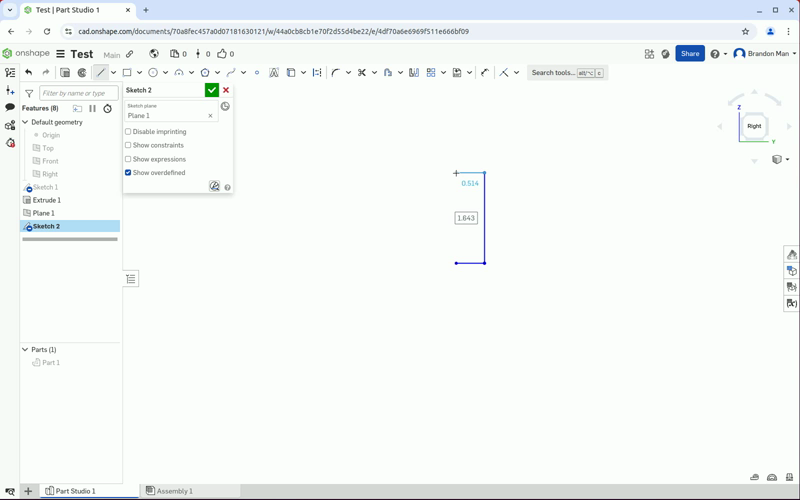
scroll(-6)
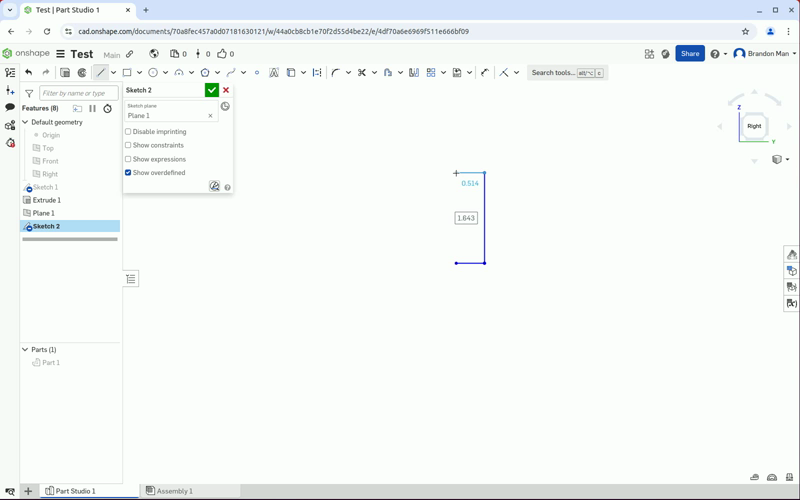
scroll(-6)
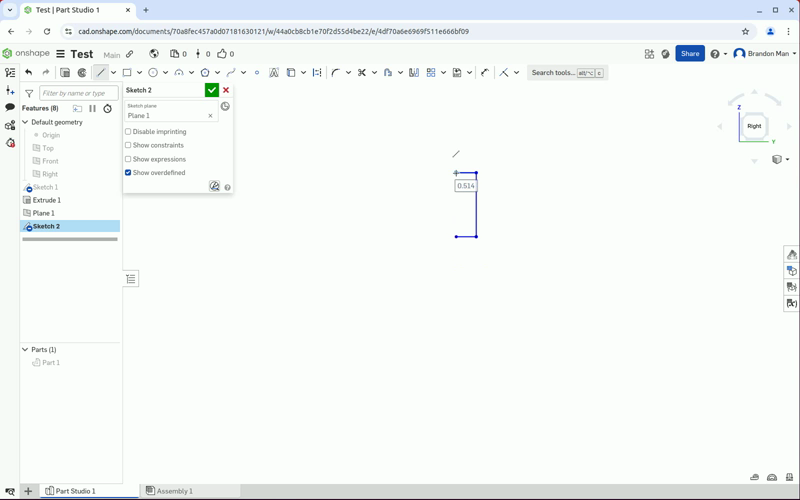
scroll(-6)
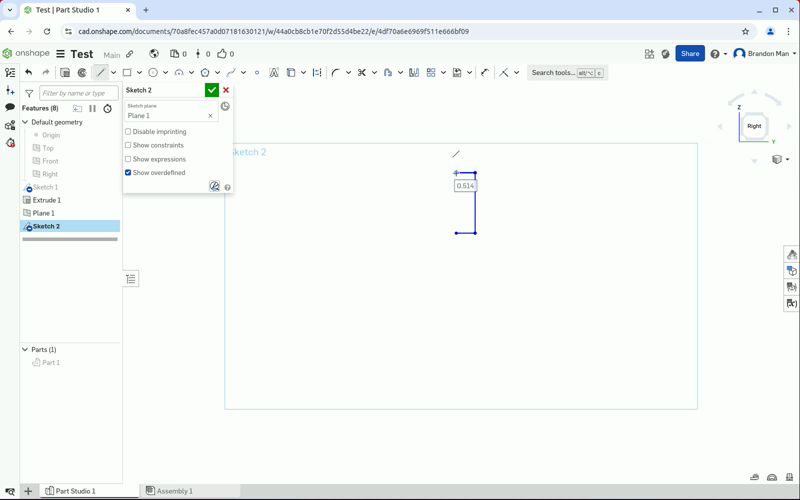
scroll(-6)
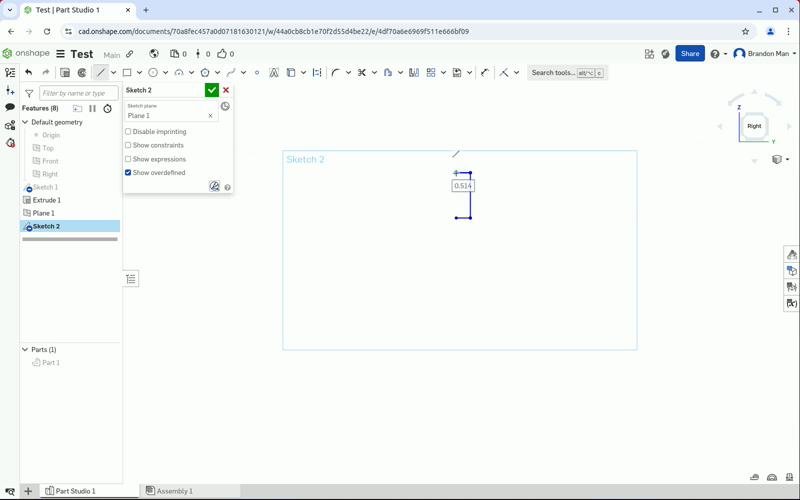
scroll(-6)
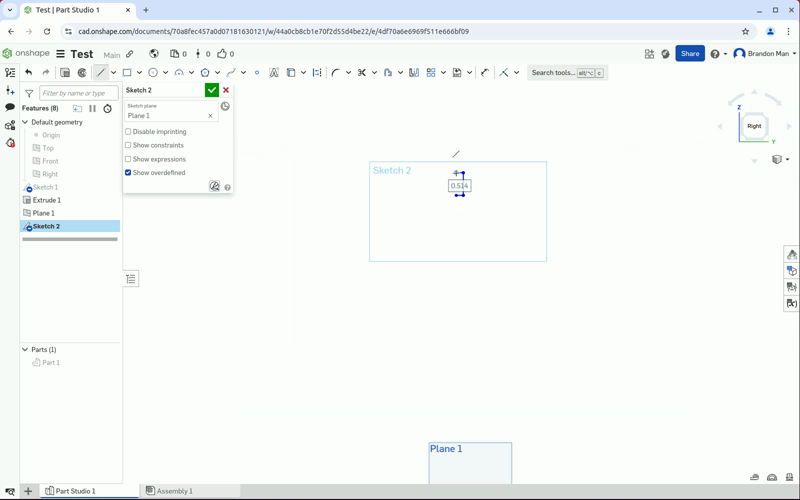
scroll(-6)
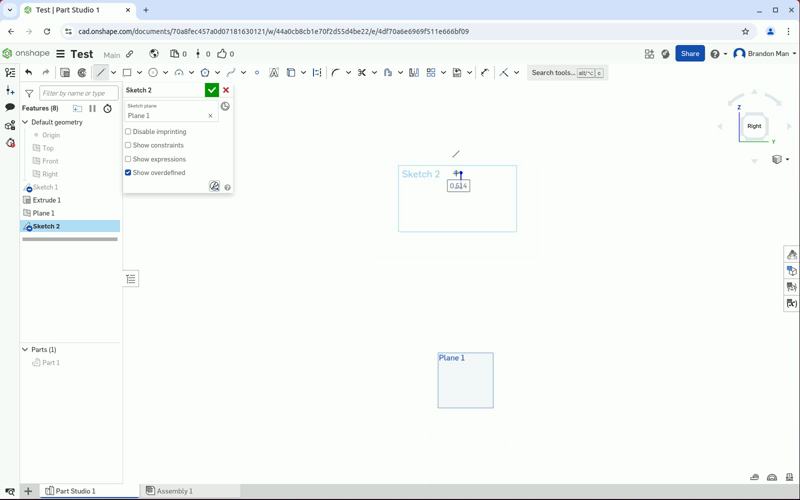
scroll(-6)
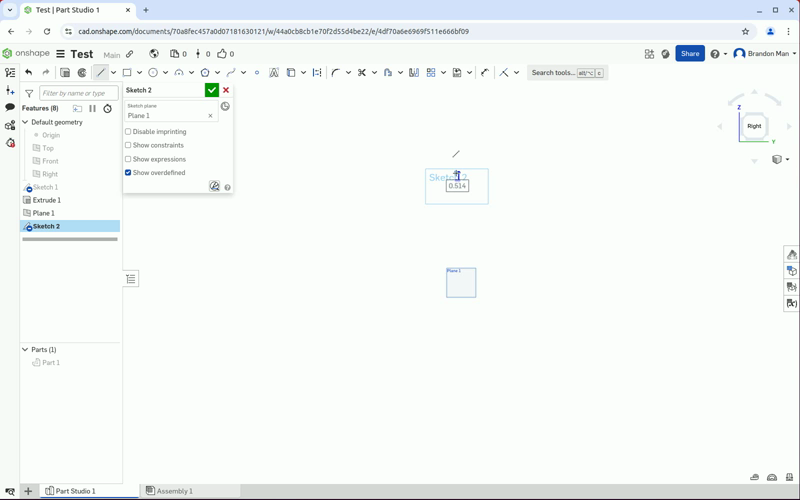
key_up(shift)
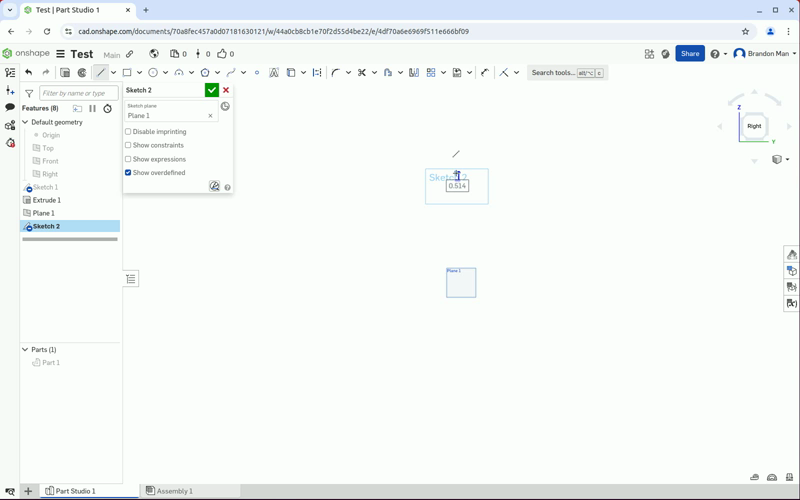
mouse_move(486, 172)
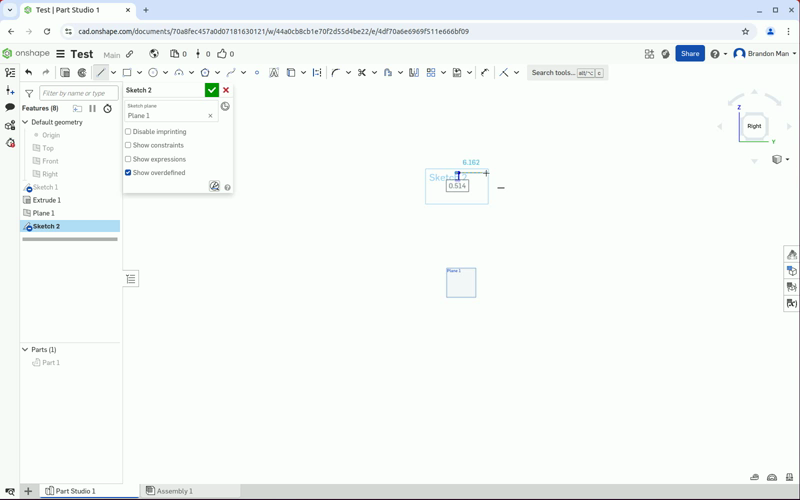
key_down(shift)
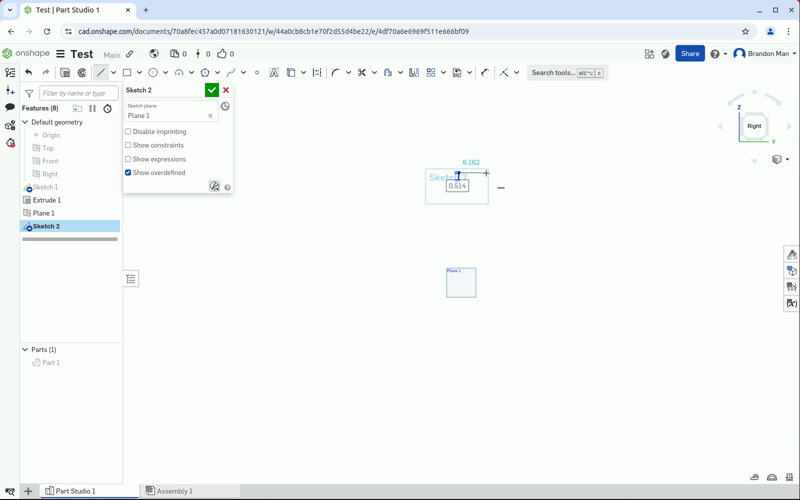
mouse_move(456, 180)
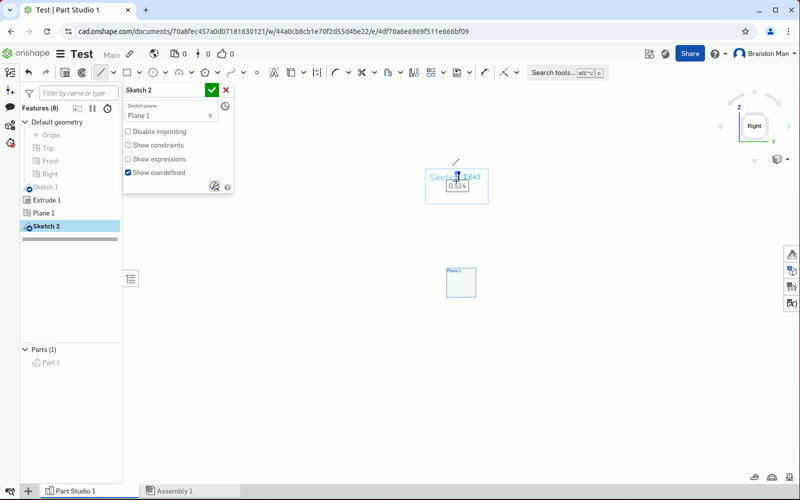
scroll(6)
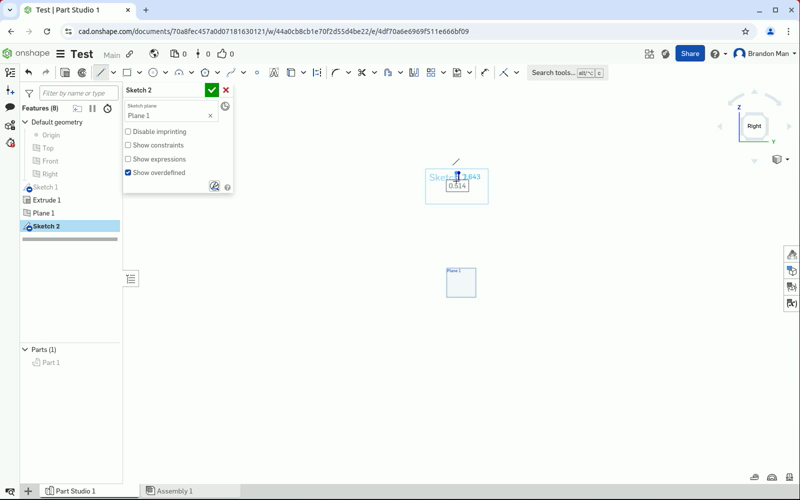
scroll(6)
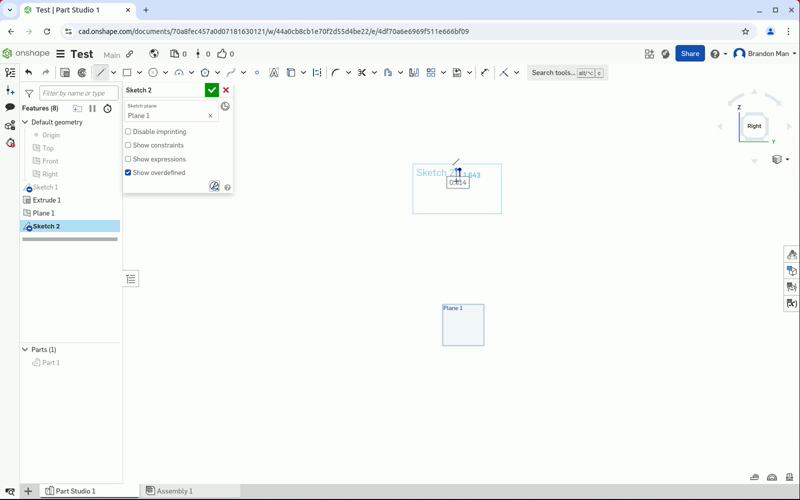
scroll(6)
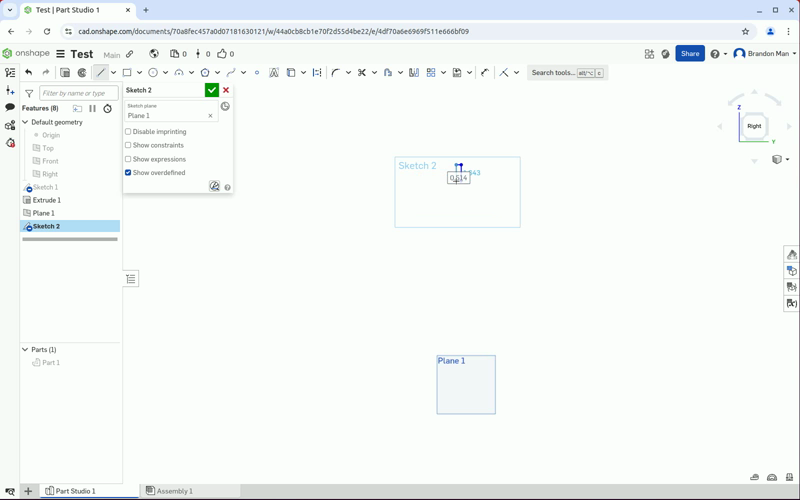
scroll(6)
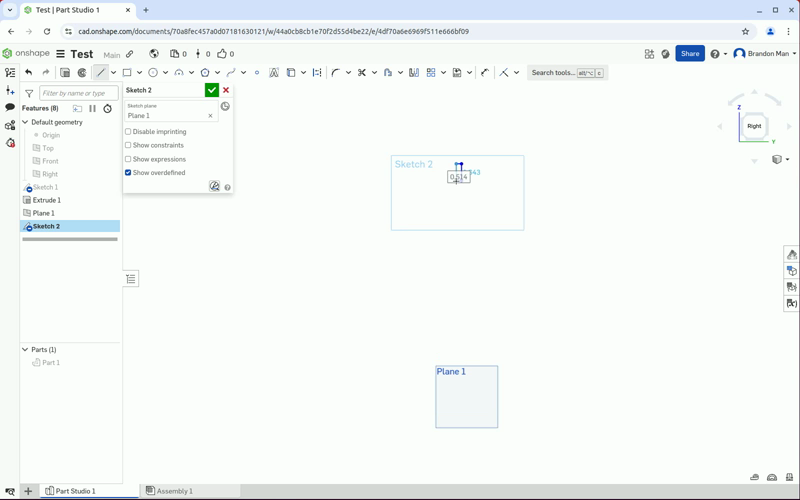
scroll(6)
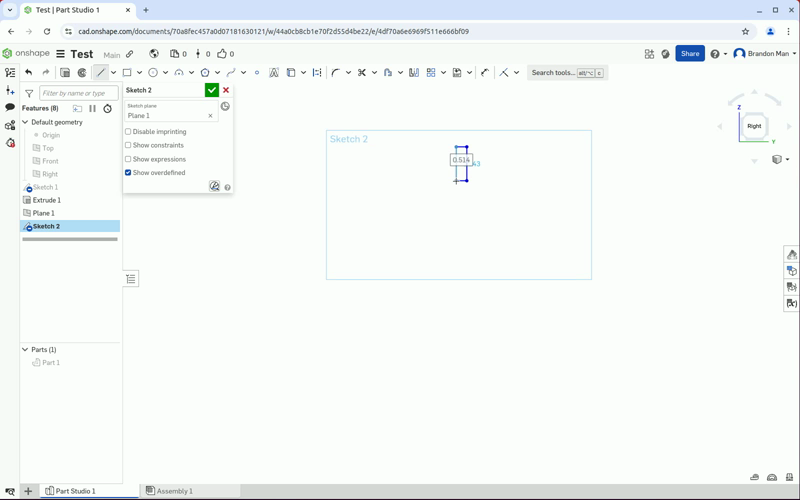
scroll(6)
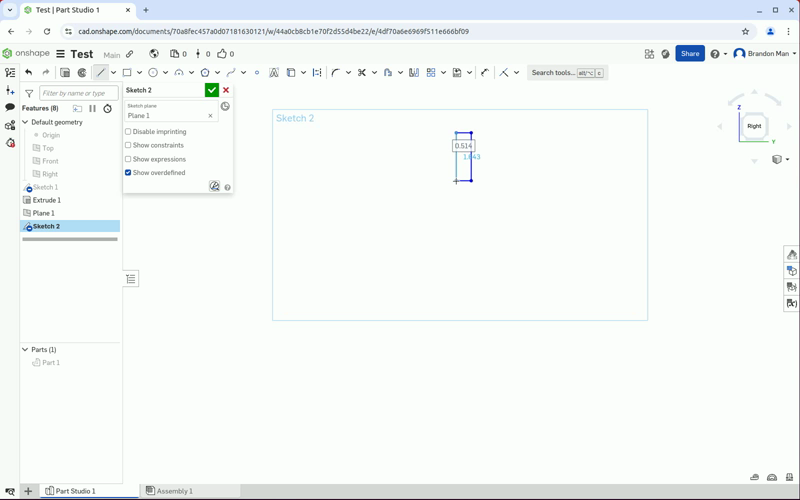
scroll(6)
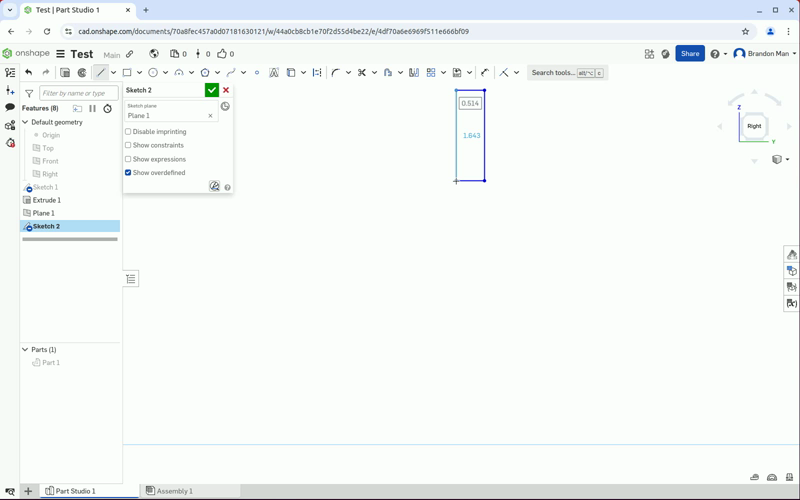
key_up(shift)
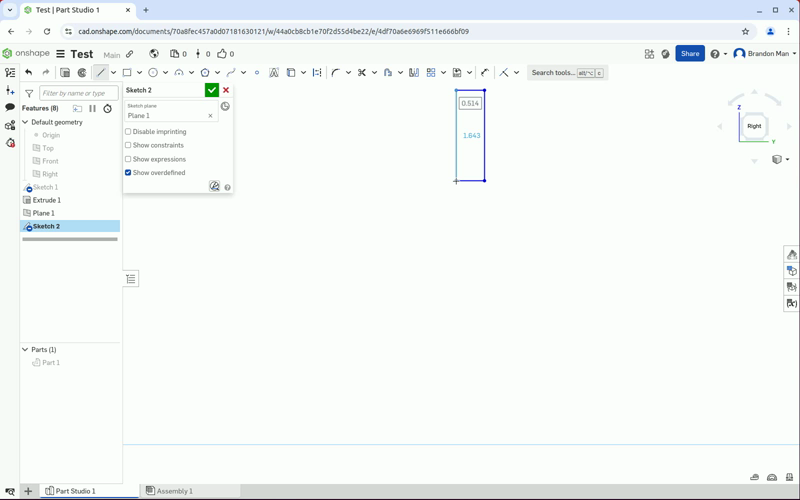
click(456, 180)
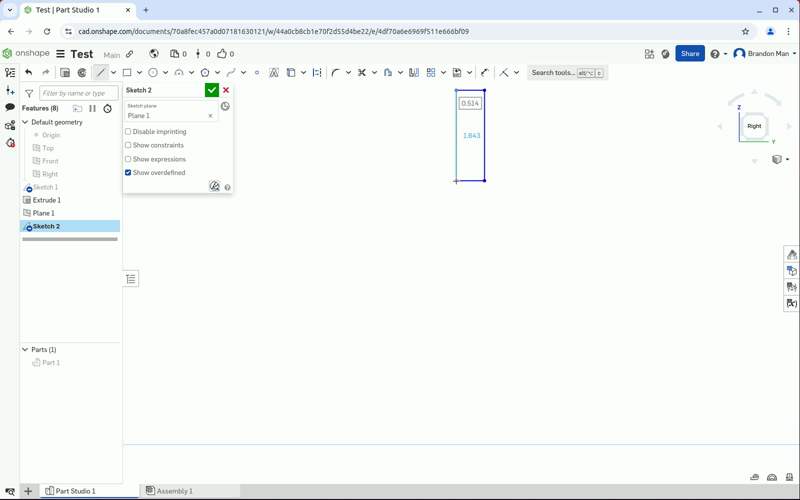
scroll(-6)
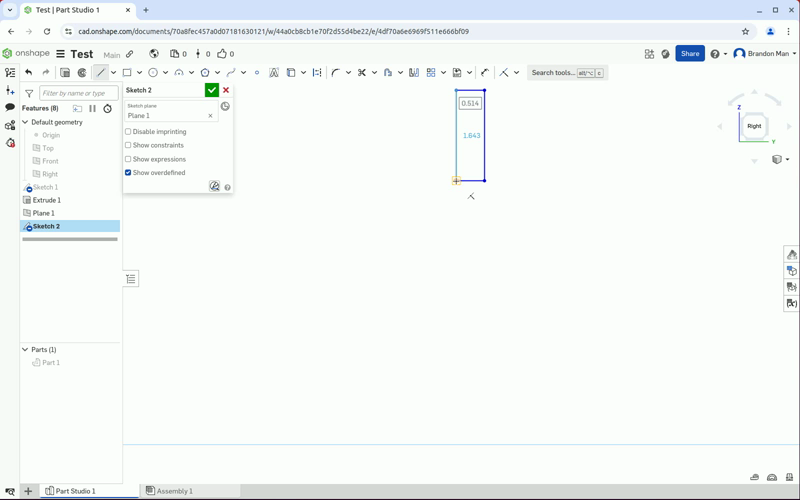
scroll(-6)
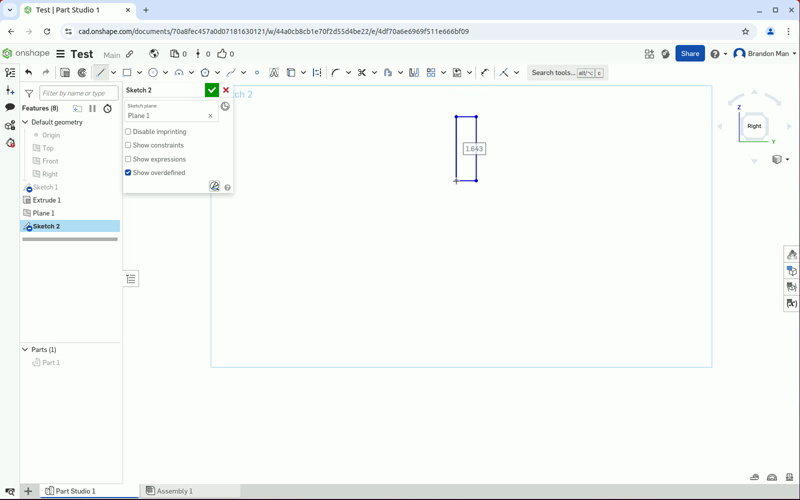
scroll(-6)
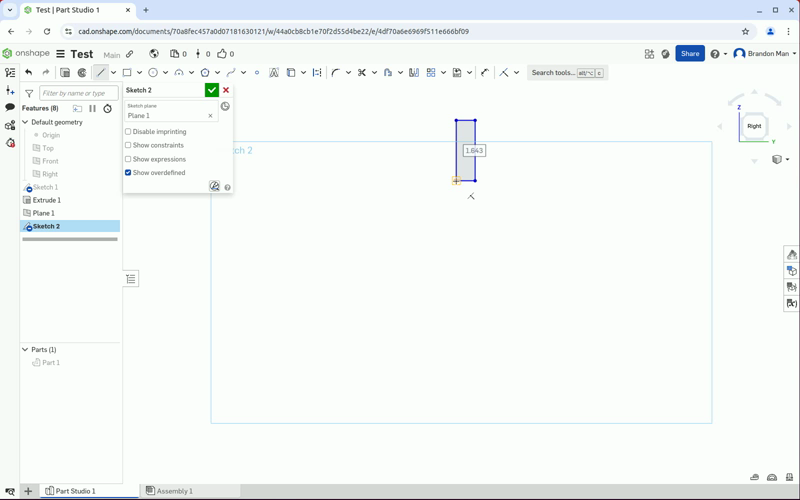
scroll(-6)
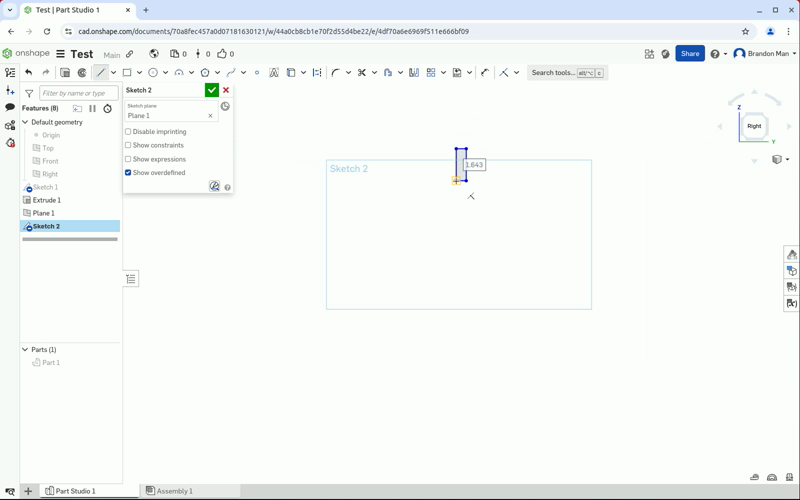
scroll(-6)
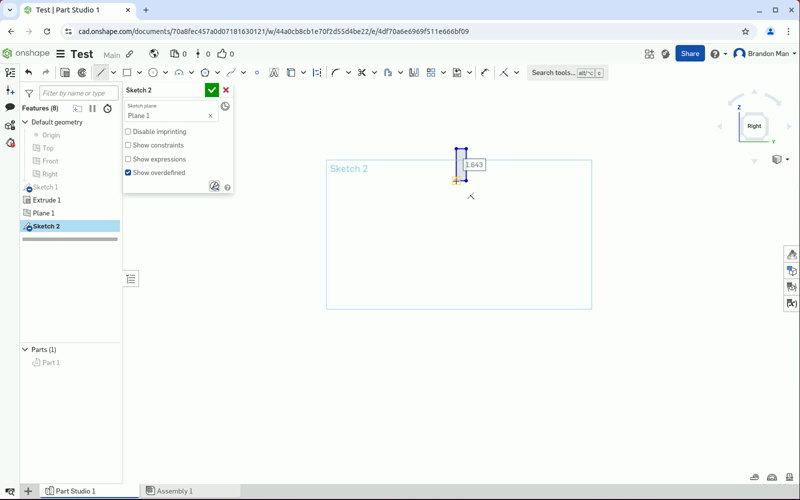
scroll(-6)
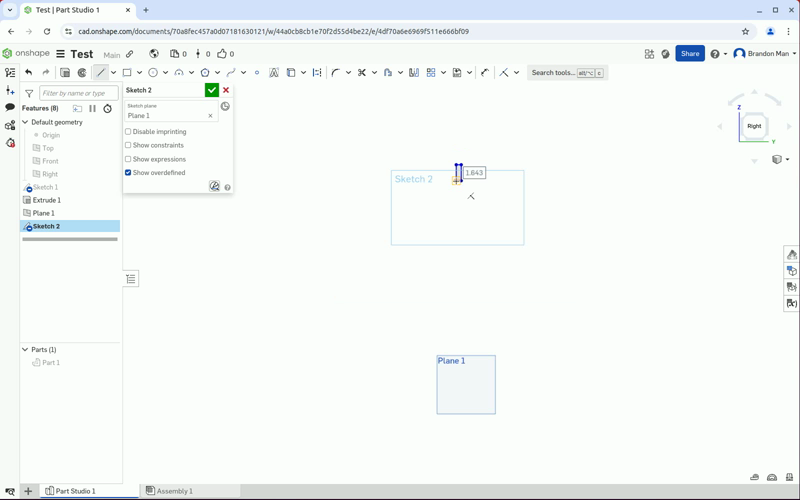
scroll(-6)
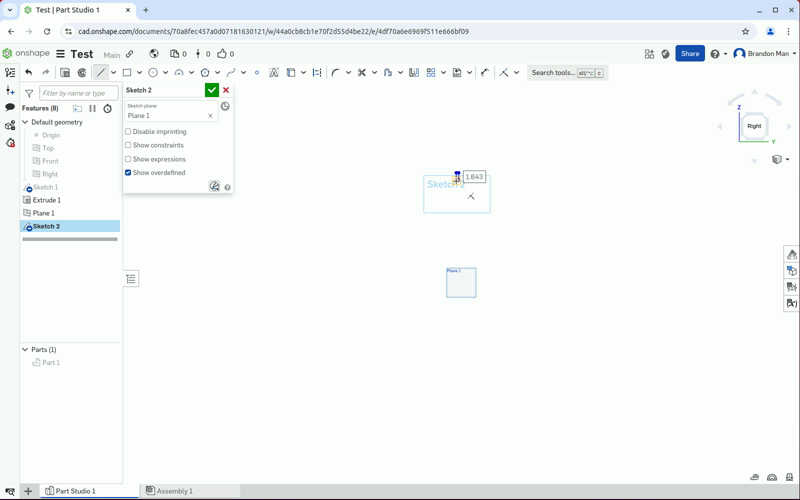
key(esc)
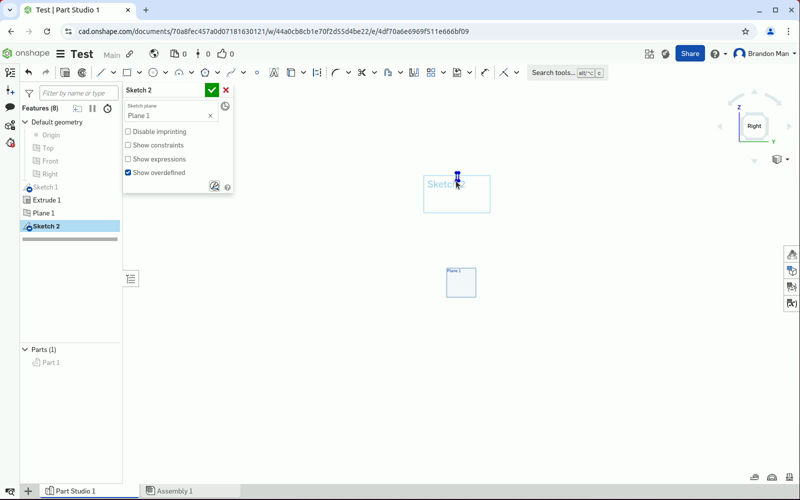
mouse_move(457, 180)
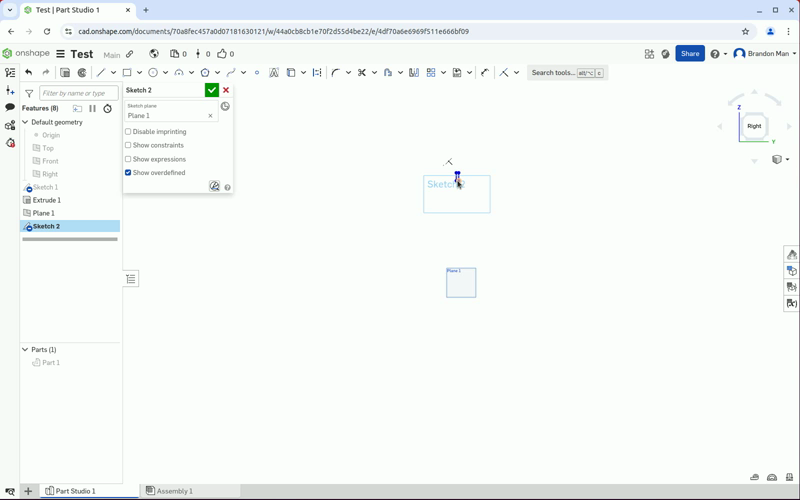
scroll(6)
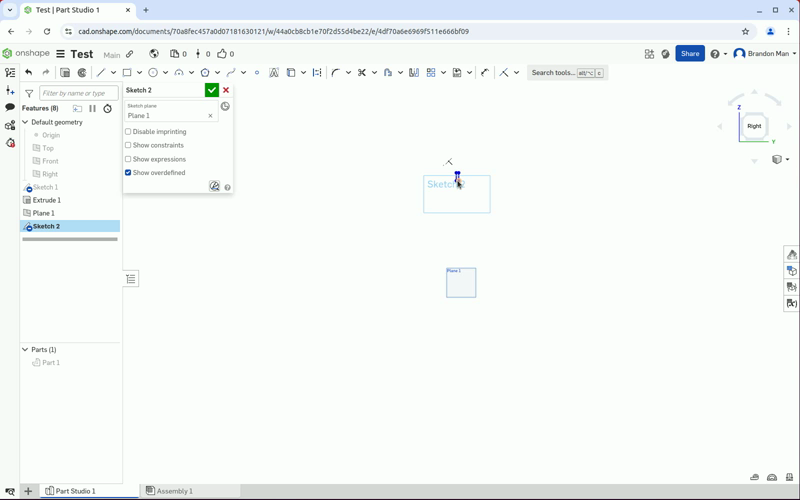
scroll(6)
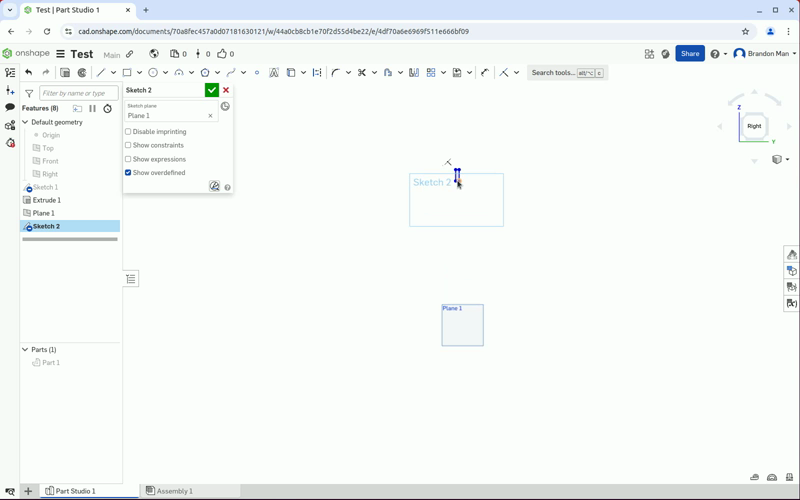
scroll(6)
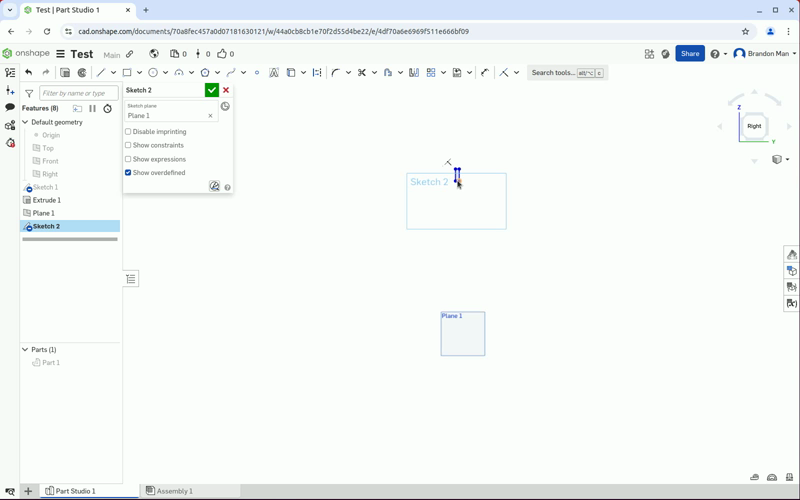
scroll(6)
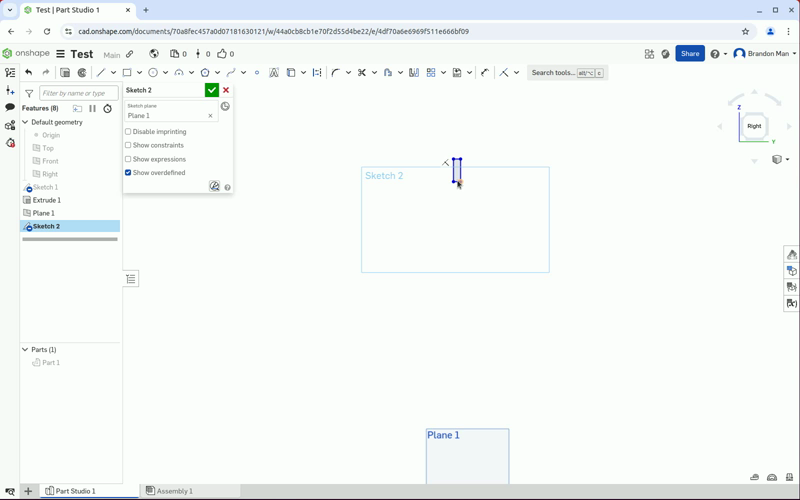
scroll(6)
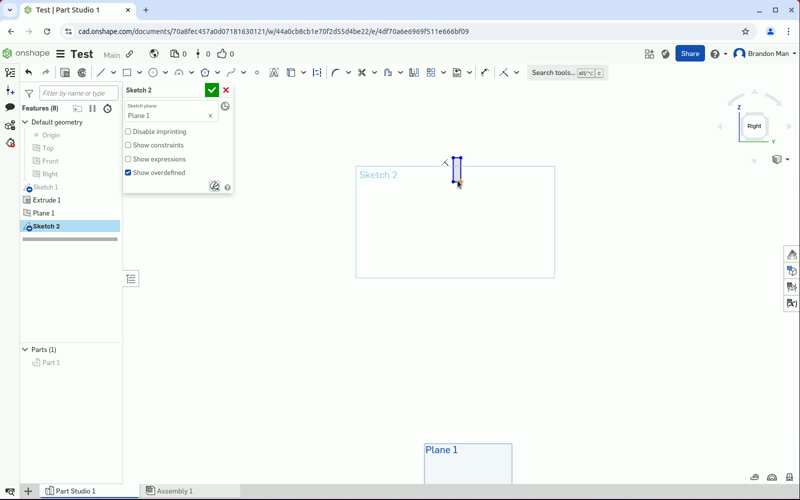
scroll(6)
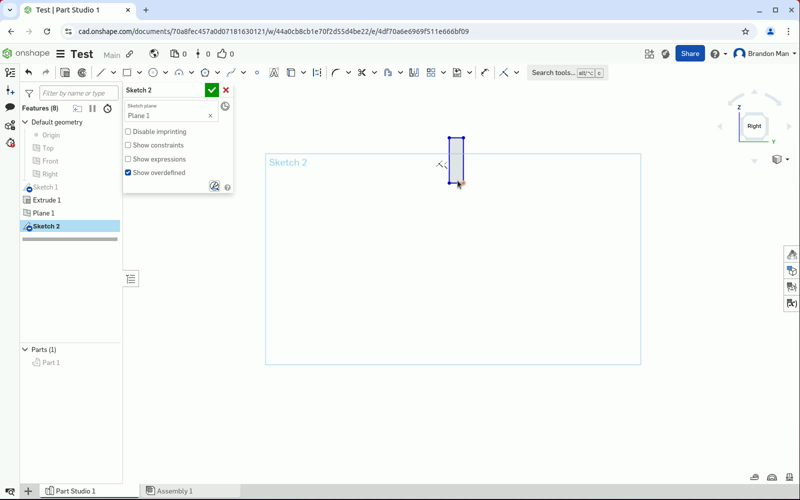
scroll(6)
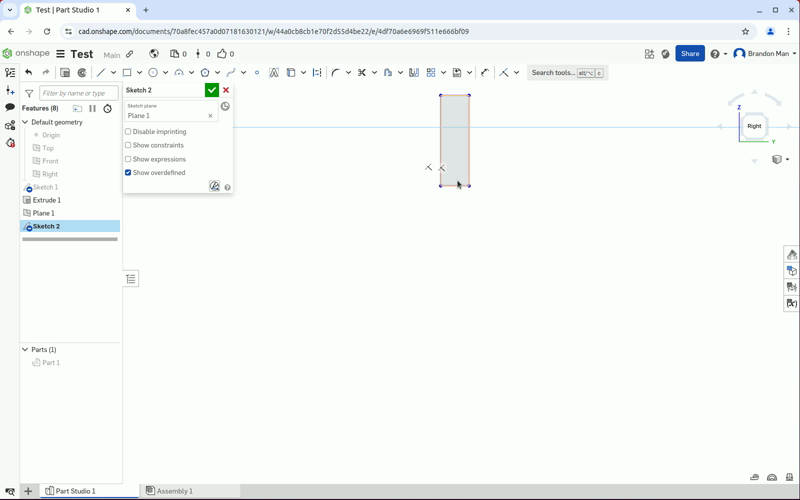
click(457, 180)
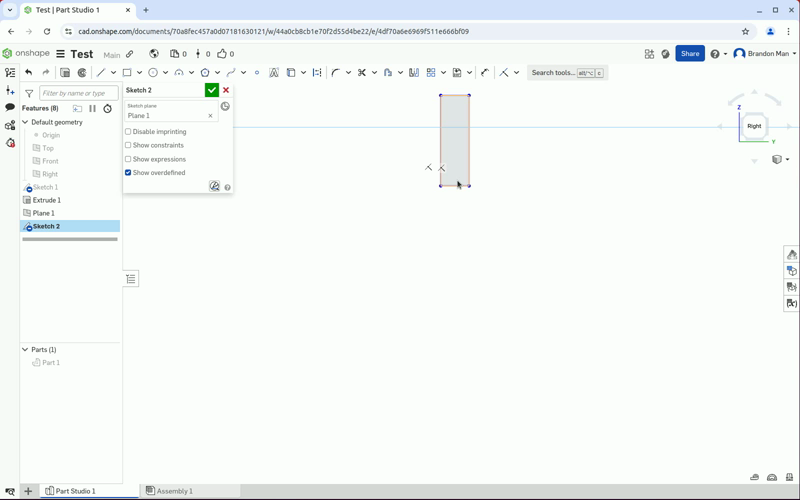
scroll(-6)
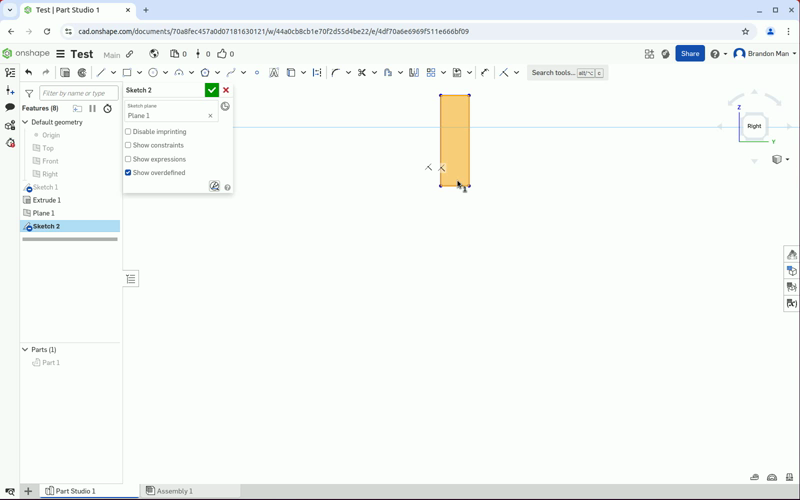
scroll(-6)
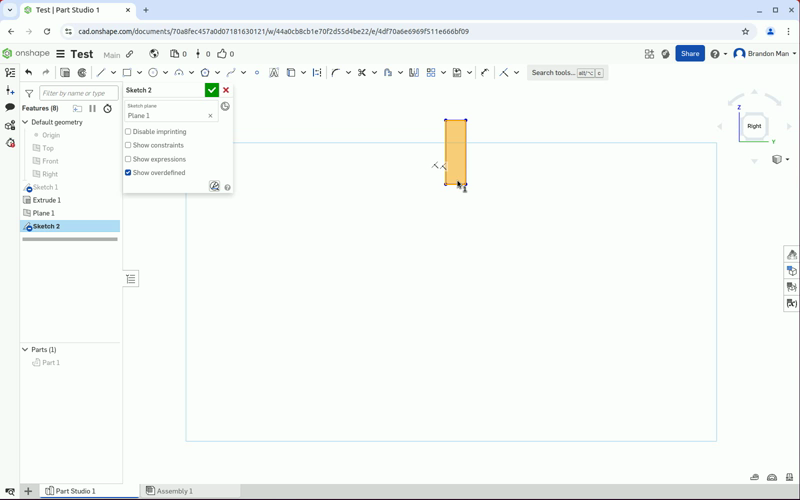
scroll(-6)
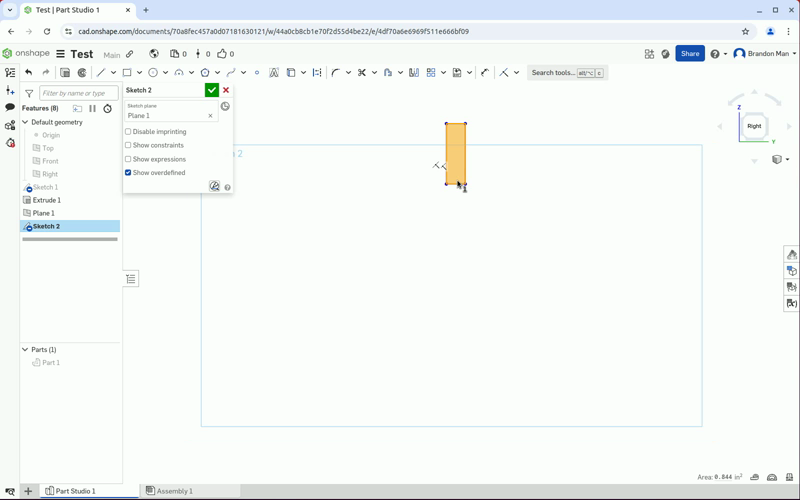
scroll(-6)
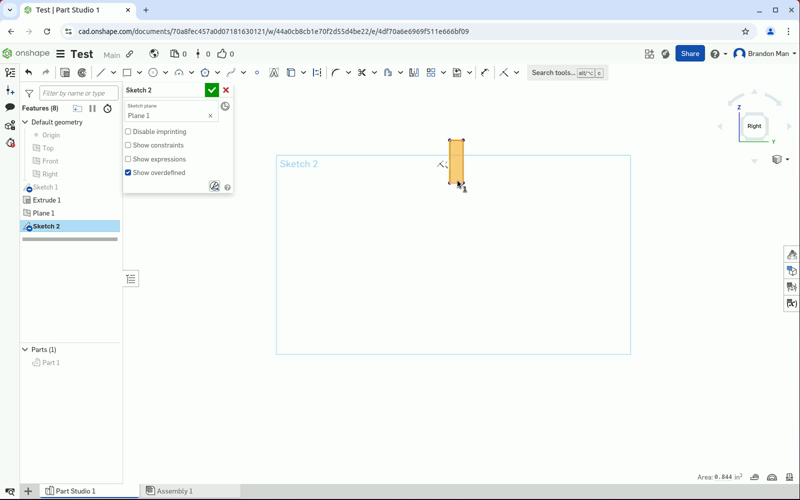
scroll(-6)
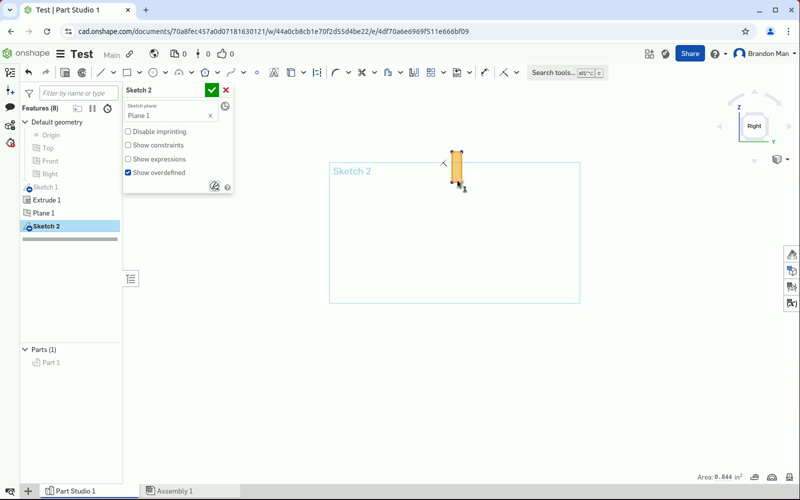
scroll(-6)
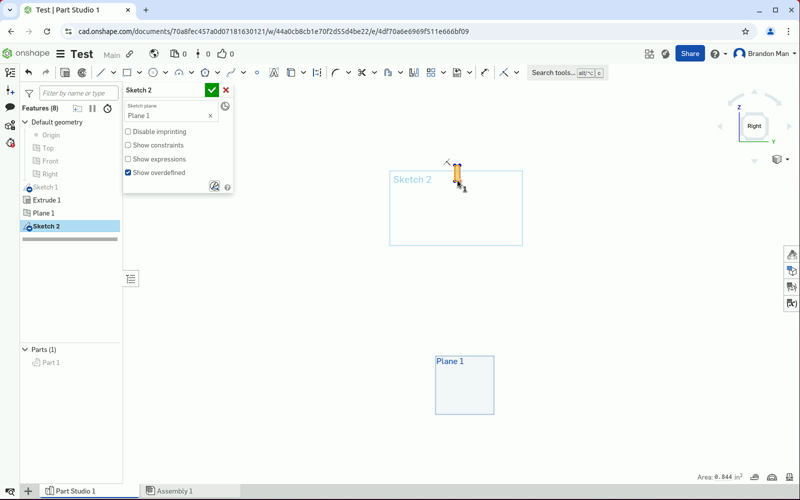
scroll(-6)
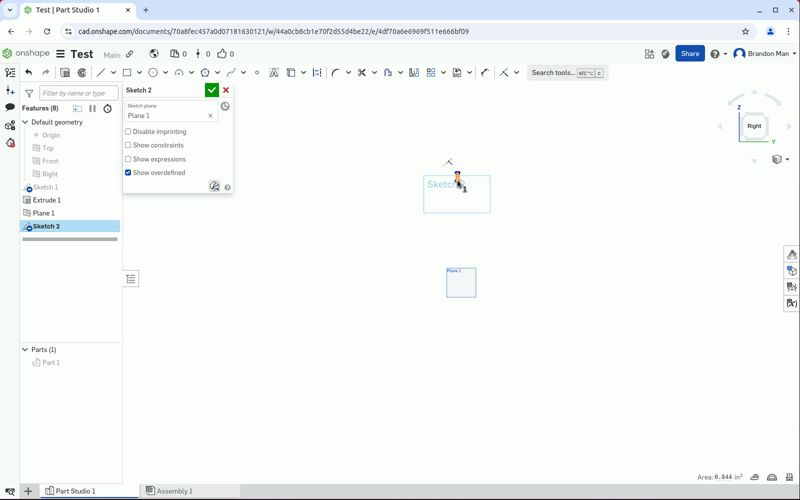
mouse_move(73, 352)
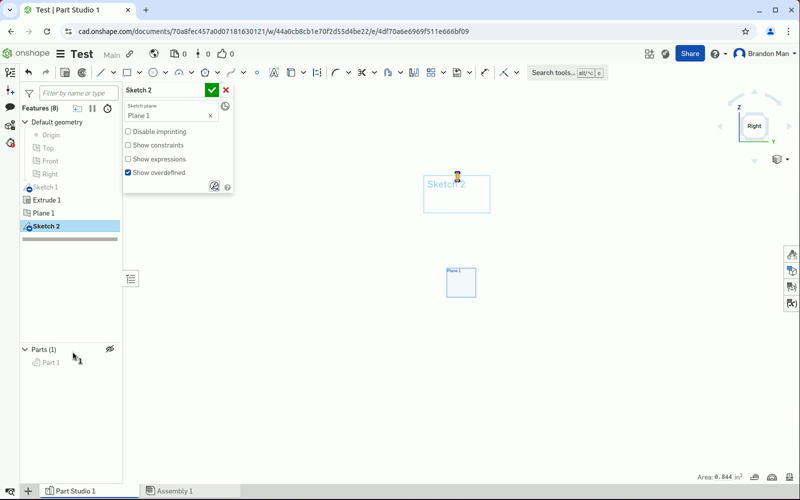
key(shift+y)
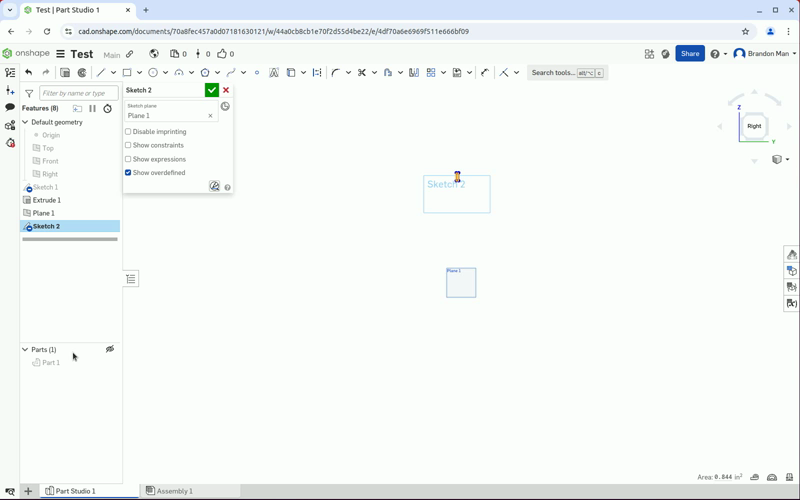
key(shift+e)
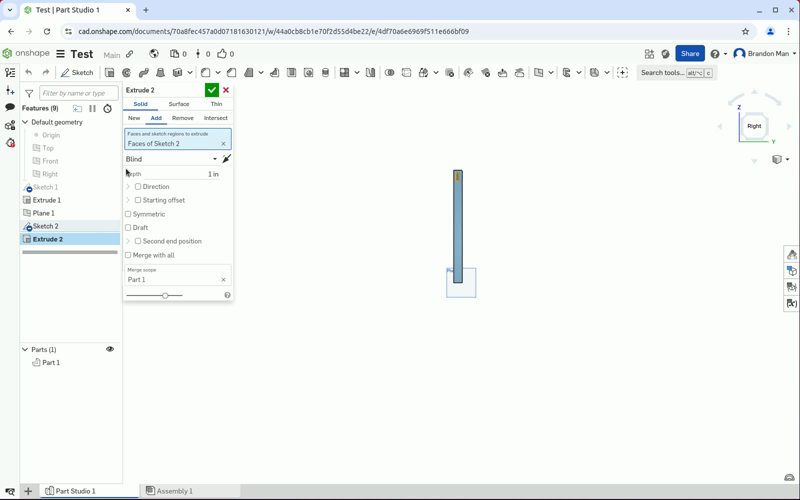
mouse_move(143, 106)
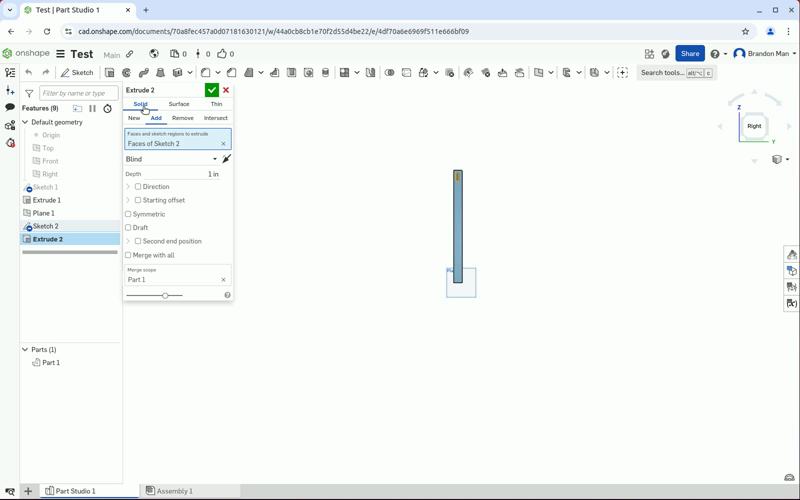
click(143, 106)
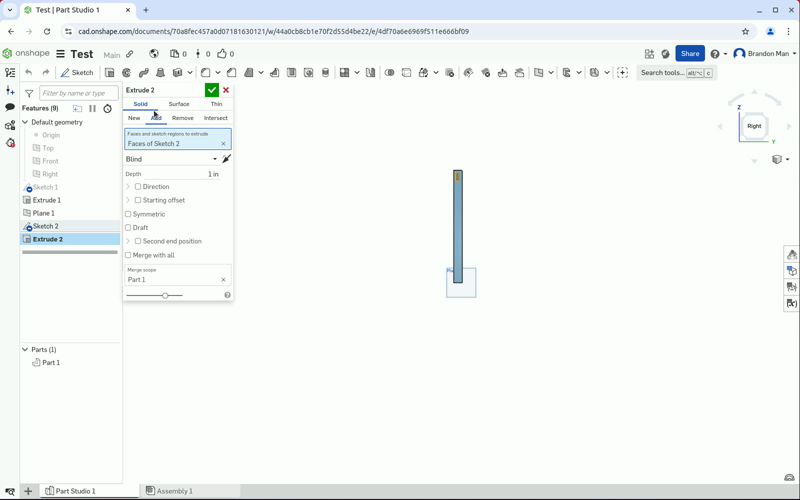
mouse_move(186, 120)
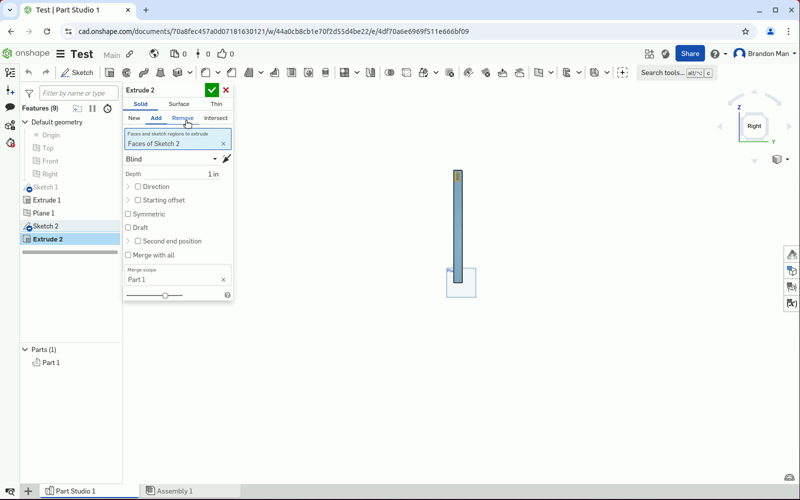
click(186, 120)
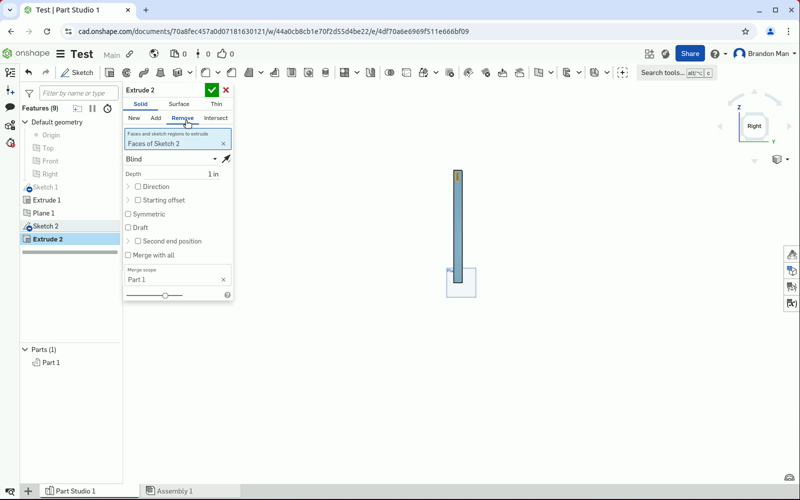
key(tab, 4)
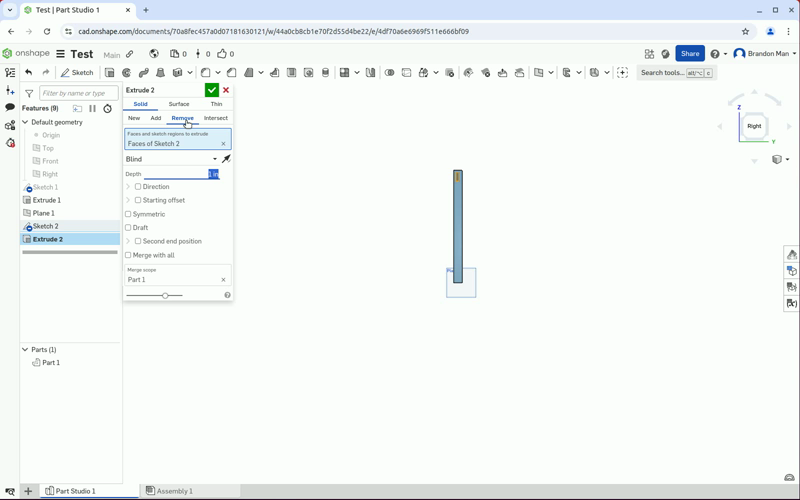
text(0.481)
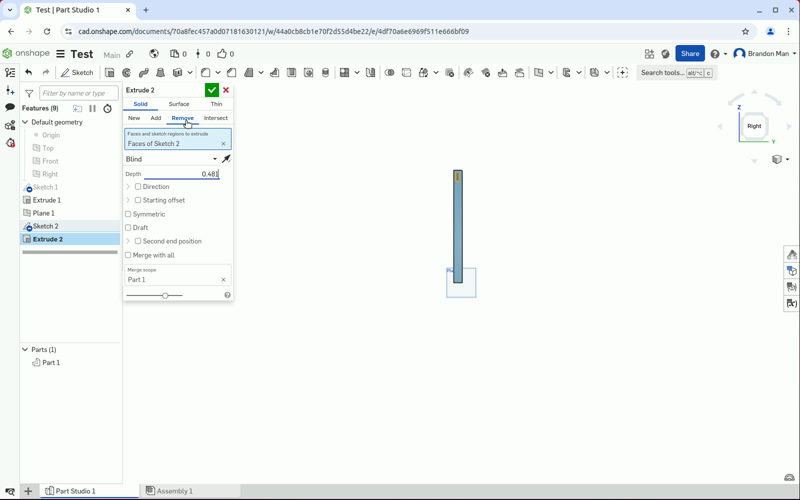
key(tab, 6)
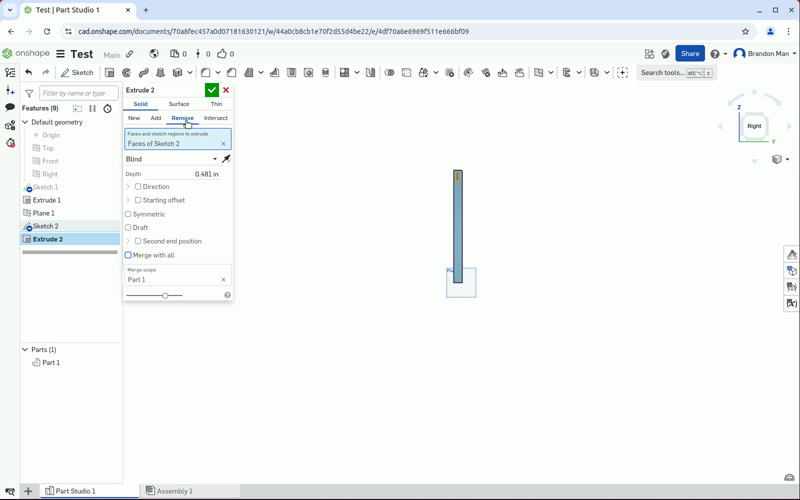
key(space)
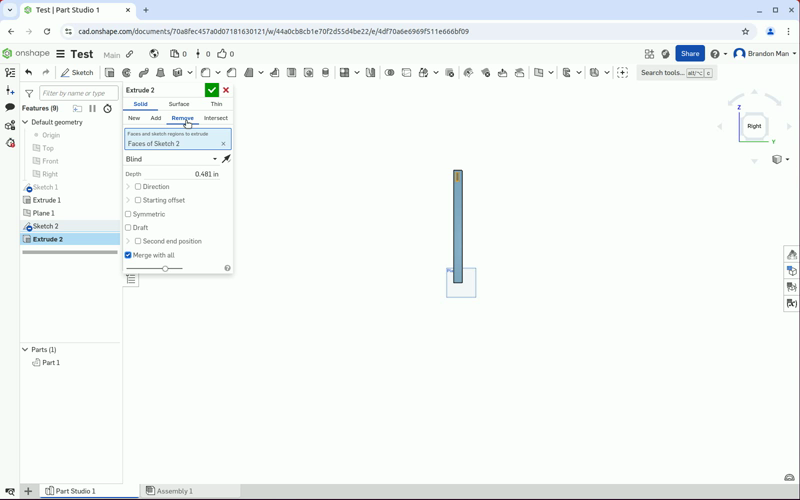
key(enter)
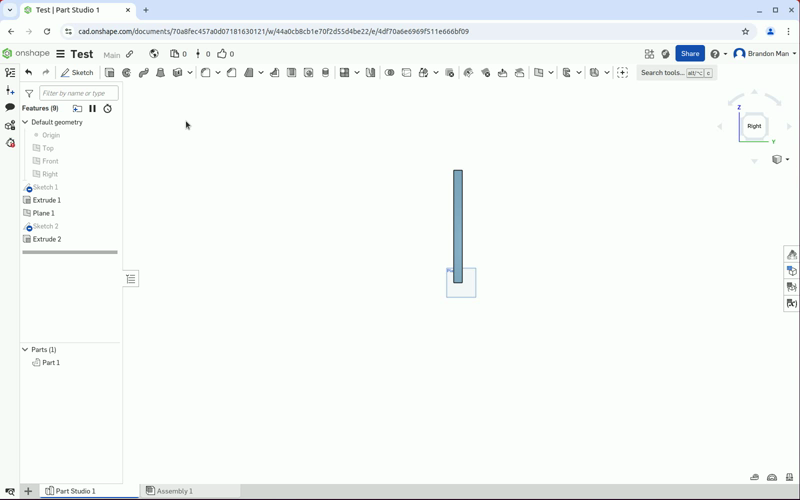
key(shift+h)
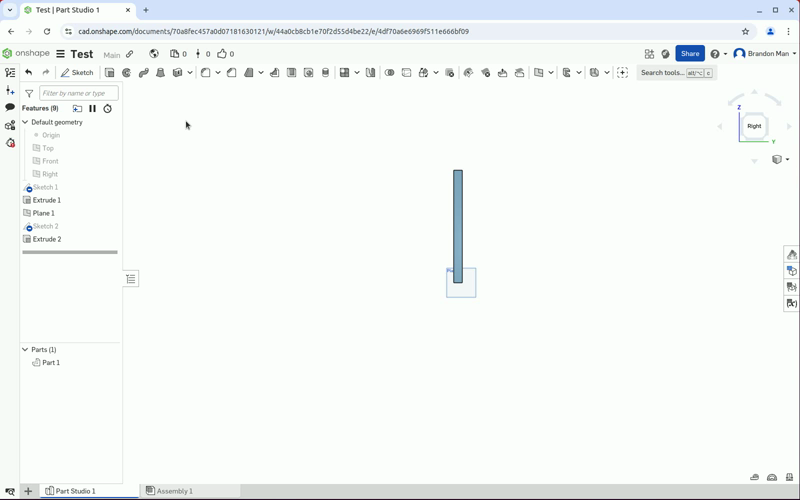
key(shift+h)
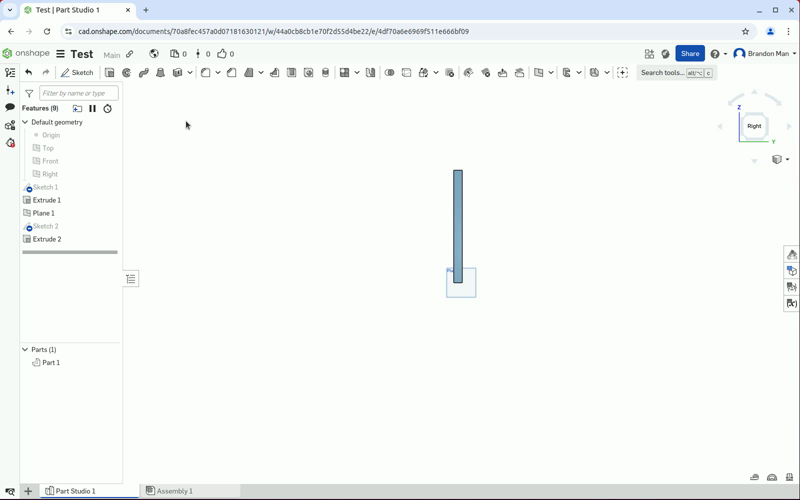
mouse_move(73, 189)
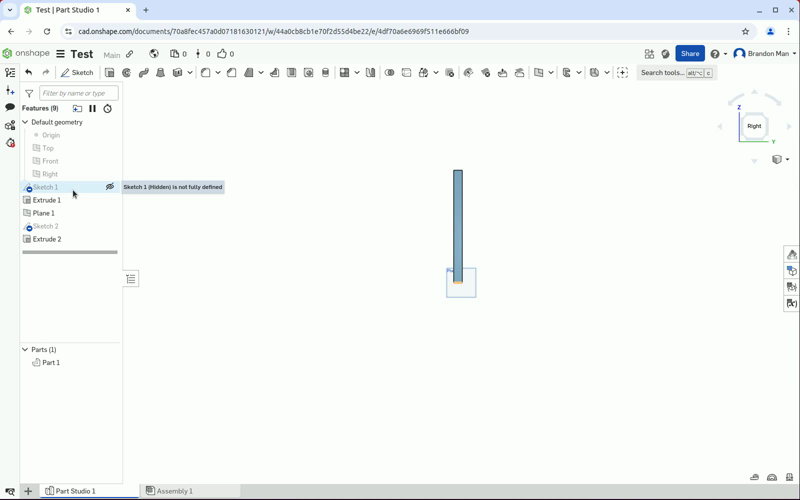
click(73, 189)
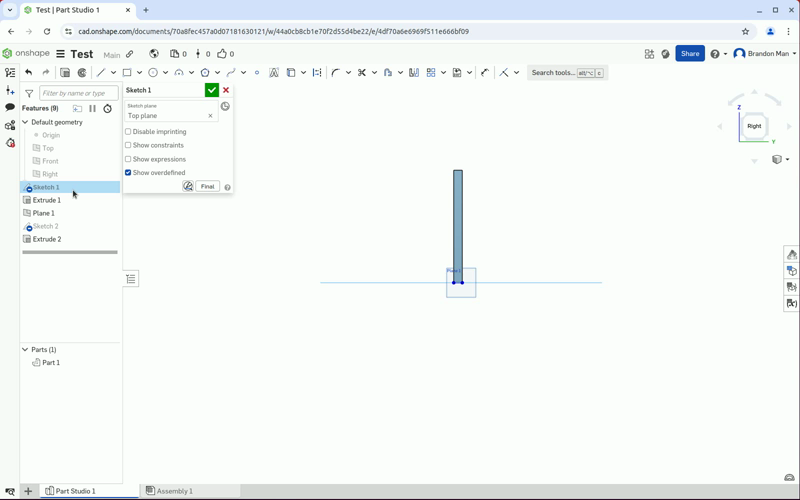
mouse_move(229, 92)
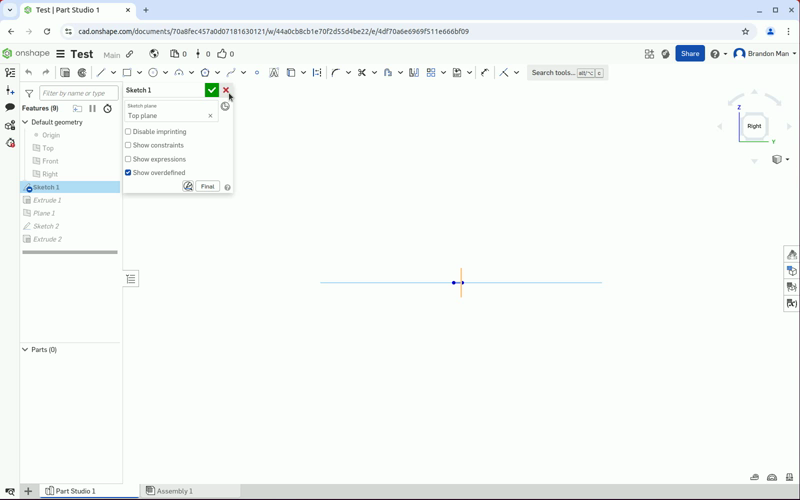
click(229, 92)
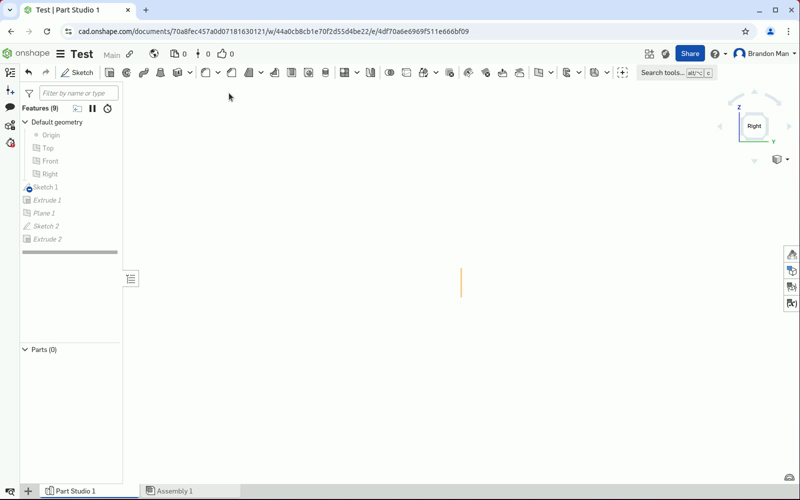
mouse_move(73, 352)
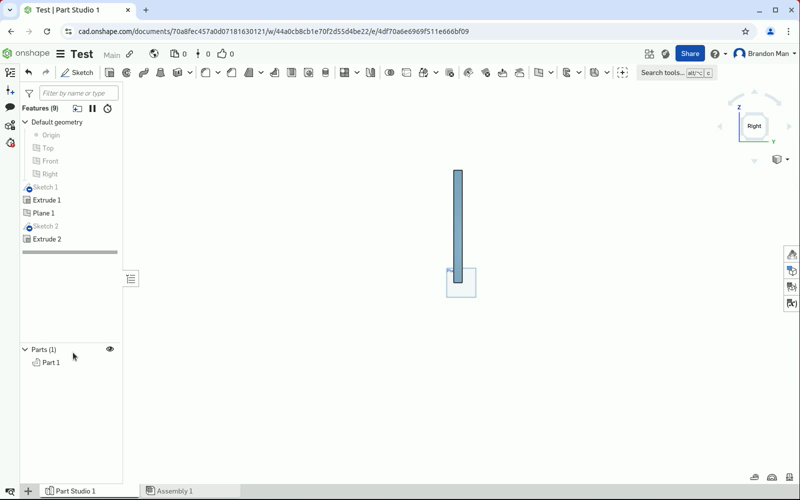
key(y)
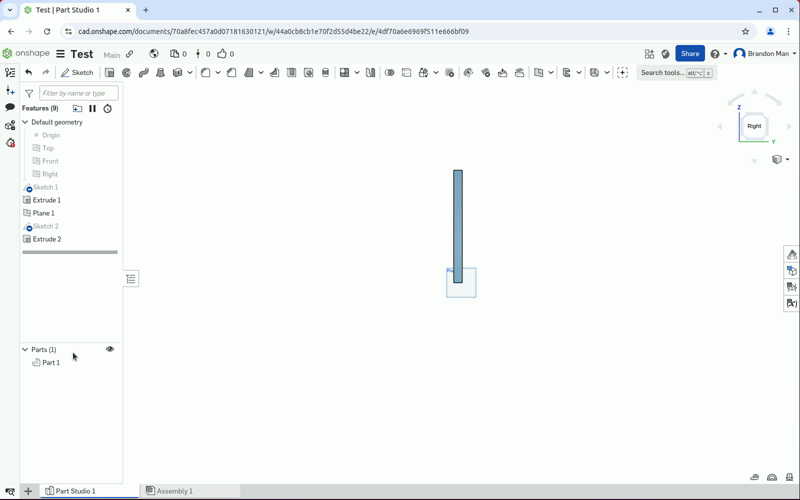
key(shift+p)
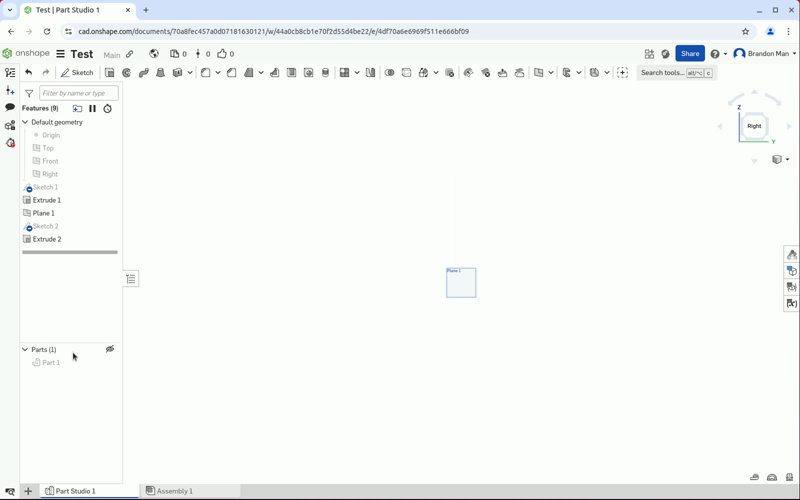
key(space)
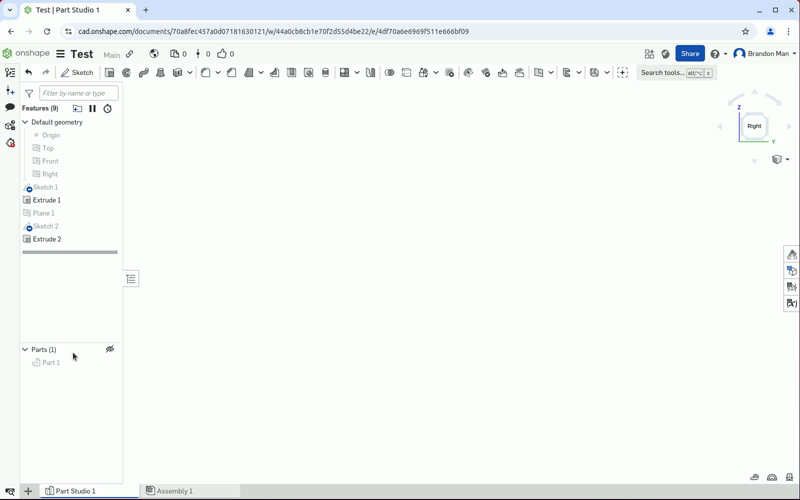
key_down(shift)
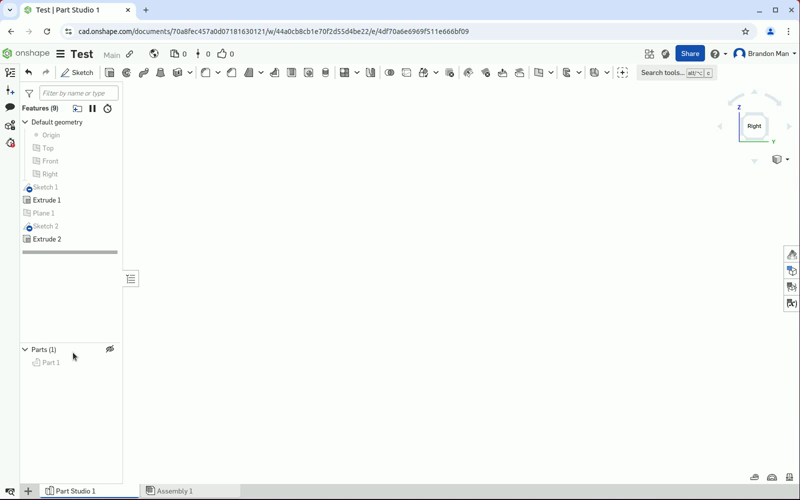
key(right)
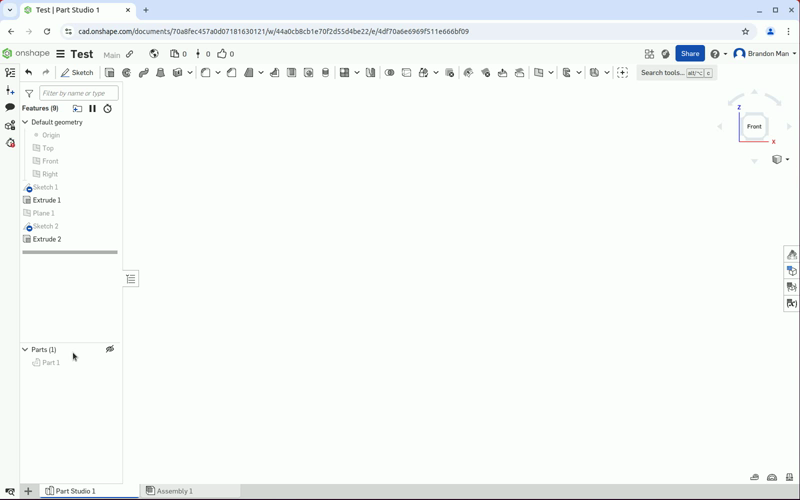
key_up(shift)
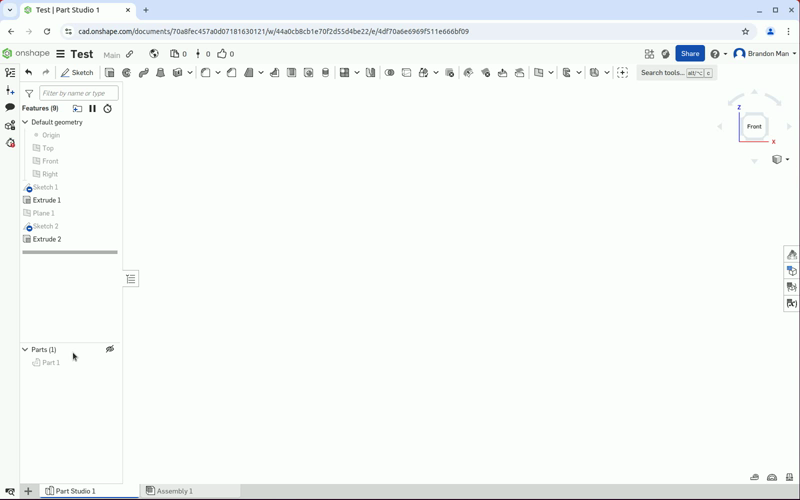
mouse_move(73, 352)
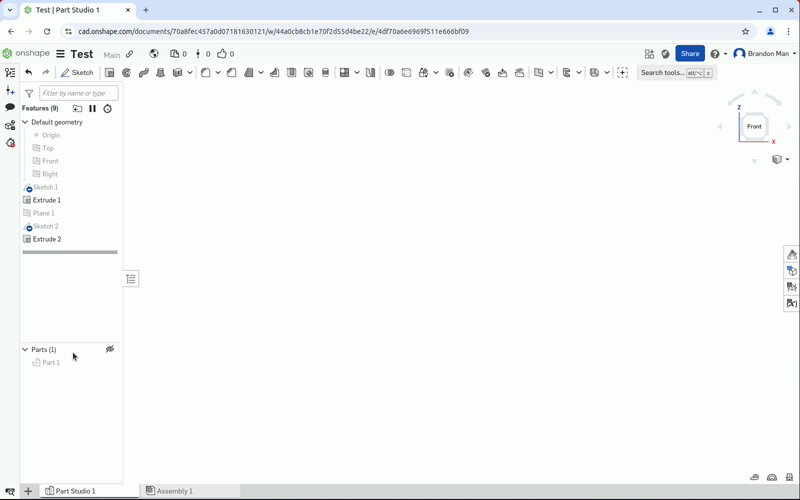
key(shift+y)
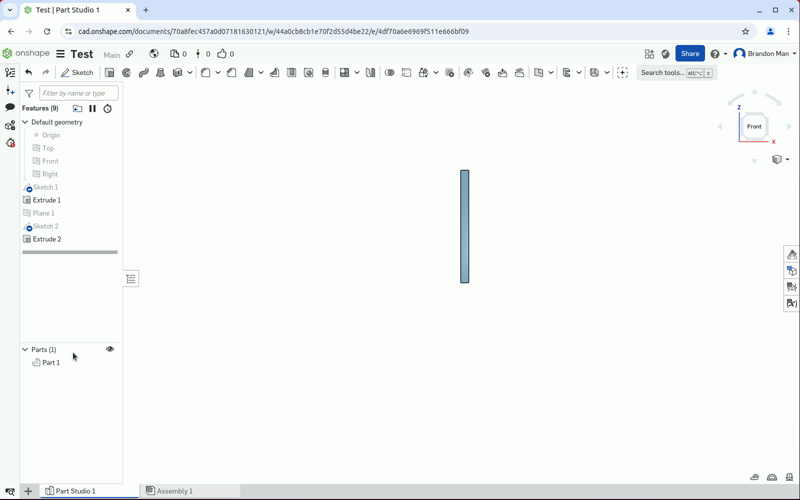
mouse_move(541, 75)
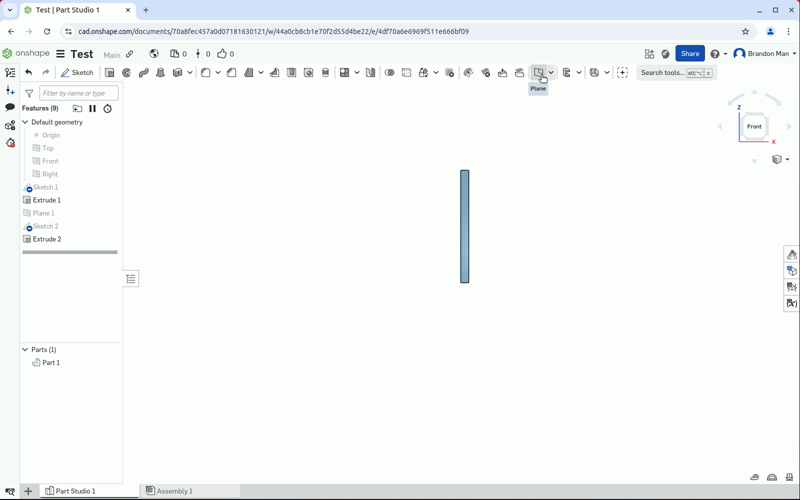
click(541, 75)
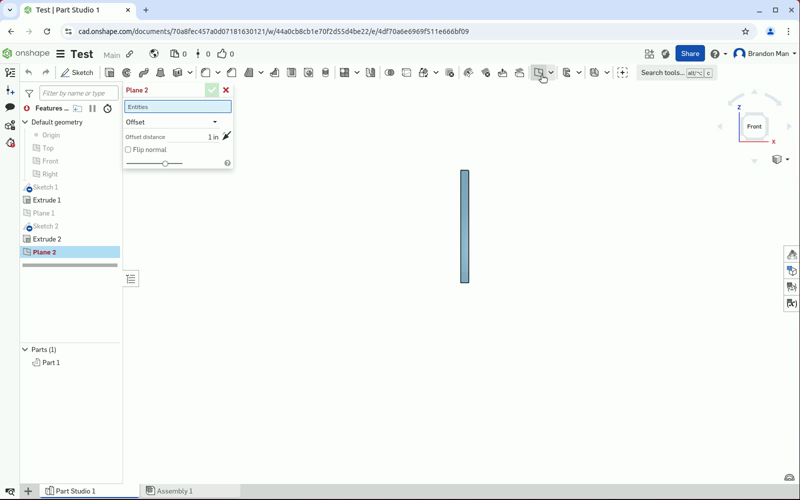
mouse_move(73, 163)
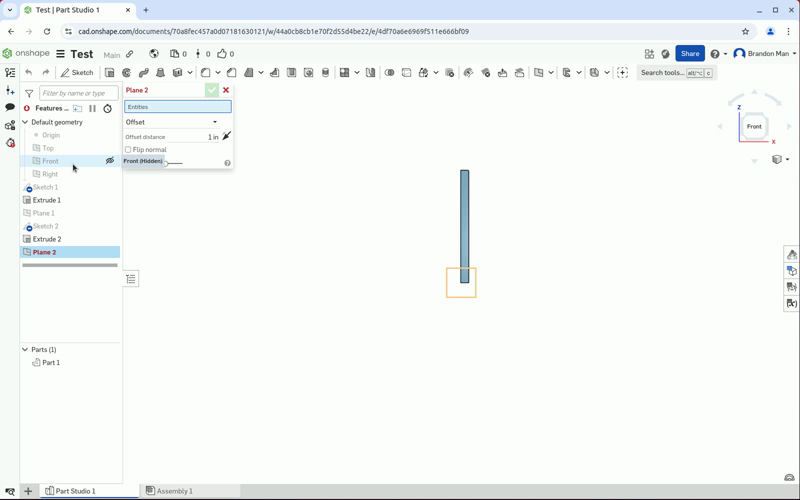
click(73, 163)
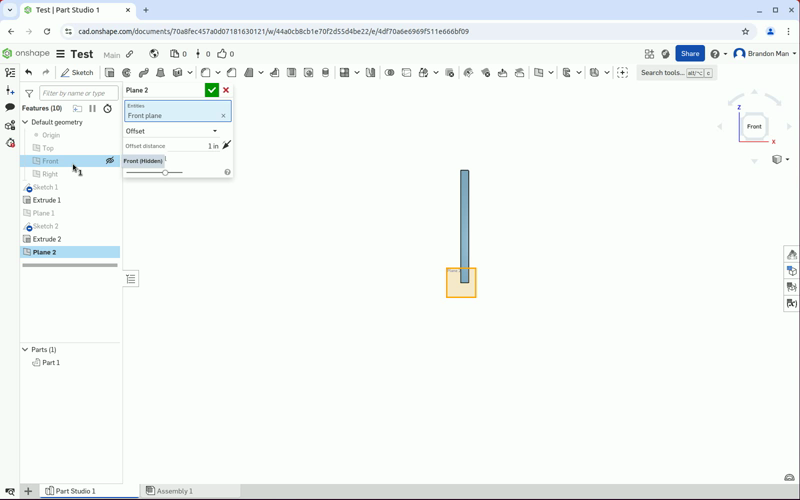
key(tab, 2)
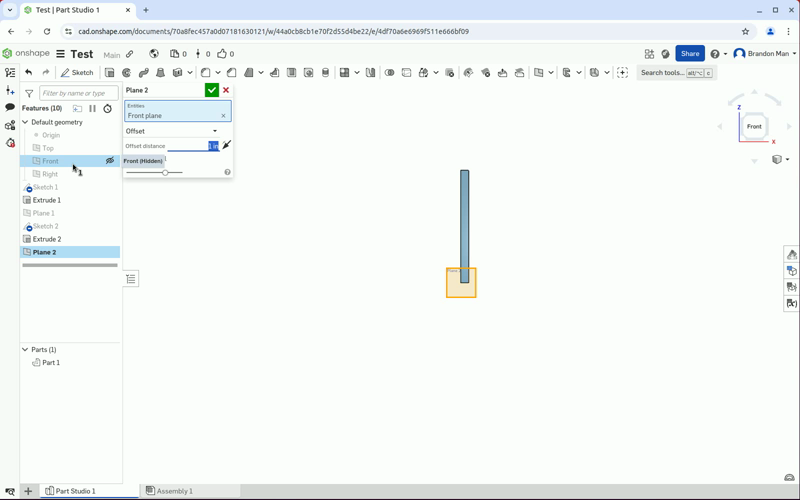
text(1.448)
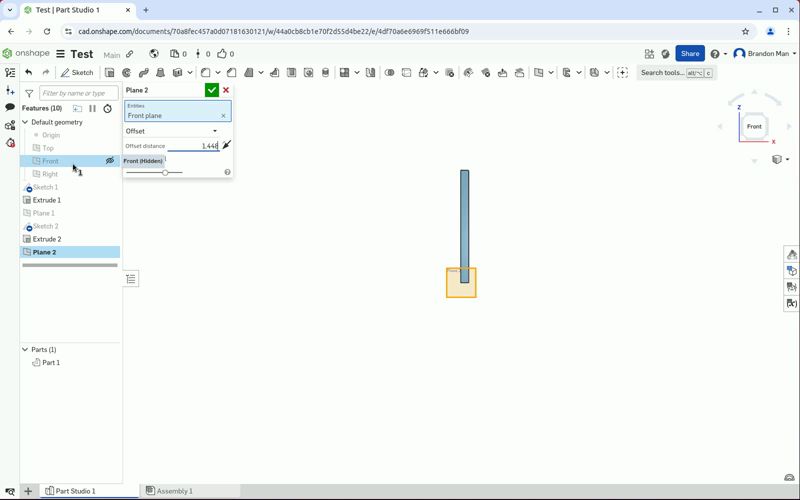
key(enter, 2)
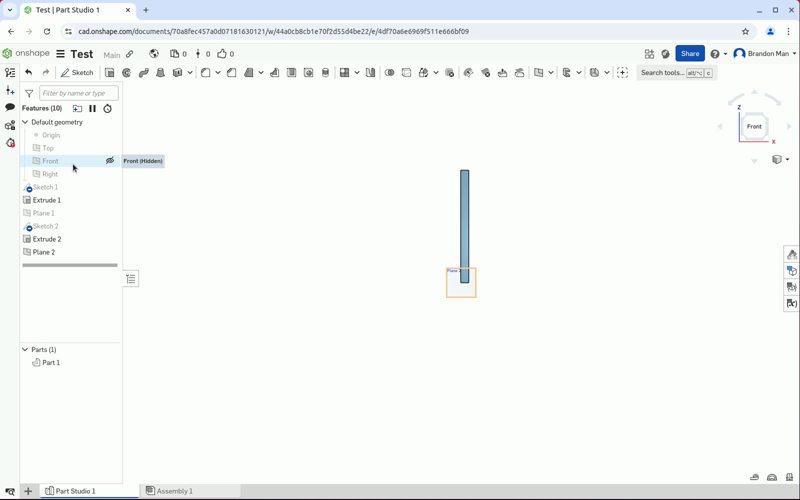
key(shift+s)
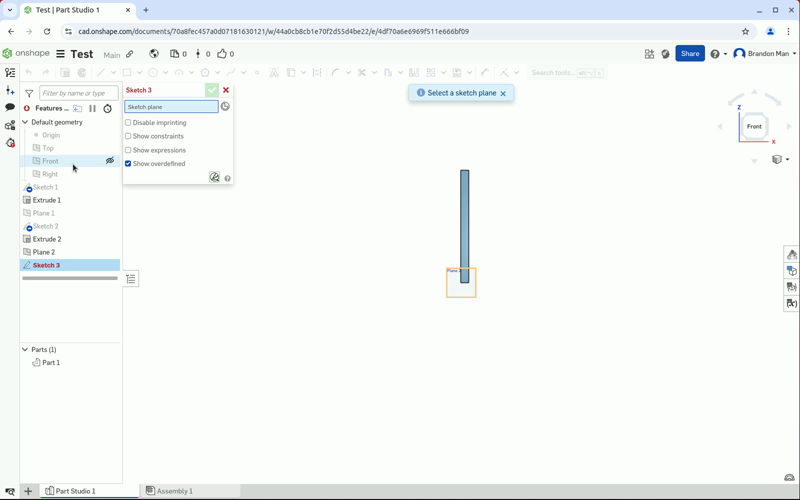
mouse_move(73, 254)
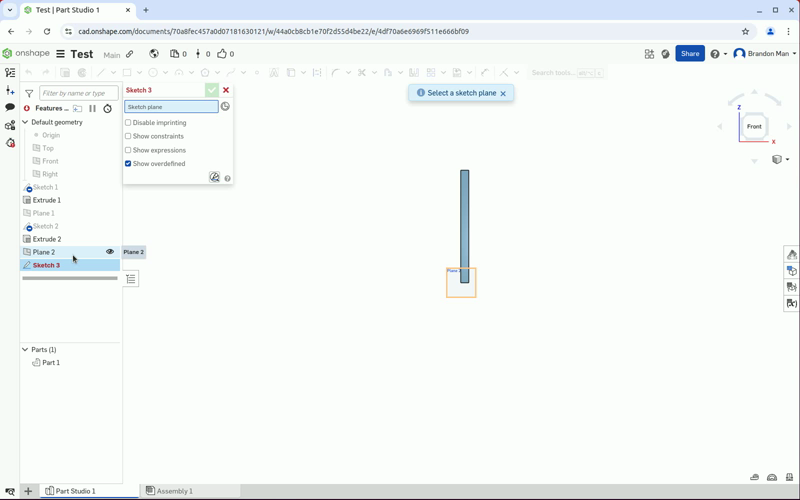
click(73, 254)
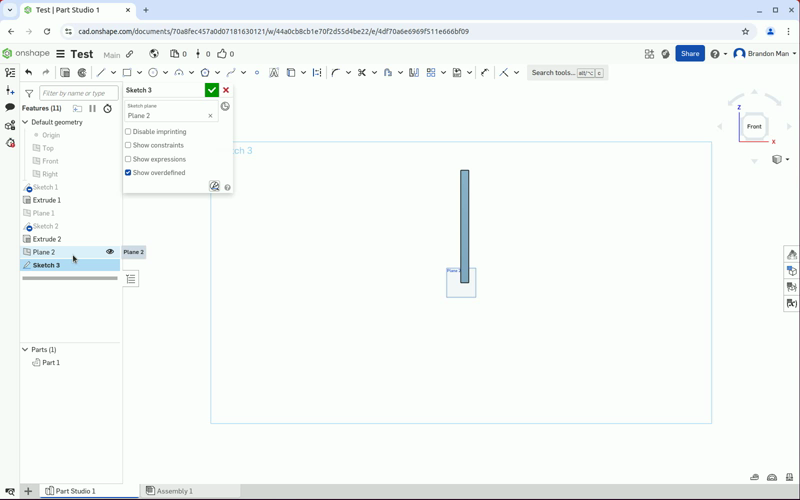
mouse_move(73, 352)
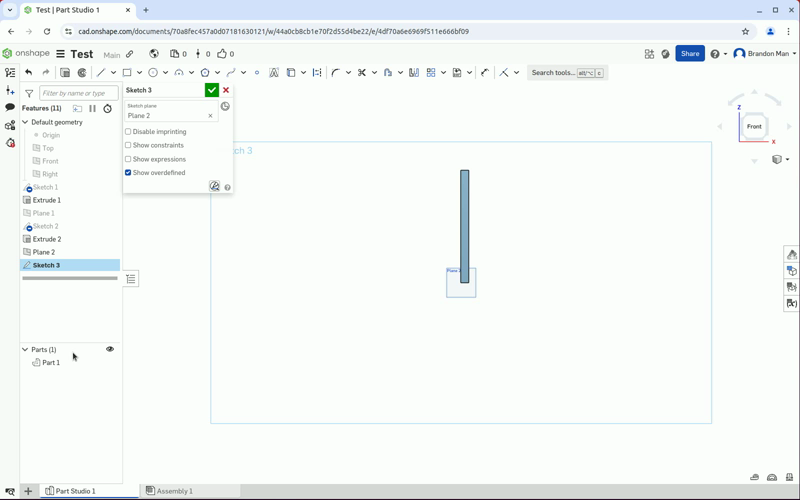
key(y)
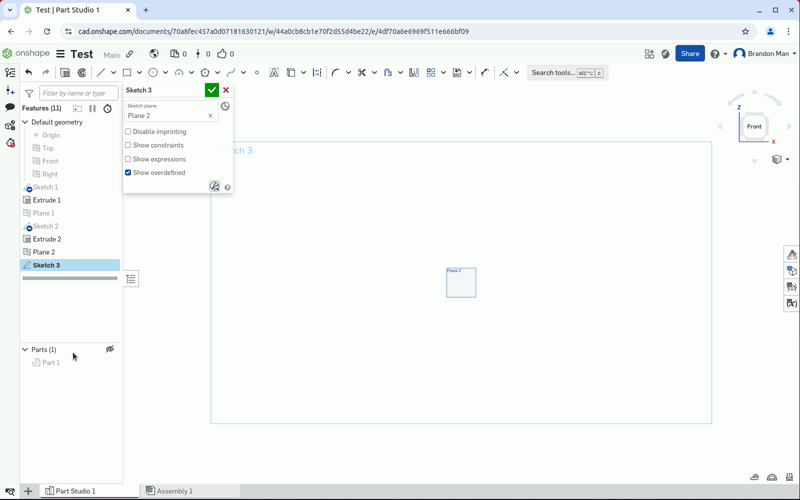
key(l)
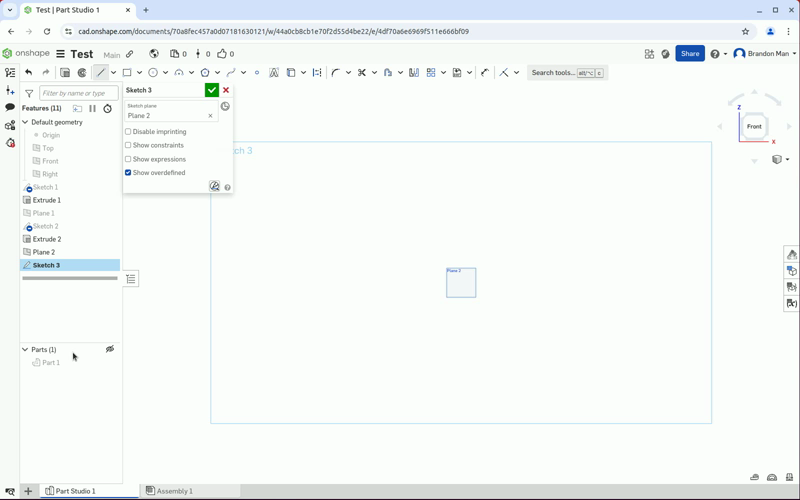
key_down(shift)
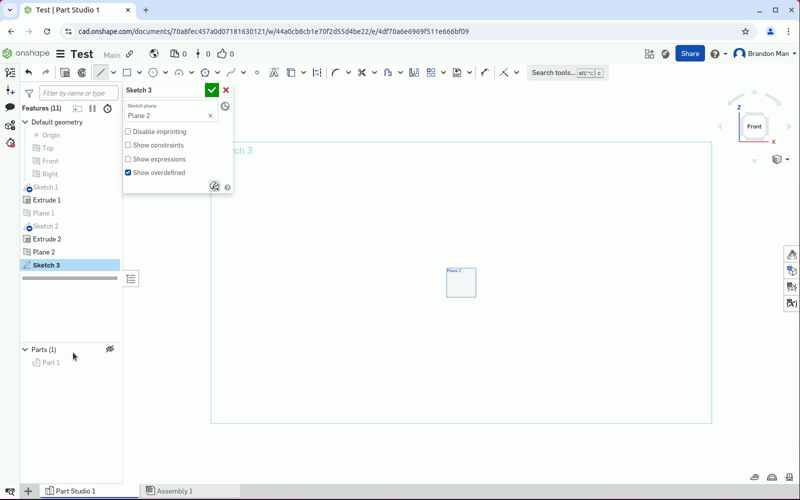
mouse_move(463, 180)
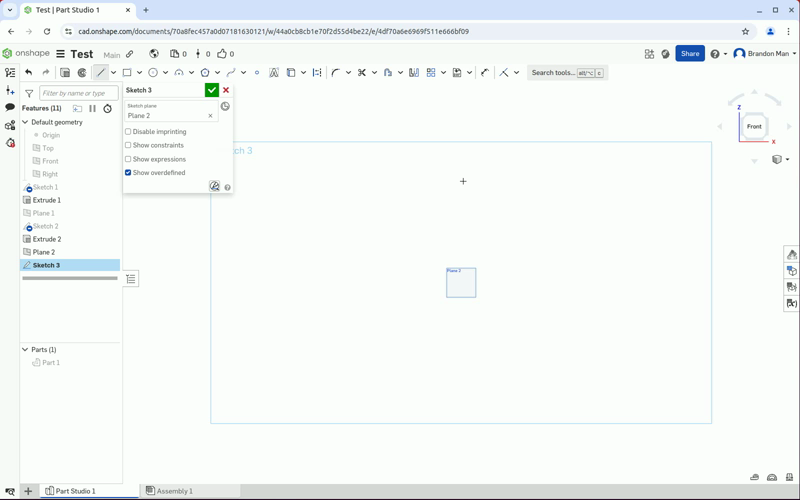
click(463, 180)
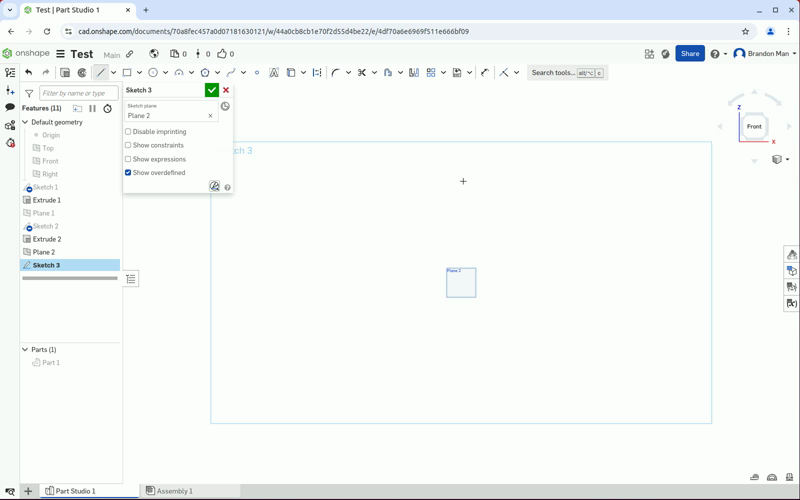
key_up(shift)
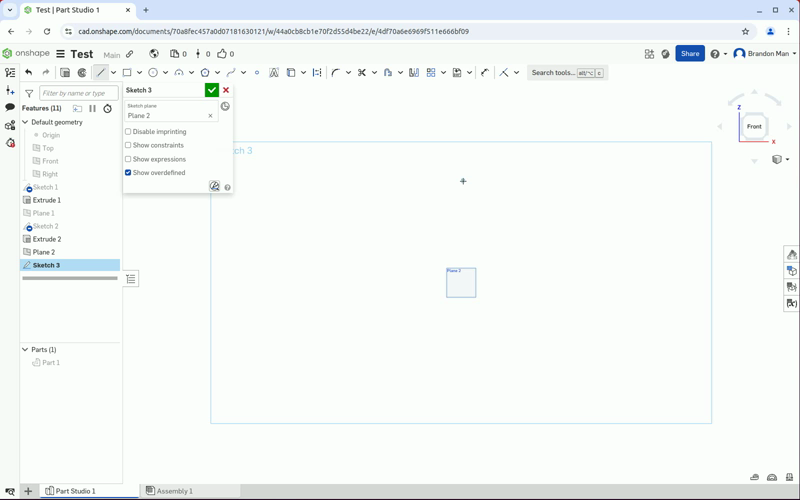
key_down(shift)
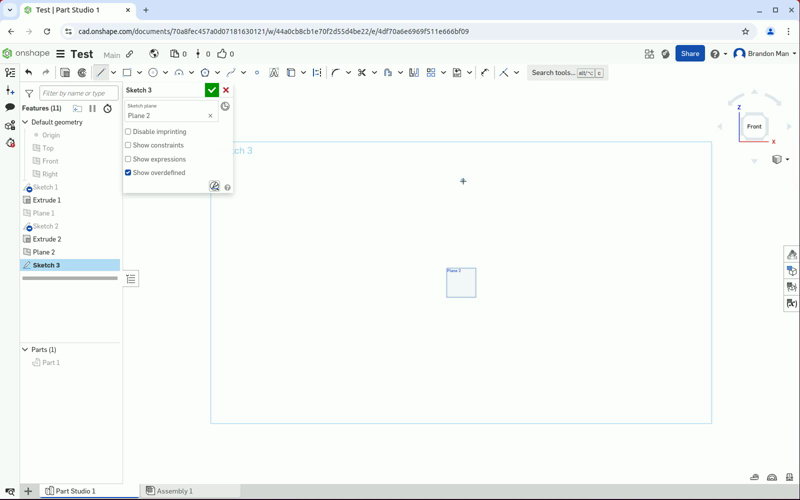
mouse_move(493, 180)
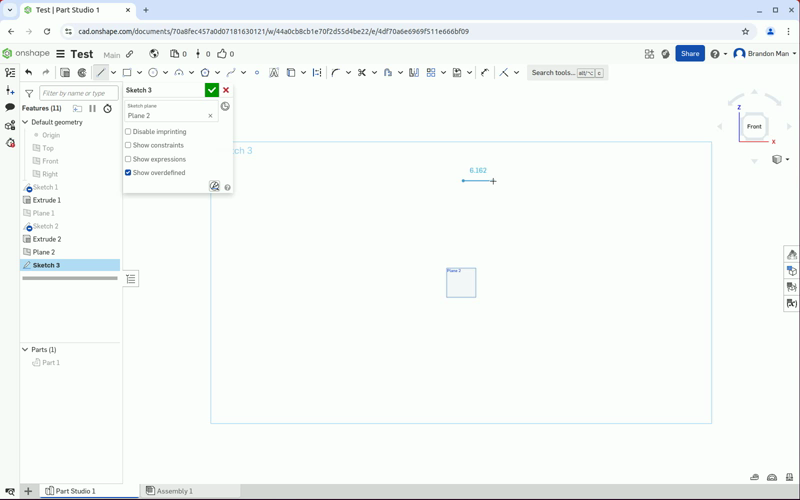
mouse_move(465, 180)
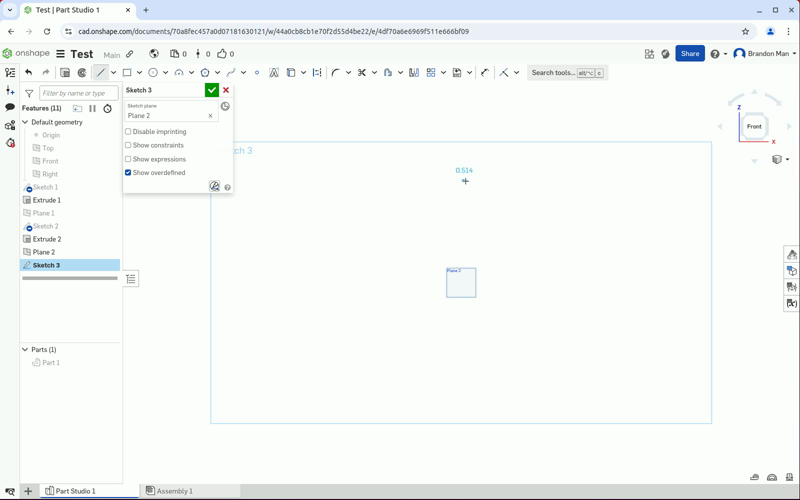
scroll(6)
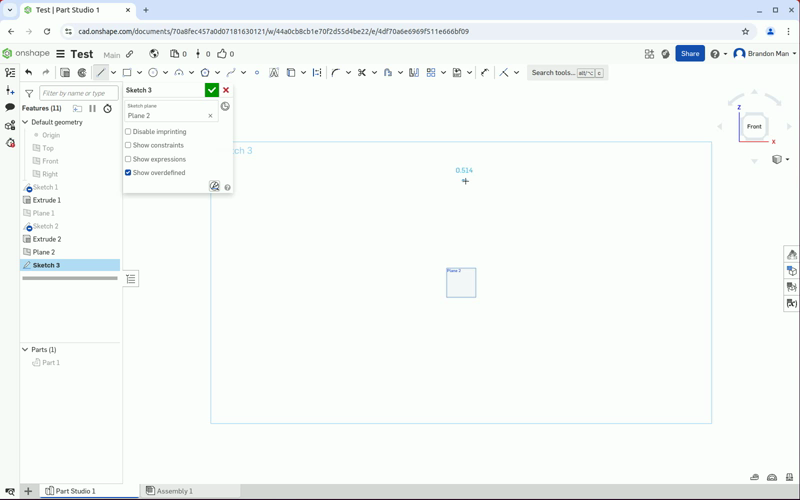
scroll(6)
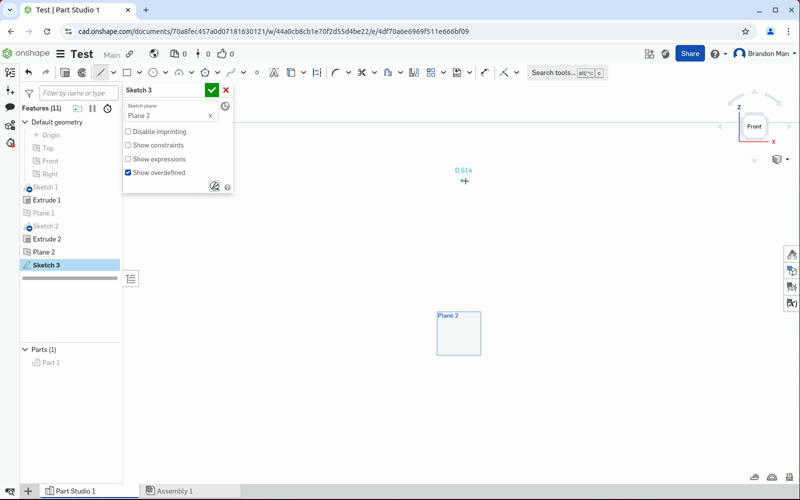
scroll(6)
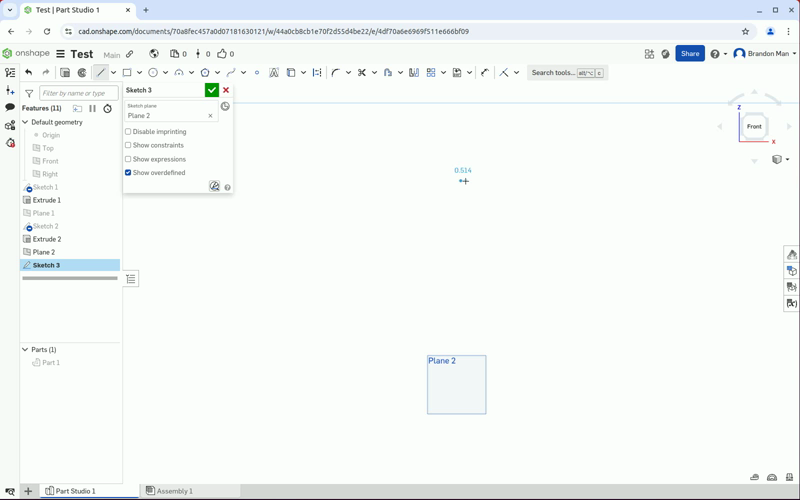
scroll(6)
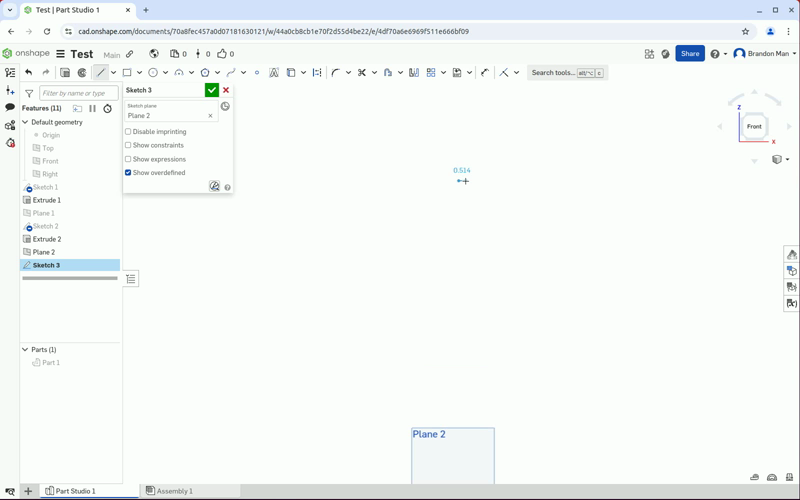
scroll(6)
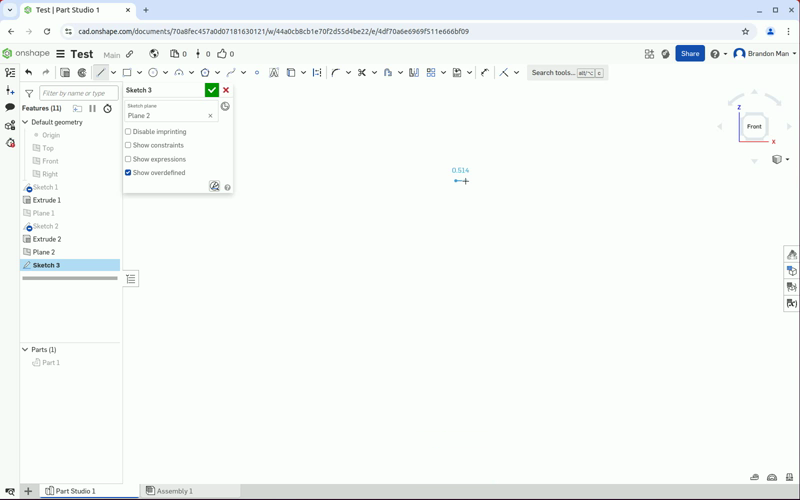
scroll(6)
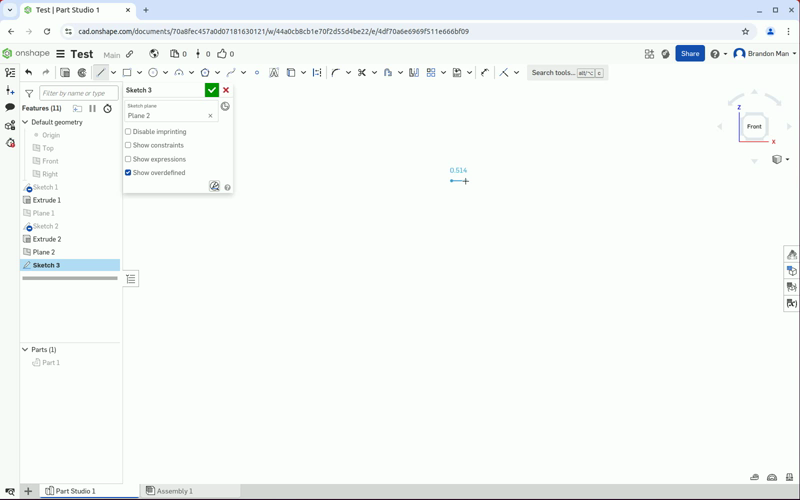
scroll(6)
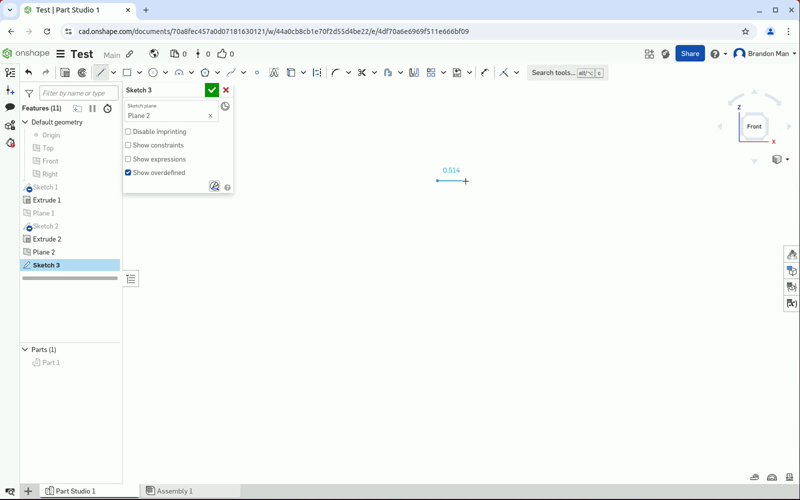
click(465, 180)
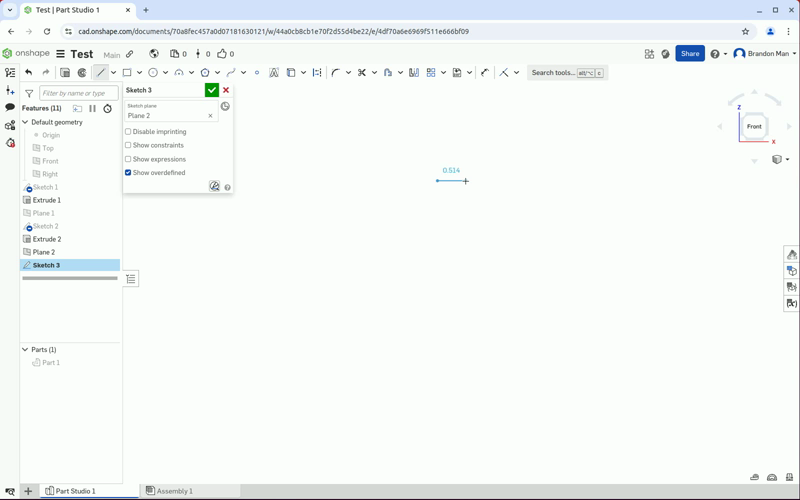
scroll(-6)
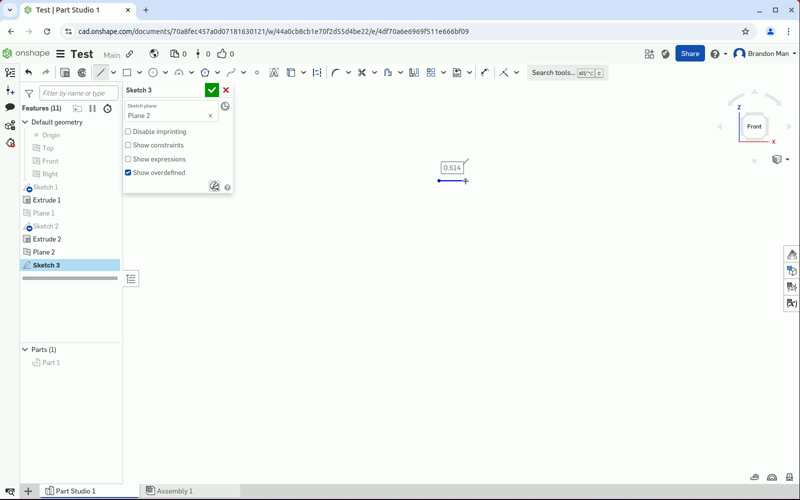
scroll(-6)
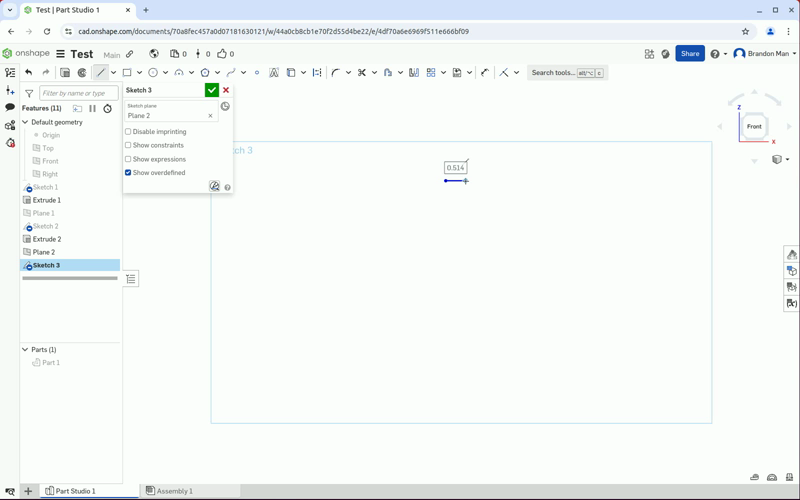
scroll(-6)
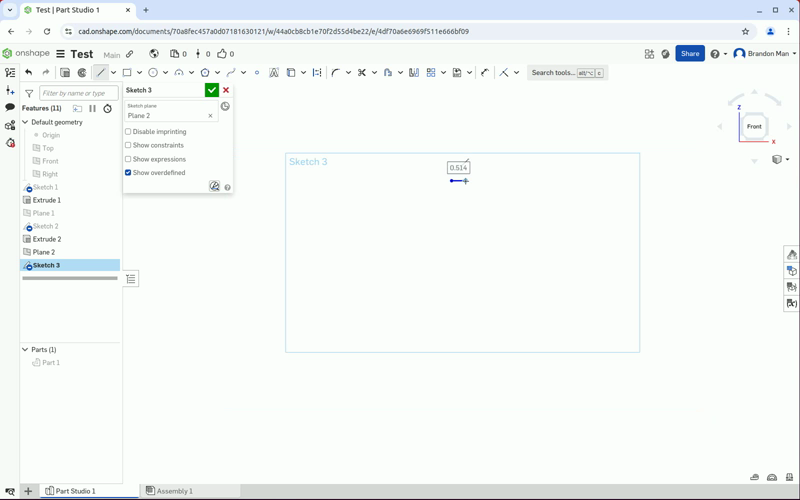
scroll(-6)
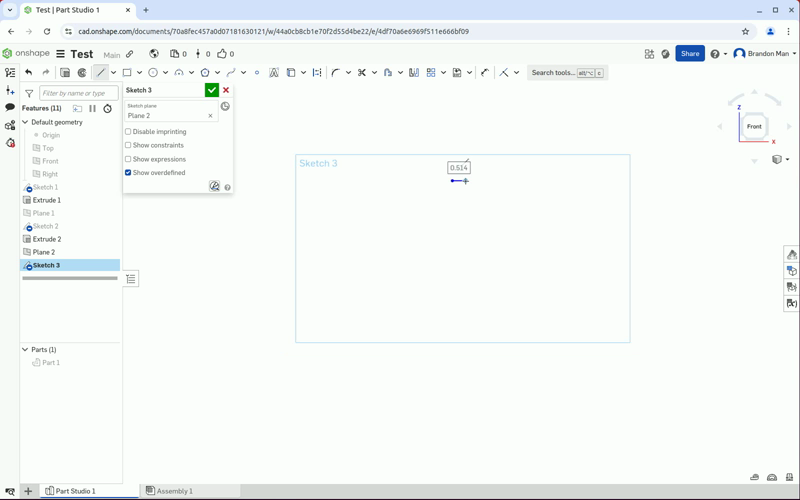
scroll(-6)
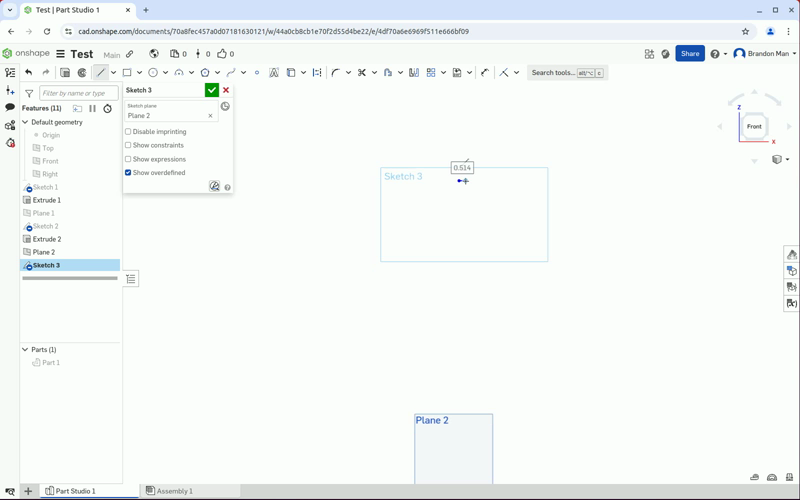
scroll(-6)
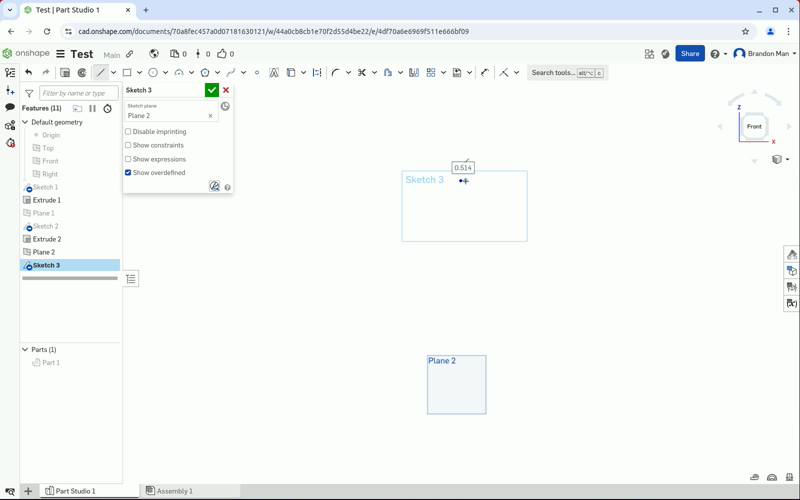
scroll(-6)
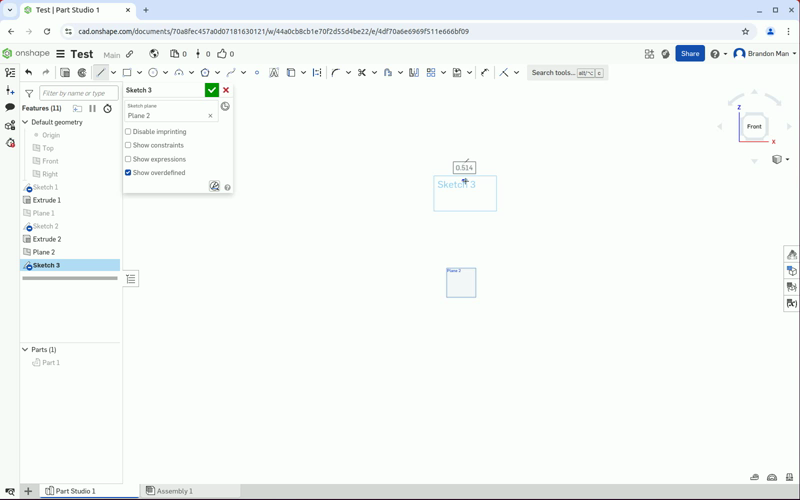
key_up(shift)
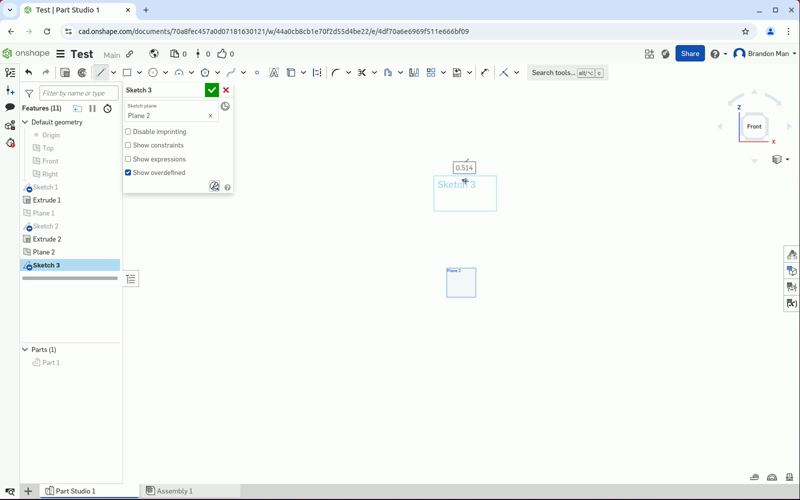
key_down(shift)
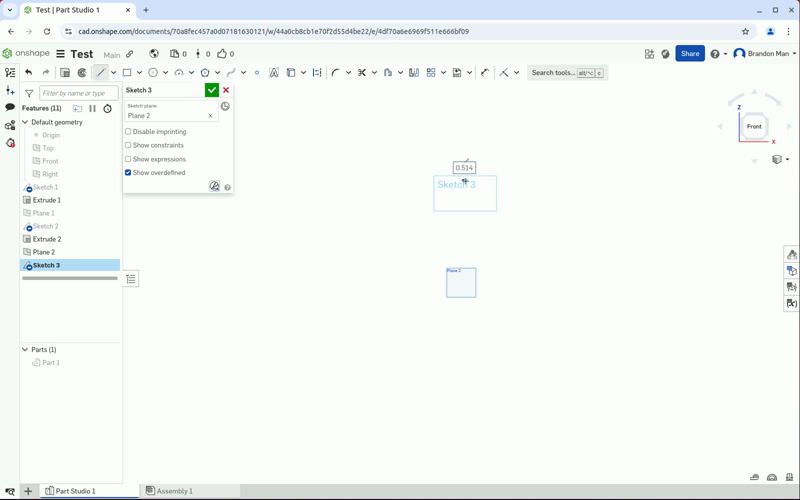
mouse_move(495, 180)
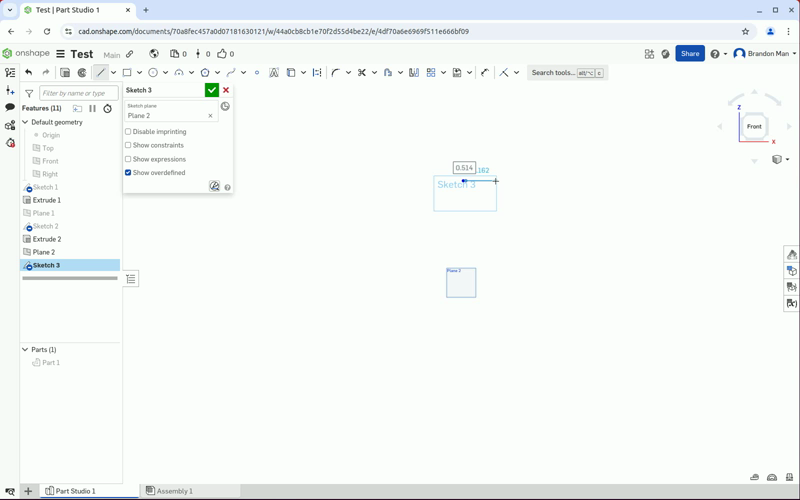
mouse_move(465, 172)
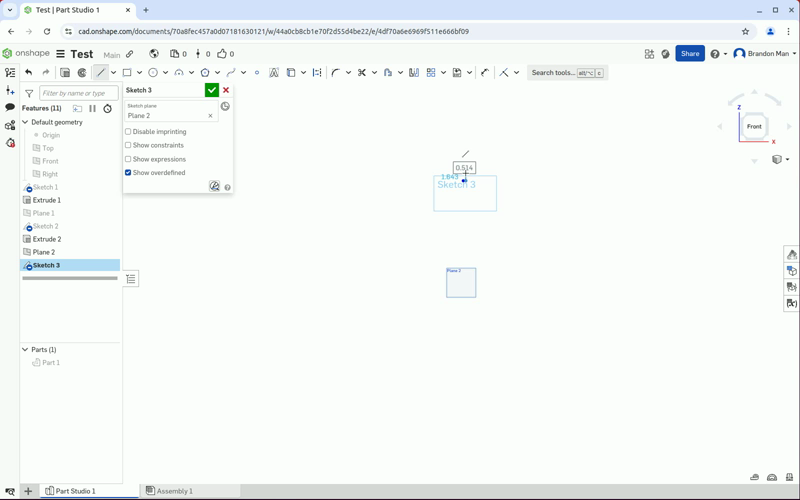
click(465, 172)
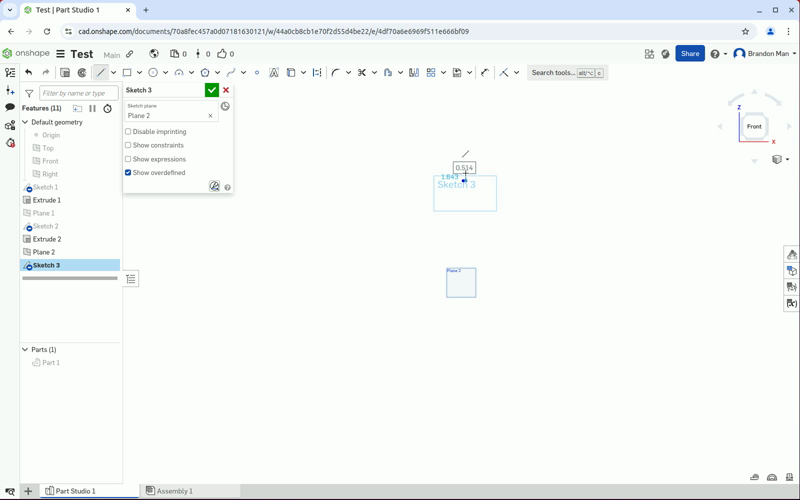
key_up(shift)
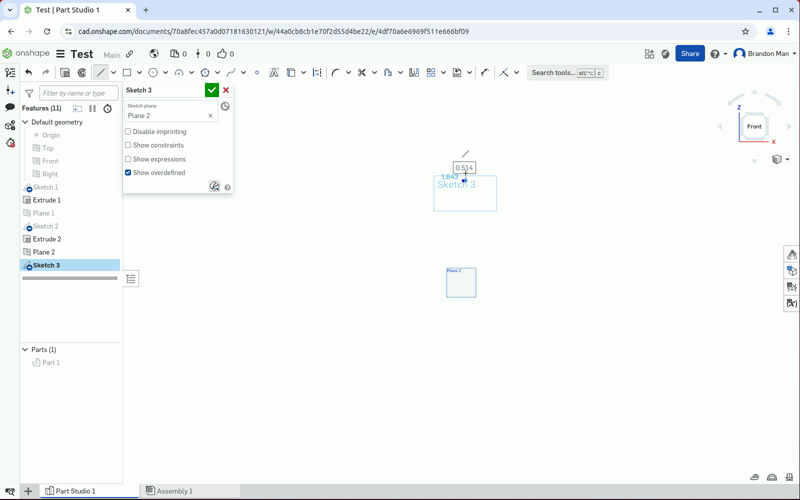
key_down(shift)
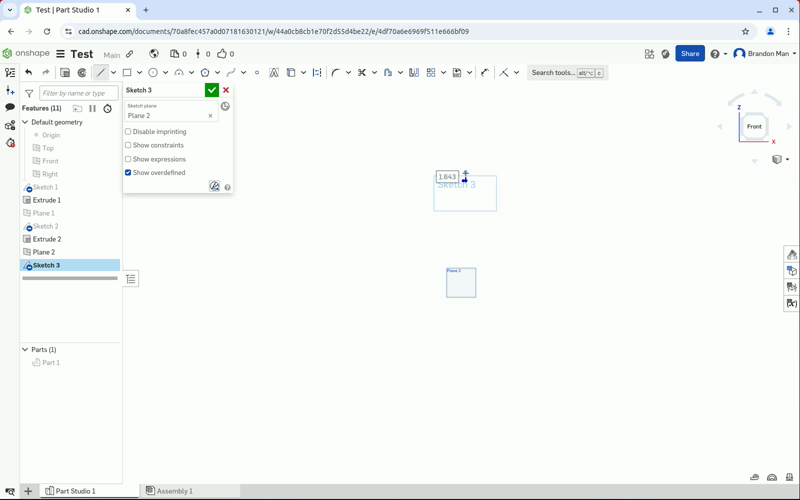
mouse_move(495, 172)
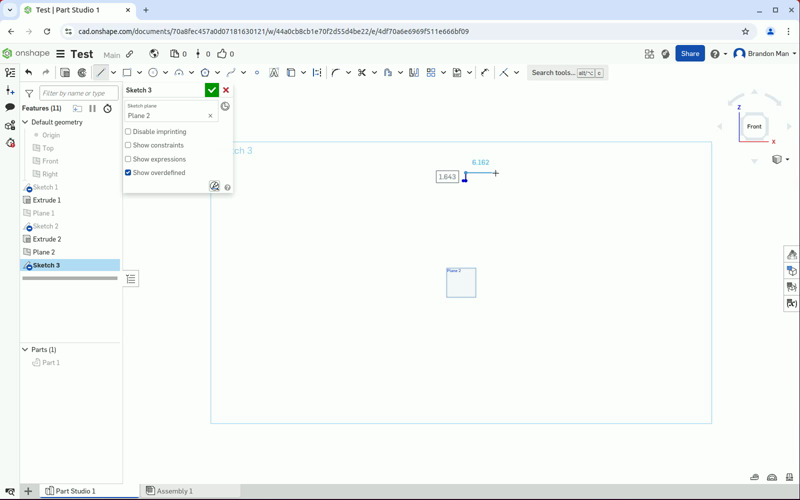
mouse_move(463, 172)
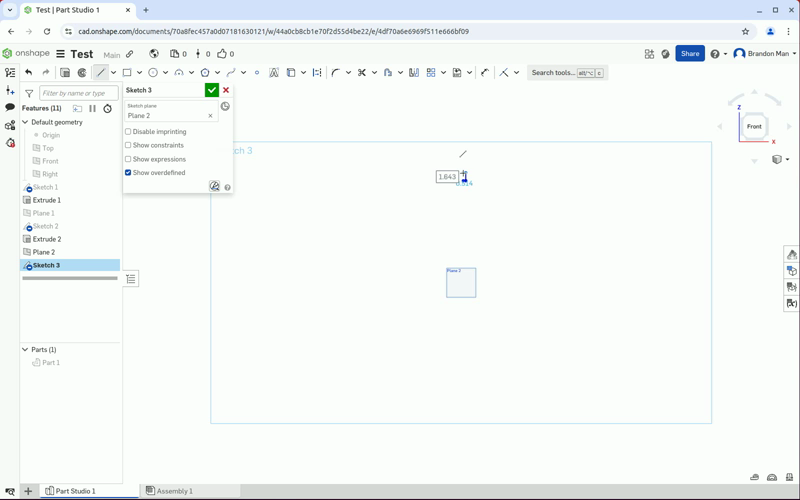
scroll(6)
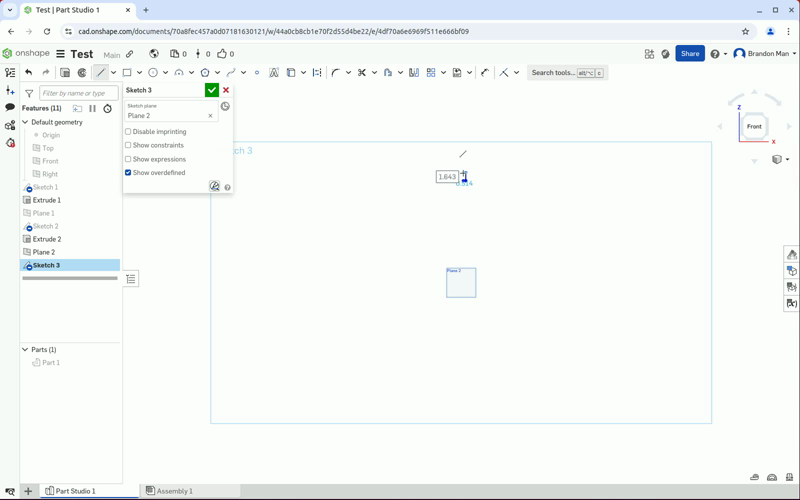
scroll(6)
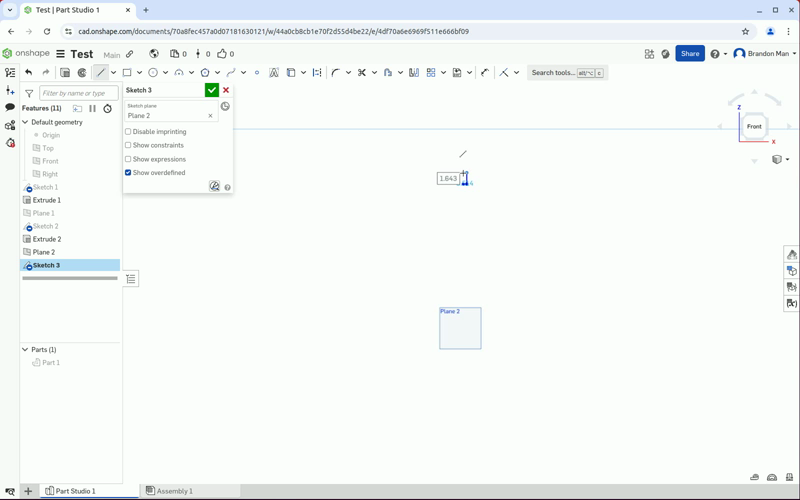
scroll(6)
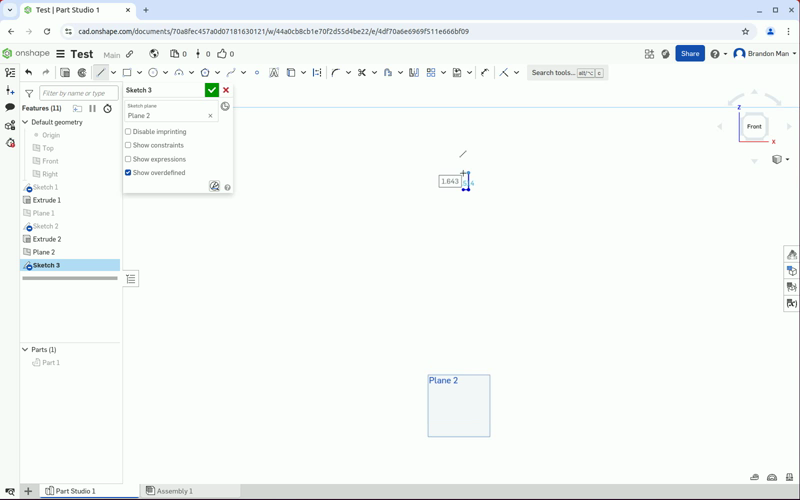
scroll(6)
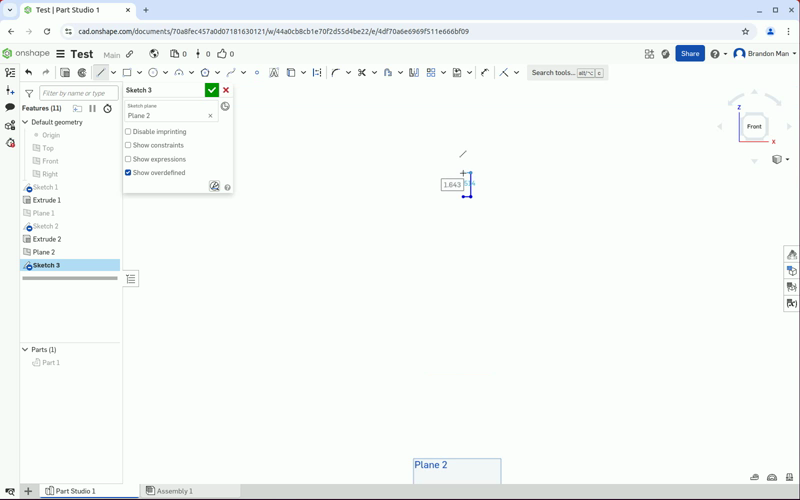
scroll(6)
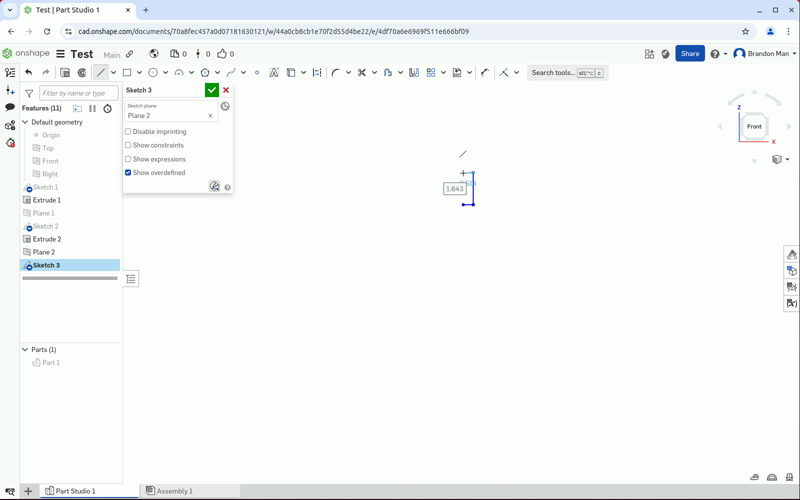
scroll(6)
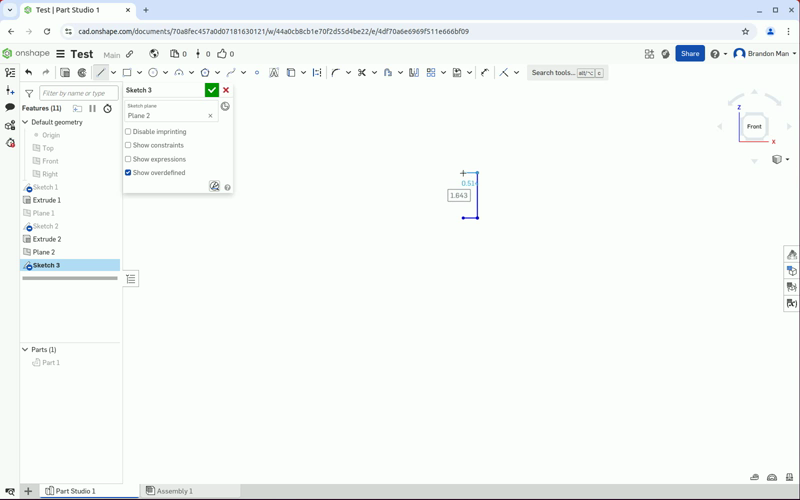
scroll(6)
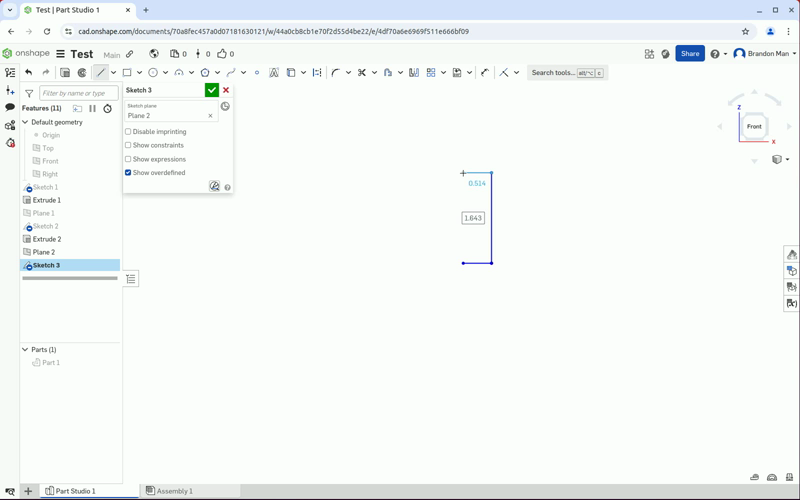
click(463, 172)
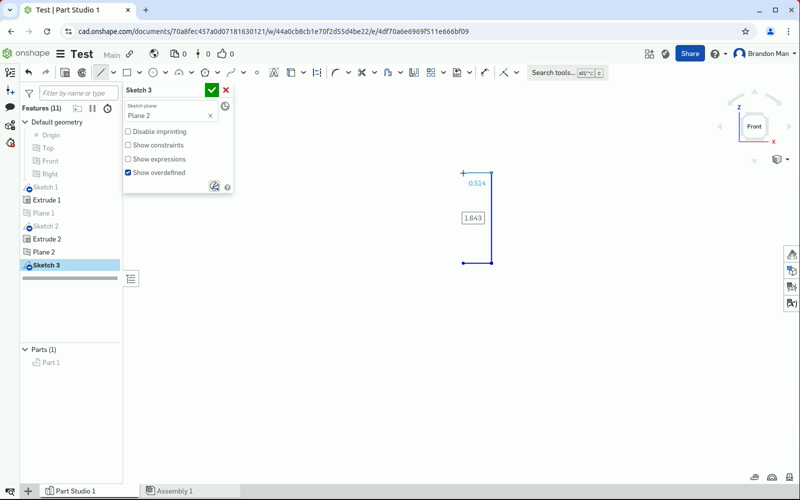
scroll(-6)
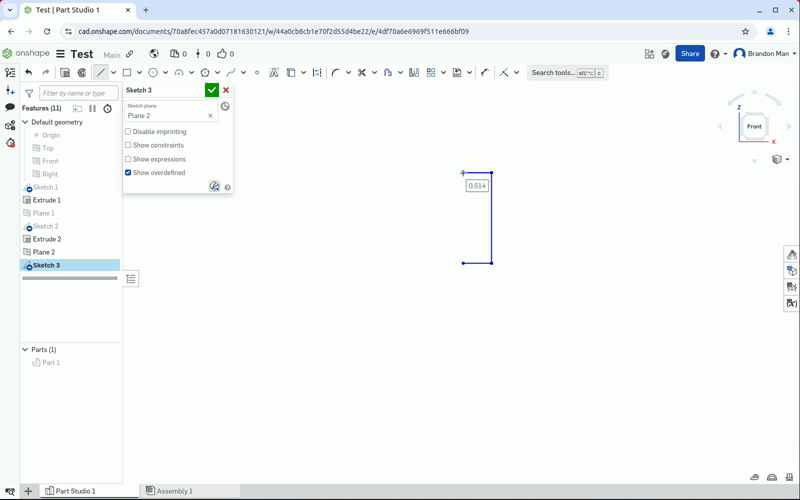
scroll(-6)
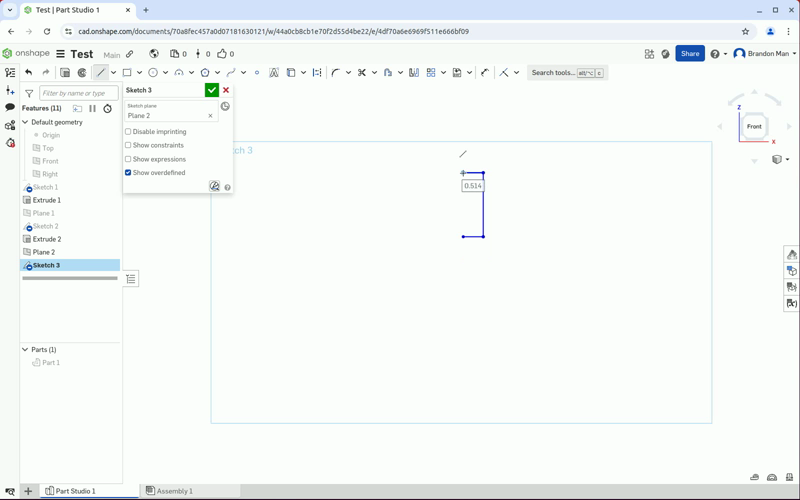
scroll(-6)
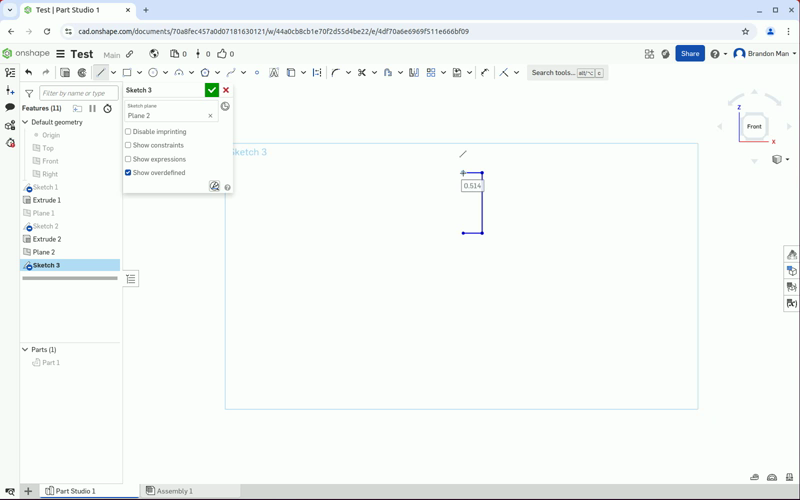
scroll(-6)
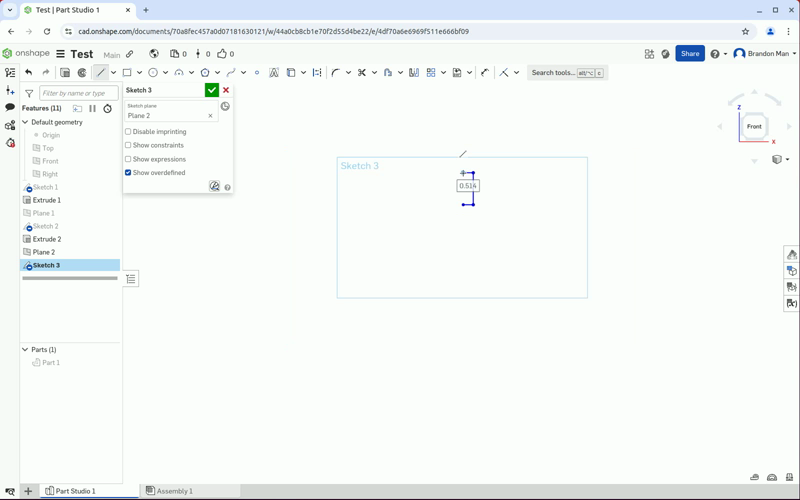
scroll(-6)
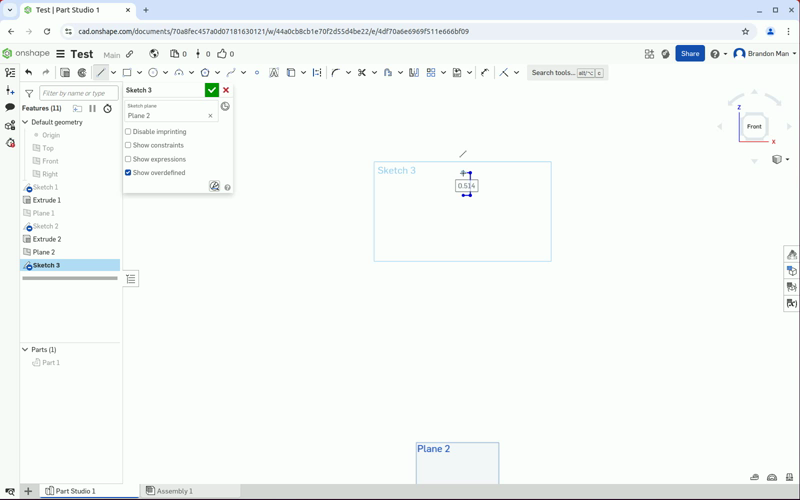
scroll(-6)
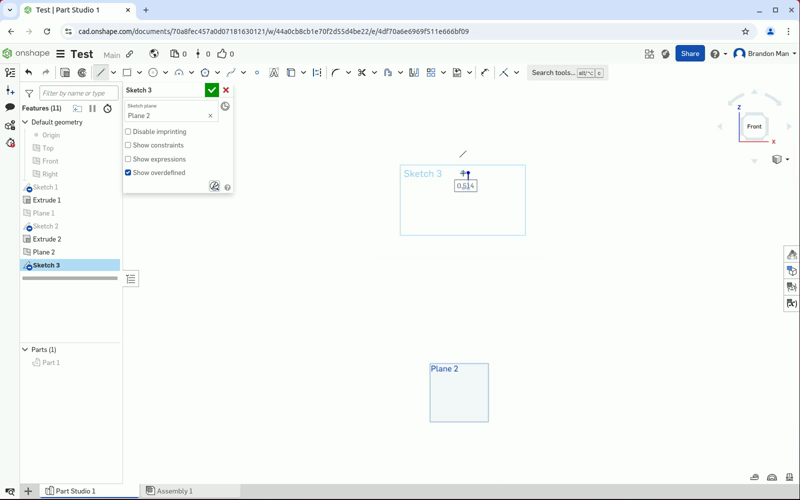
scroll(-6)
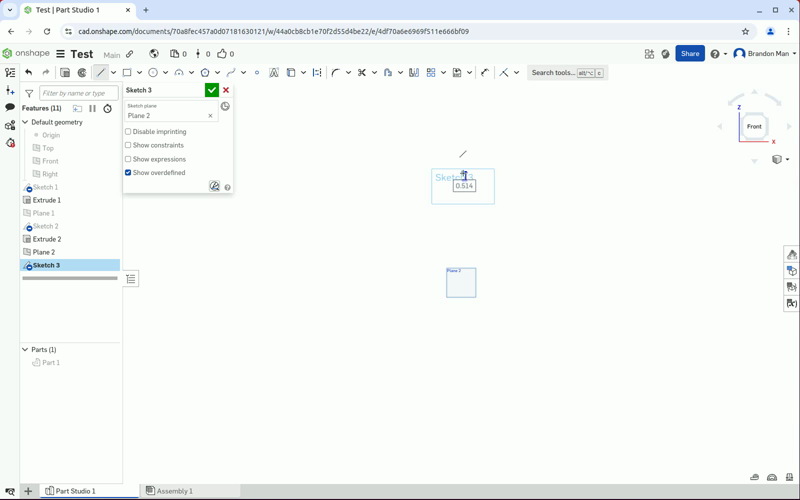
key_up(shift)
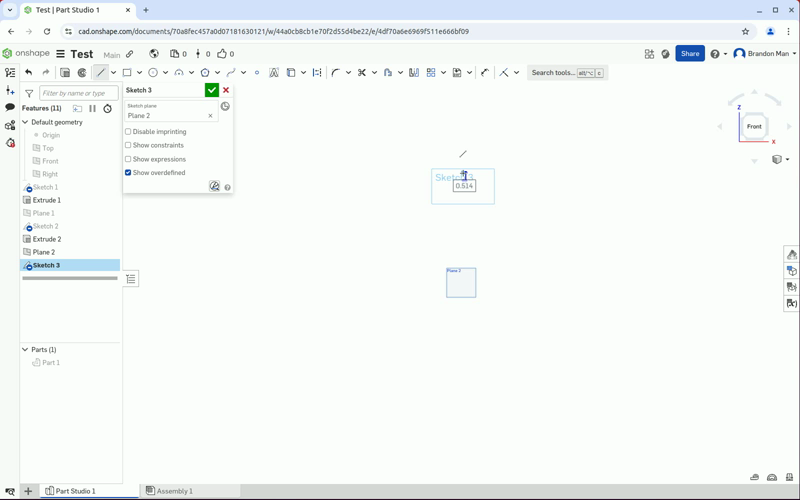
mouse_move(493, 172)
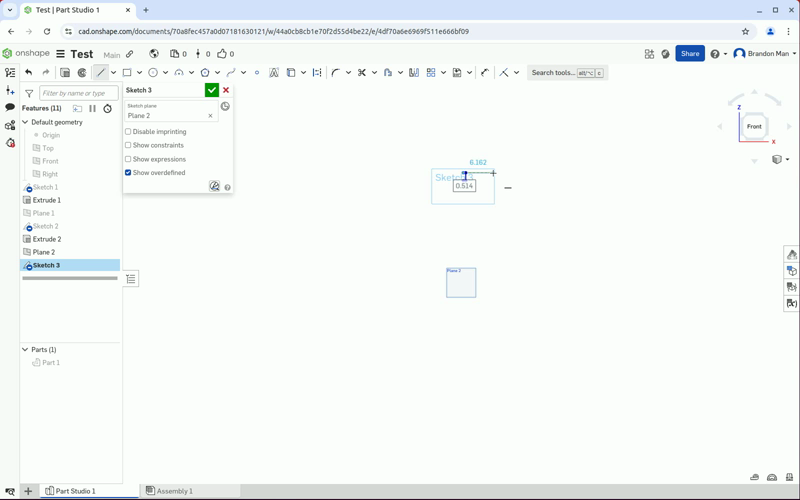
key_down(shift)
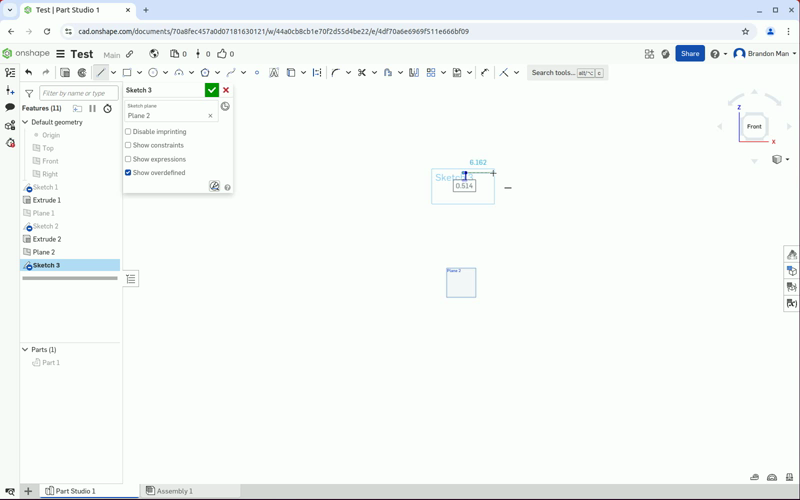
mouse_move(463, 180)
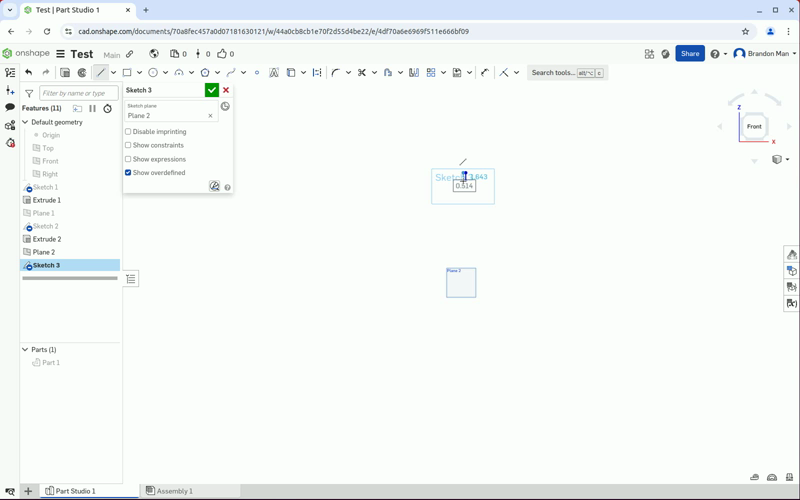
scroll(6)
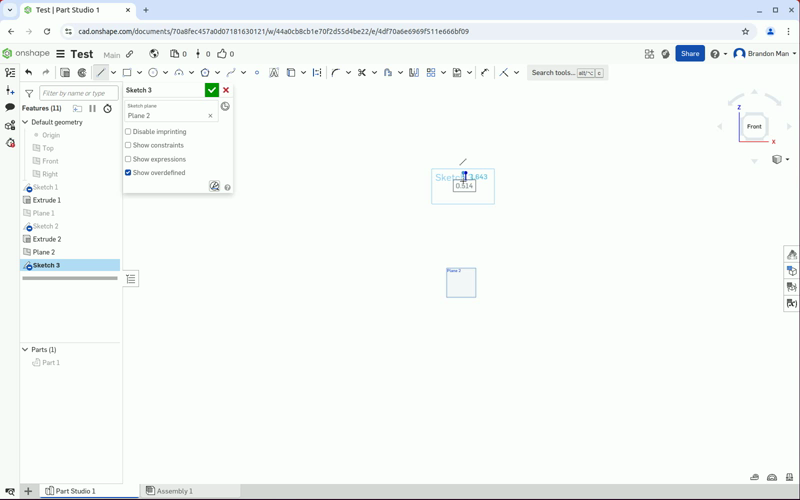
scroll(6)
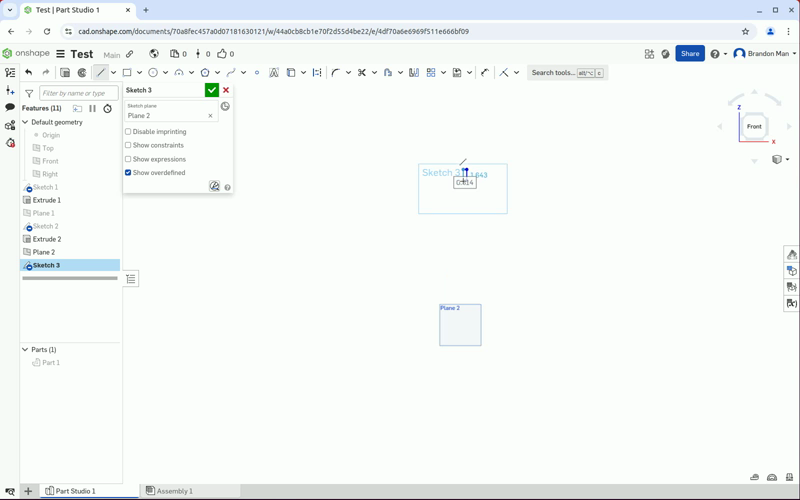
scroll(6)
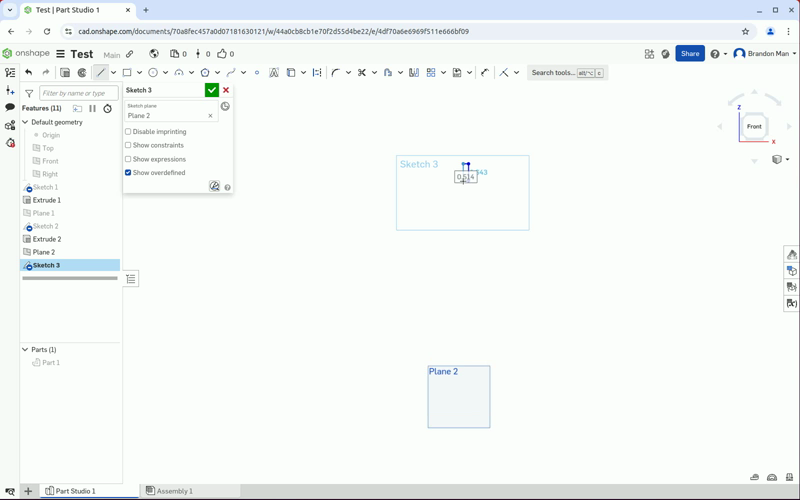
scroll(6)
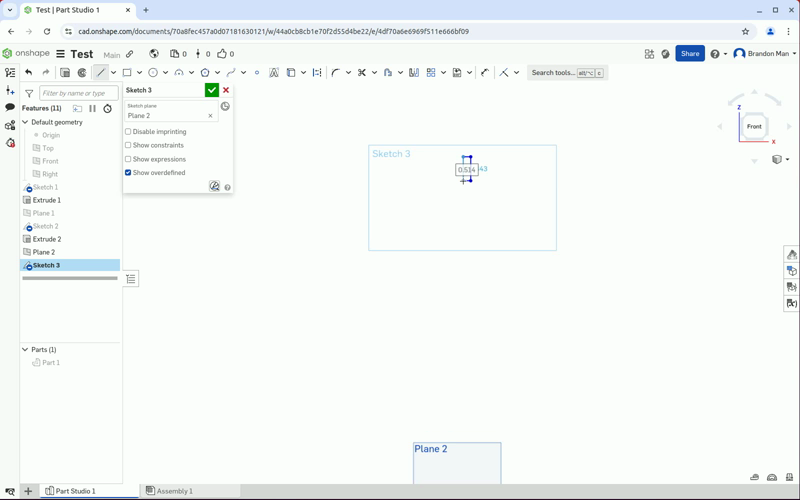
scroll(6)
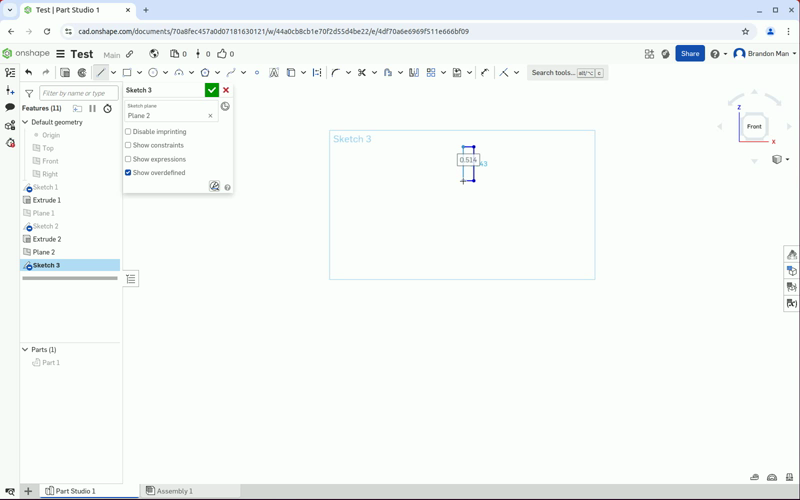
scroll(6)
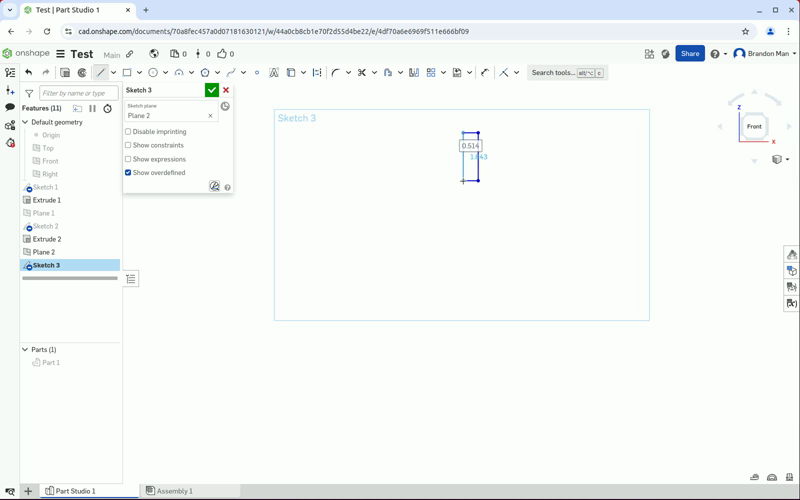
scroll(6)
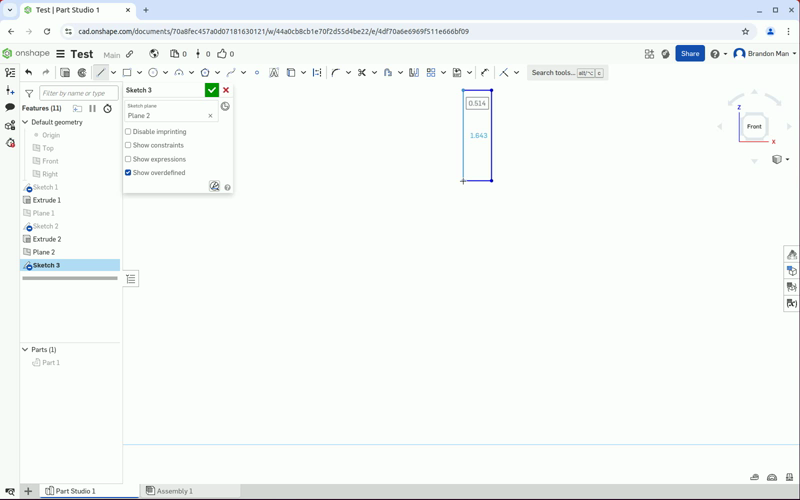
key_up(shift)
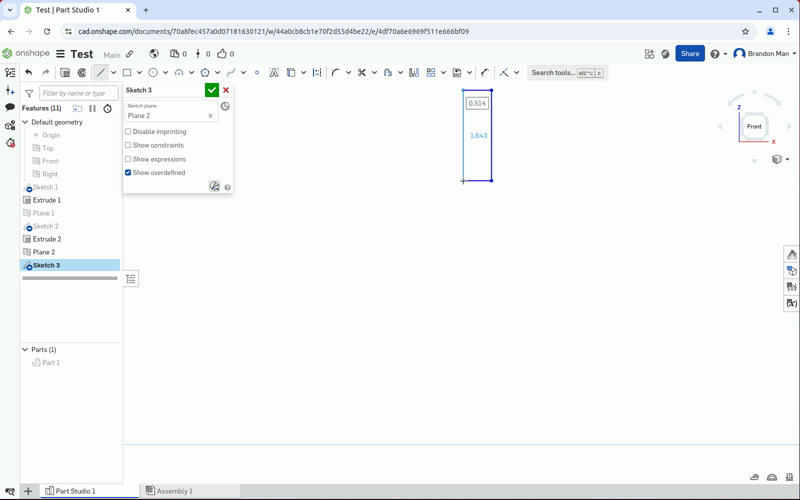
click(463, 180)
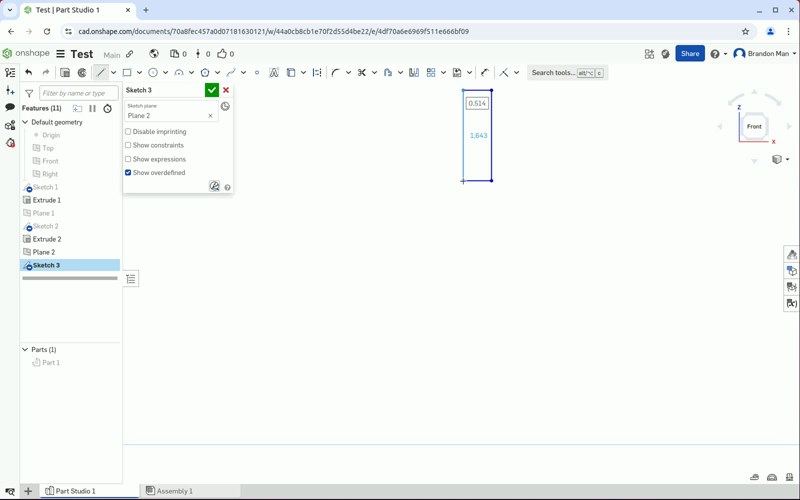
scroll(-6)
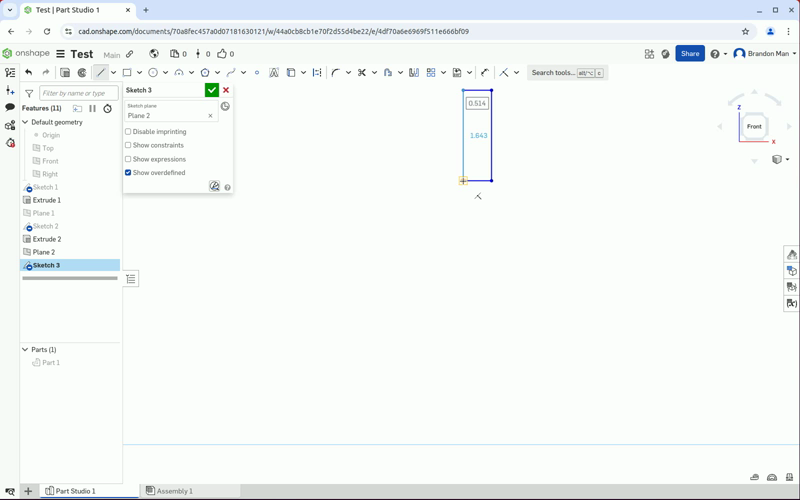
scroll(-6)
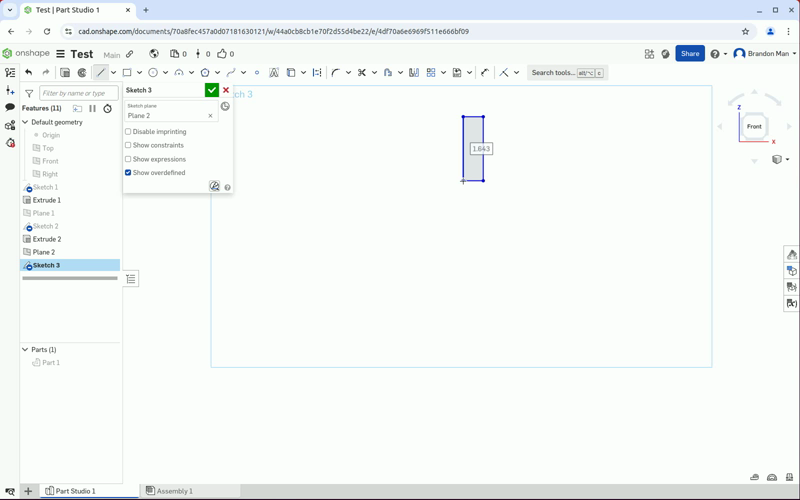
scroll(-6)
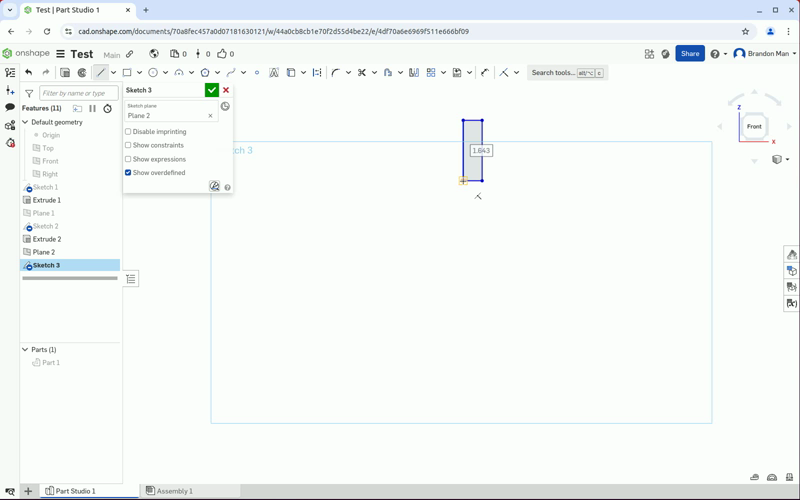
scroll(-6)
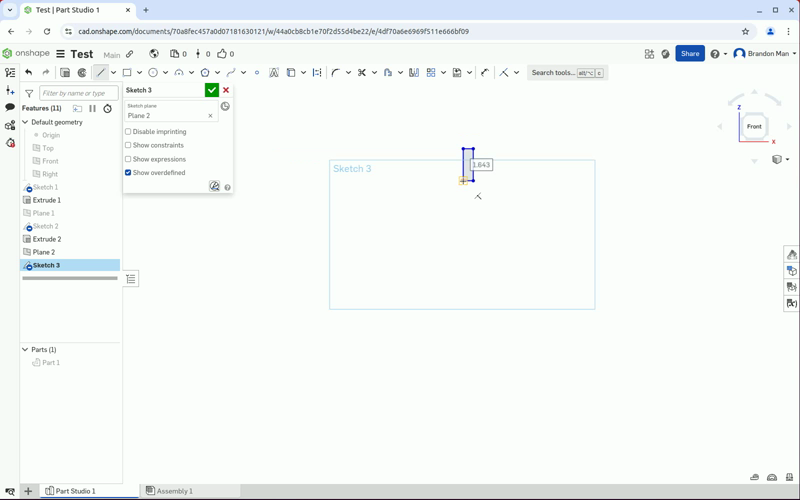
scroll(-6)
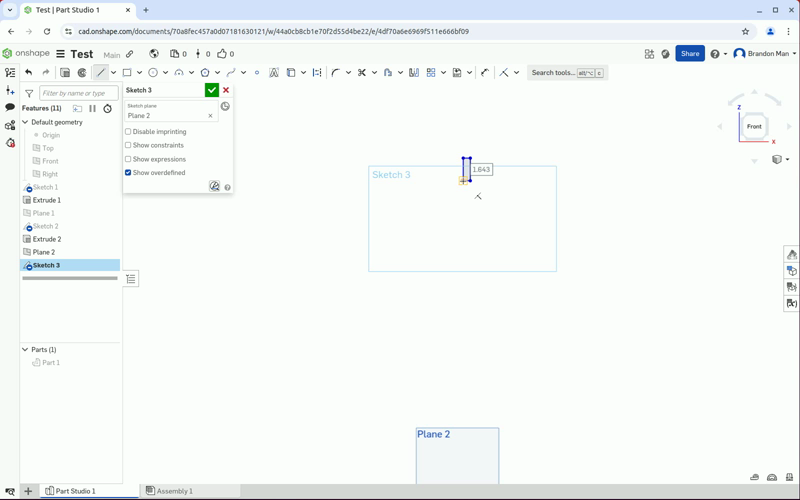
scroll(-6)
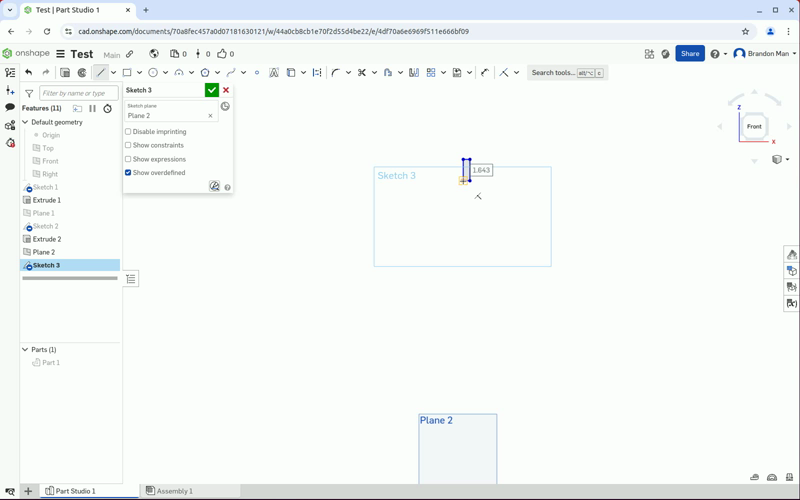
scroll(-6)
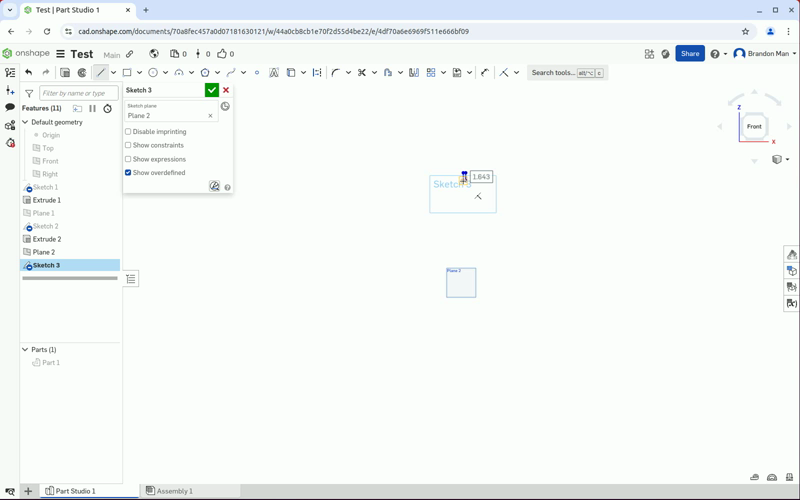
key(esc)
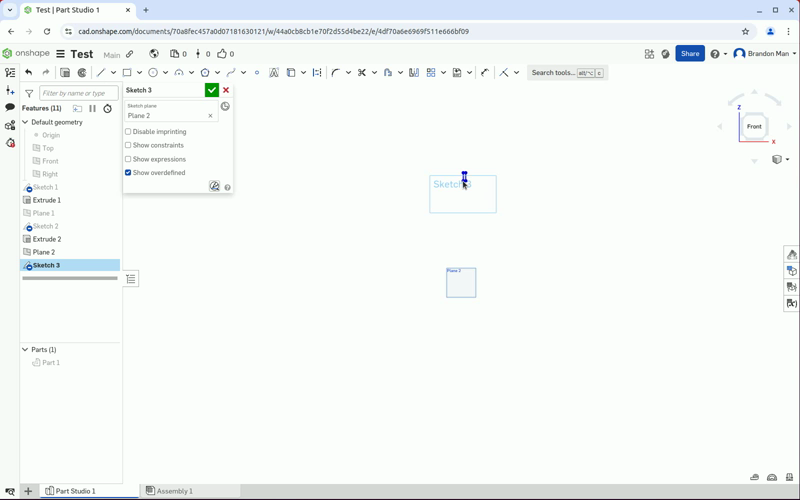
mouse_move(464, 176)
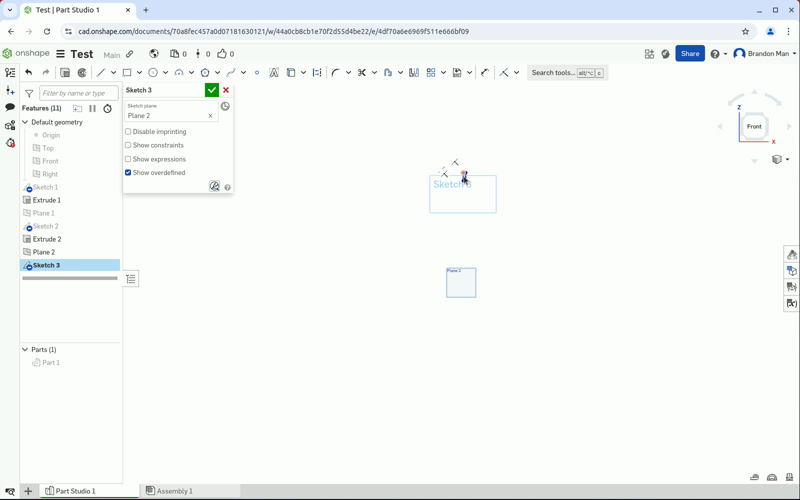
scroll(6)
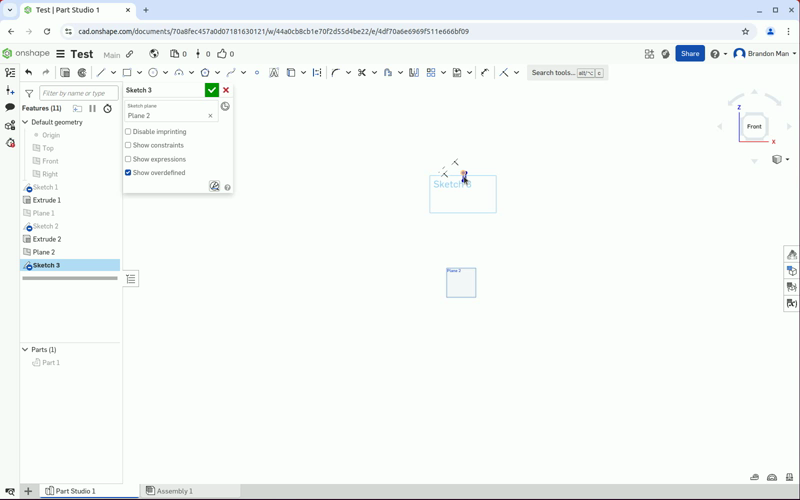
scroll(6)
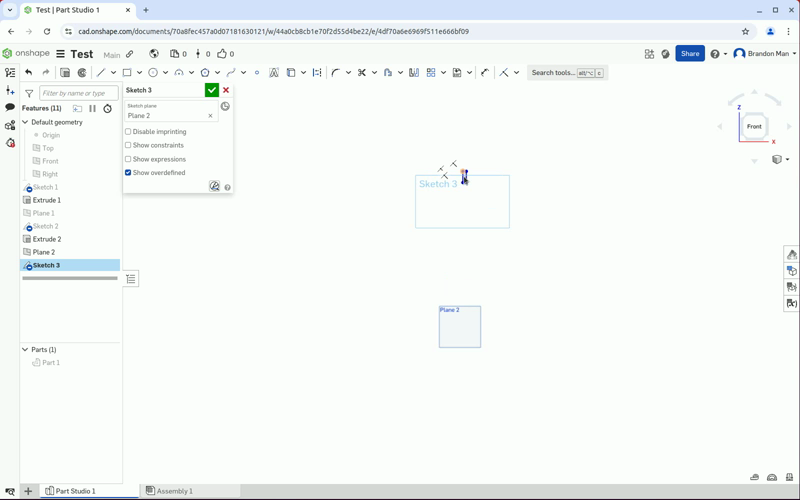
scroll(6)
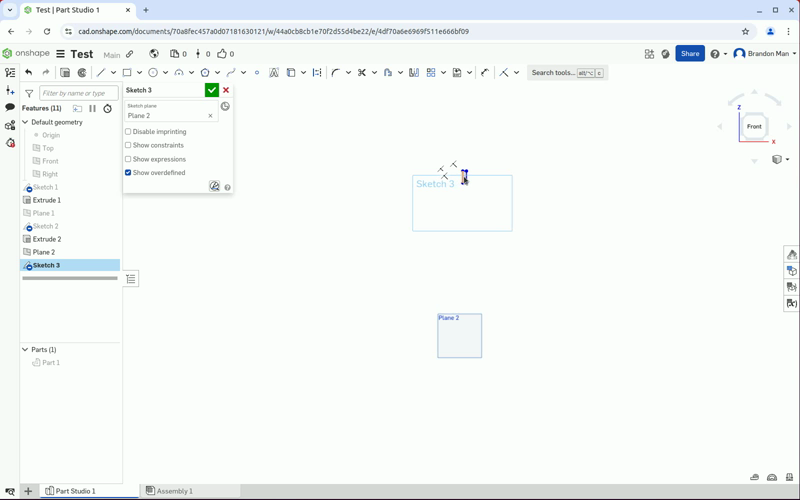
scroll(6)
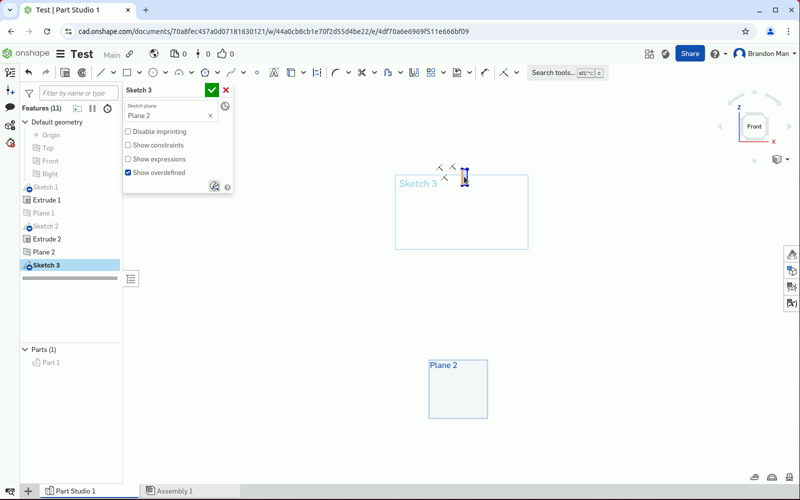
scroll(6)
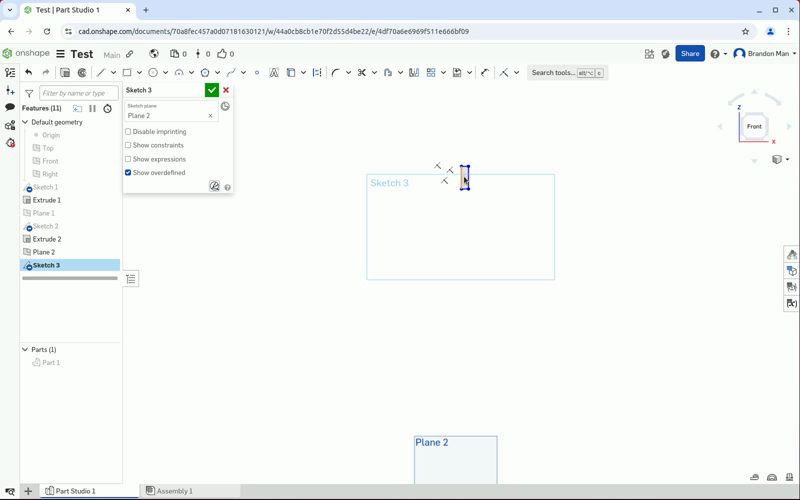
scroll(6)
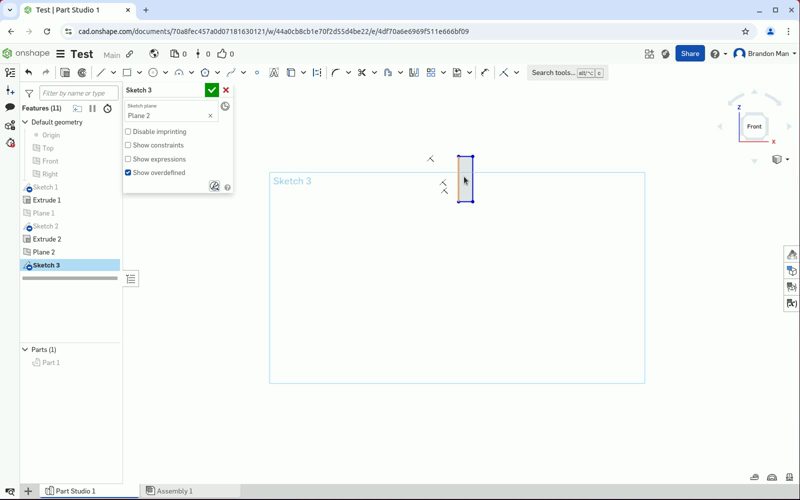
scroll(6)
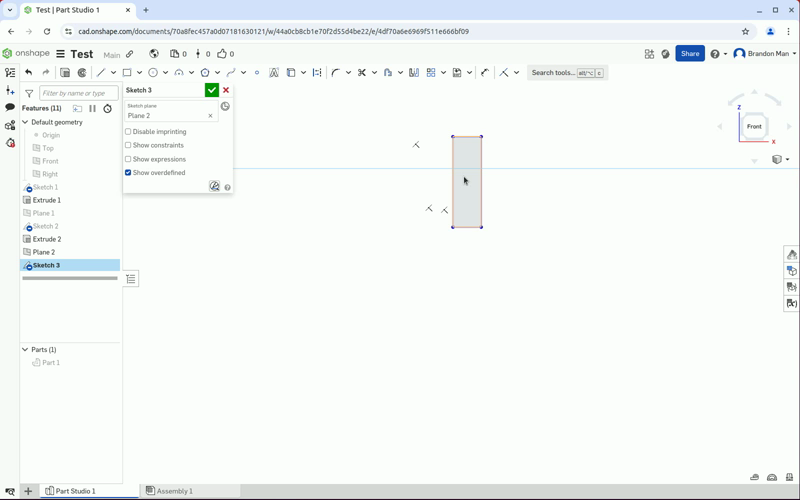
click(464, 176)
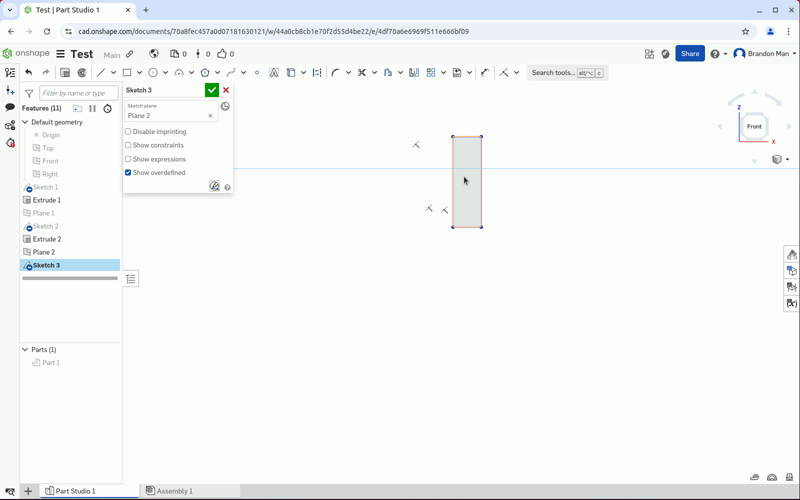
scroll(-6)
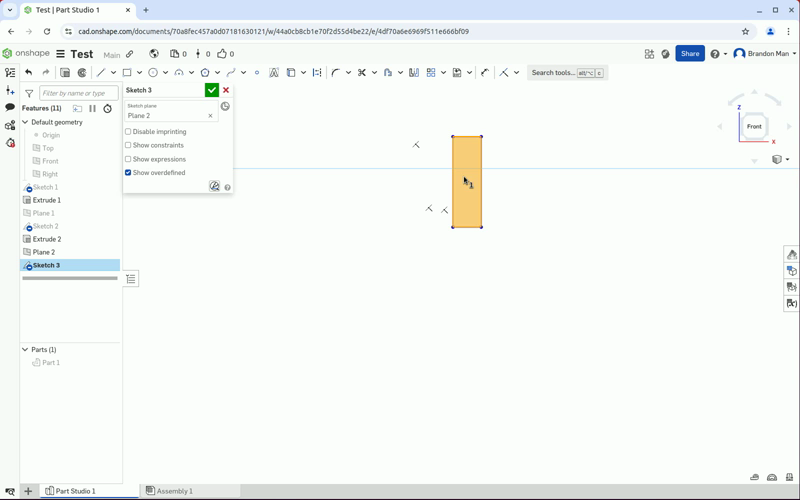
scroll(-6)
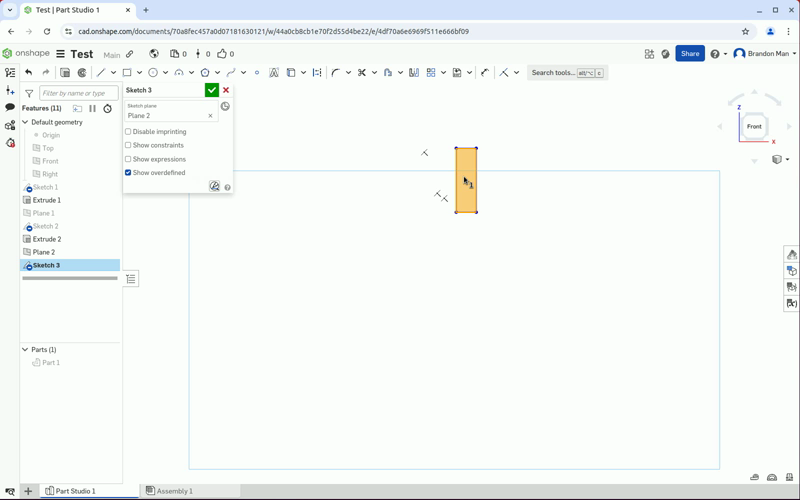
scroll(-6)
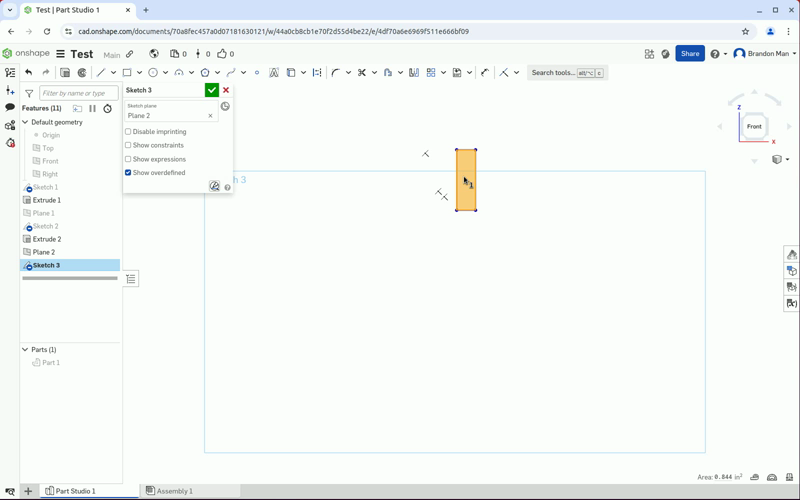
scroll(-6)
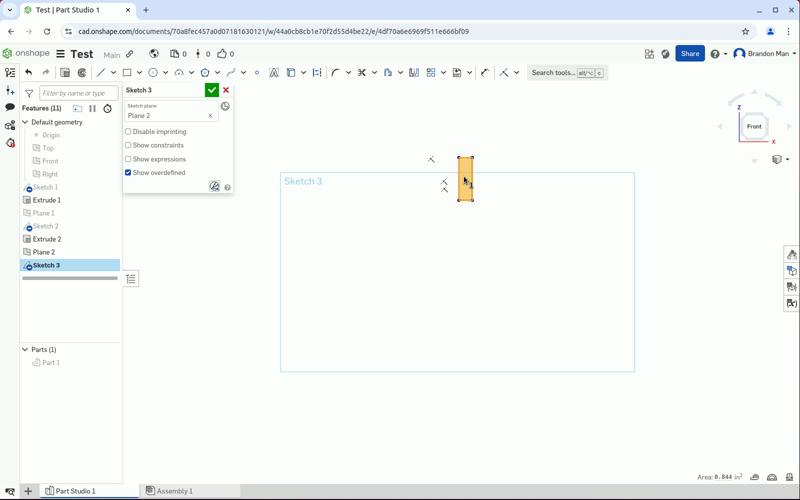
scroll(-6)
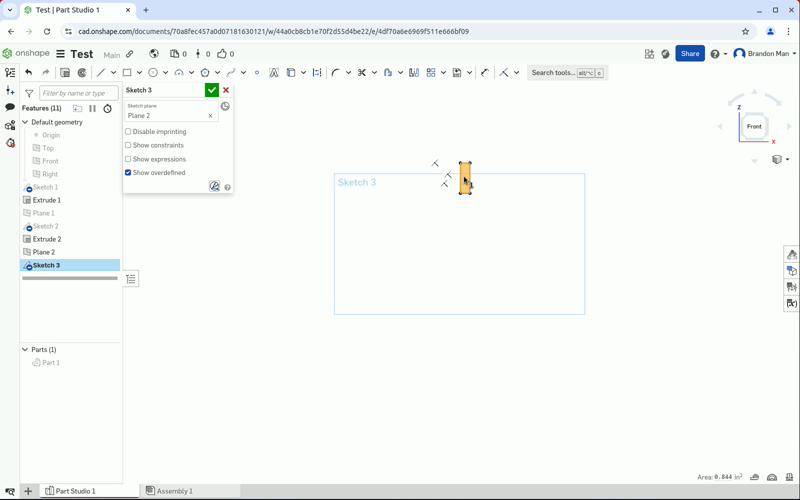
scroll(-6)
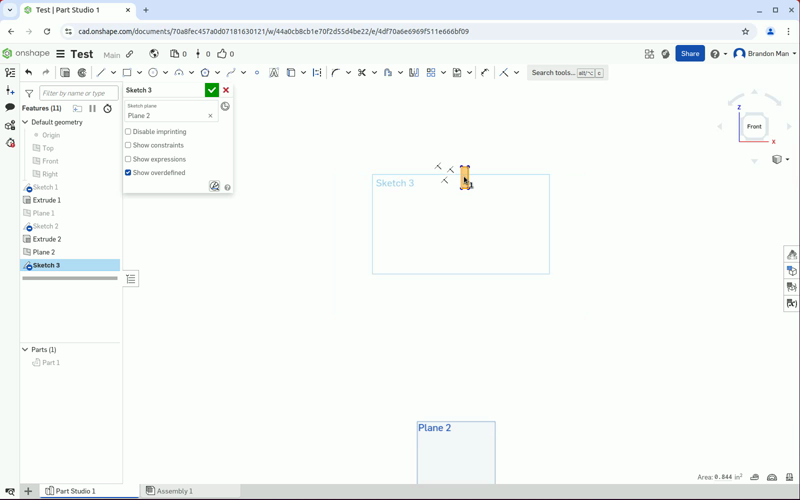
scroll(-6)
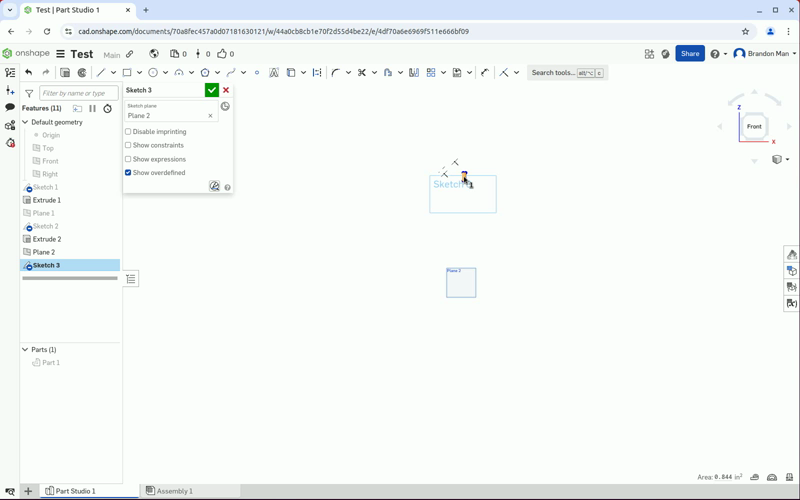
mouse_move(73, 352)
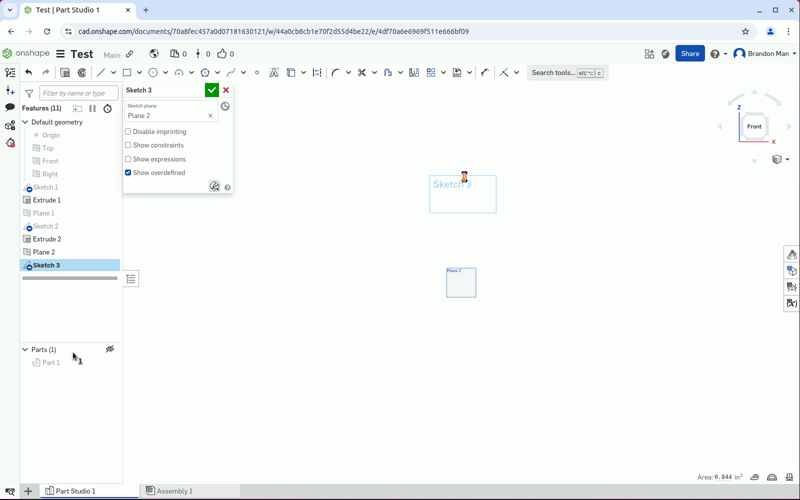
key(shift+y)
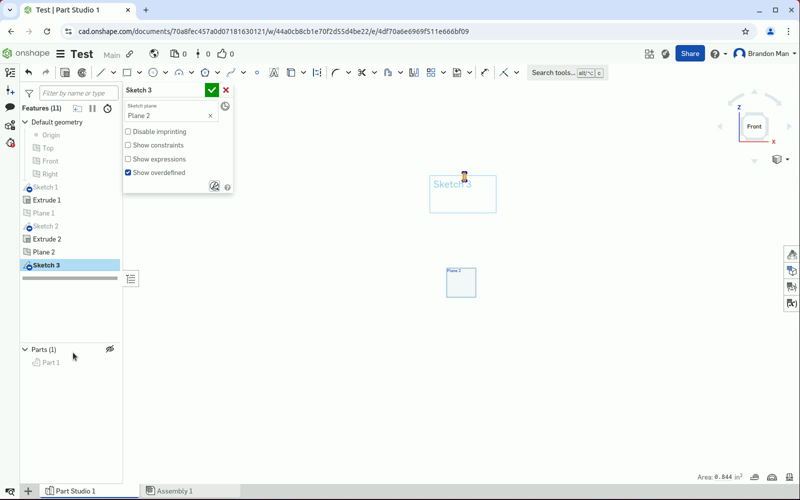
key(shift+e)
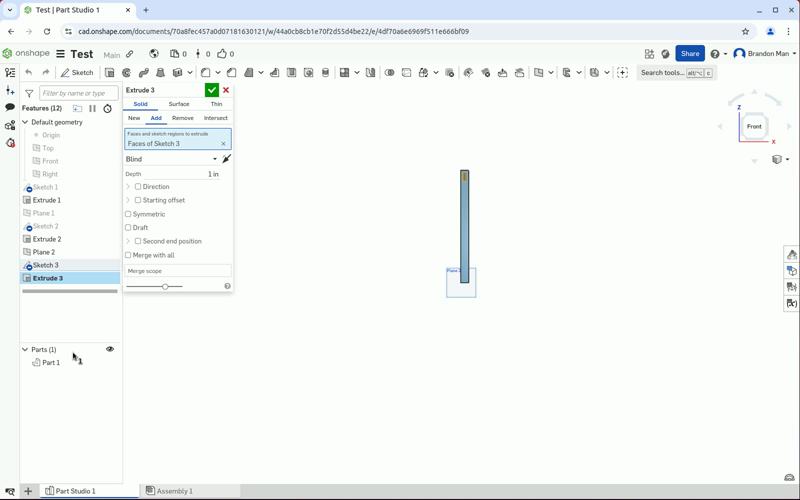
mouse_move(143, 106)
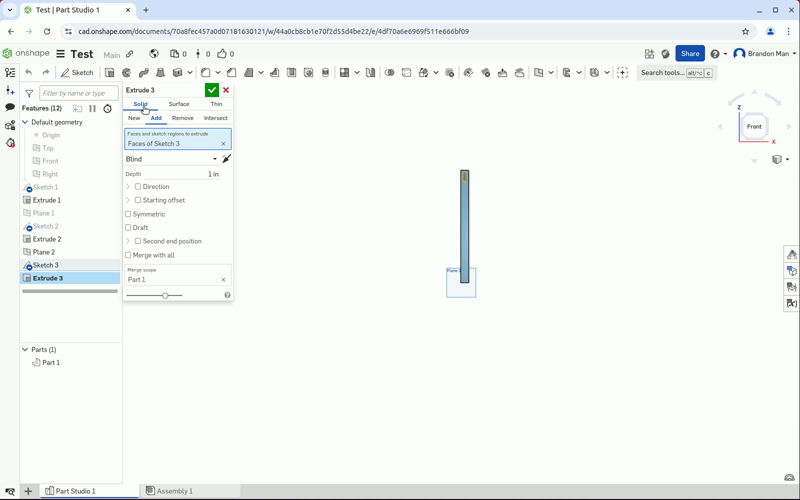
click(143, 106)
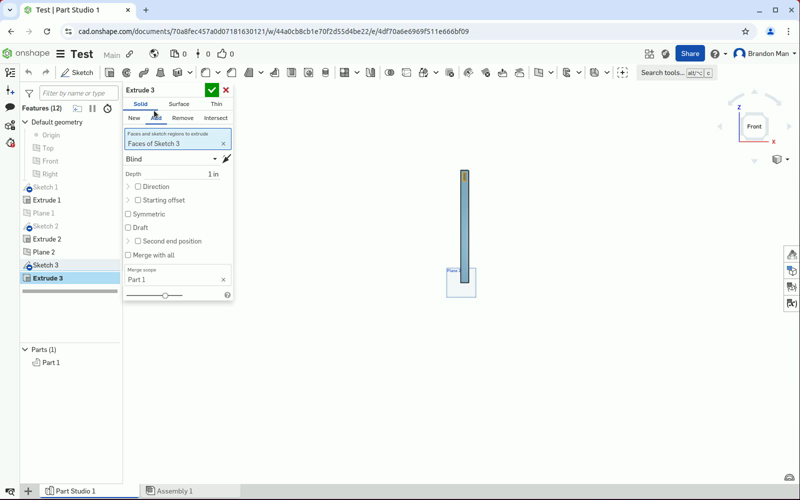
mouse_move(186, 120)
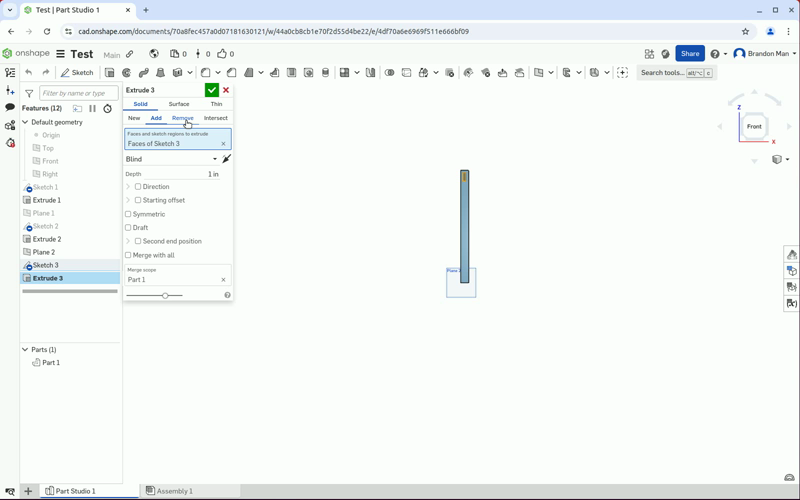
click(186, 120)
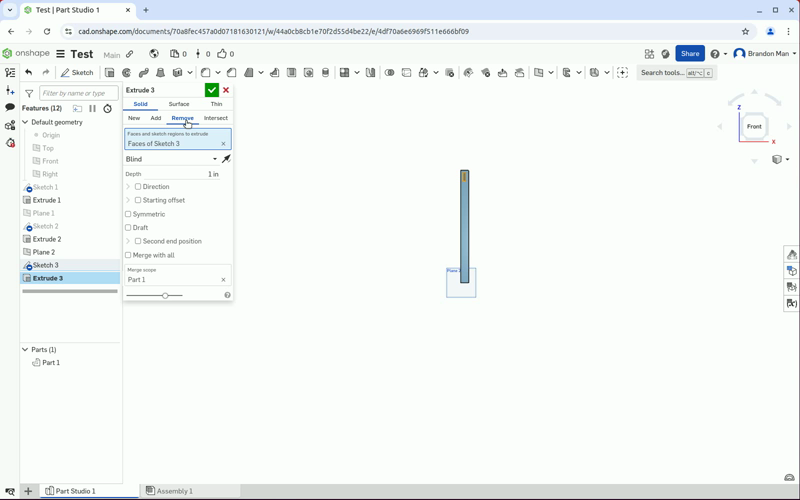
key(tab, 4)
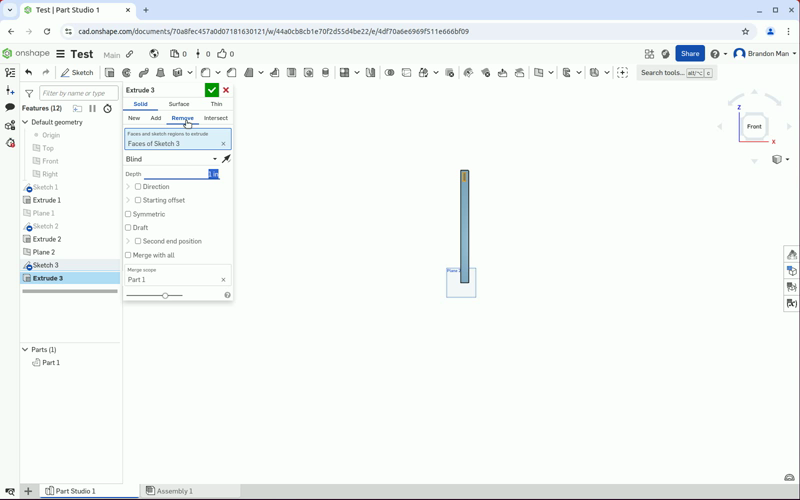
text(0.481)
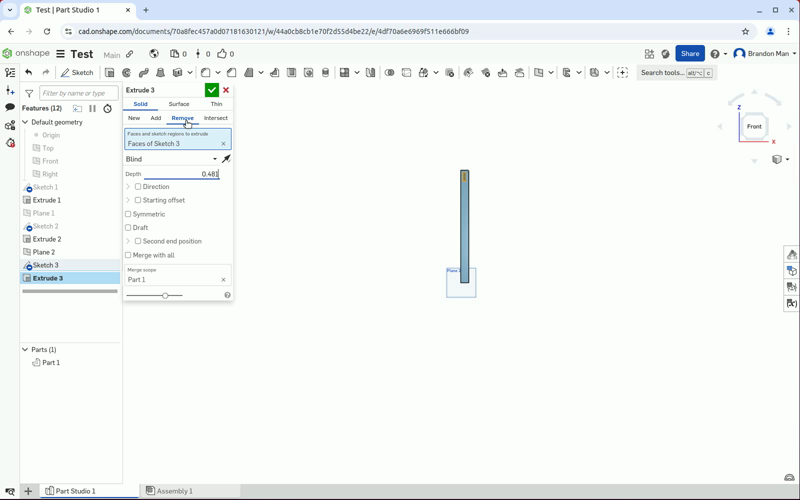
key(tab, 6)
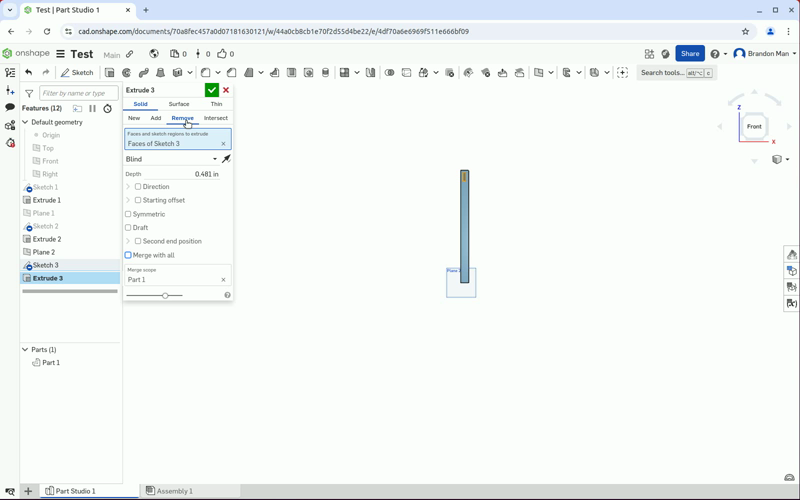
key(space)
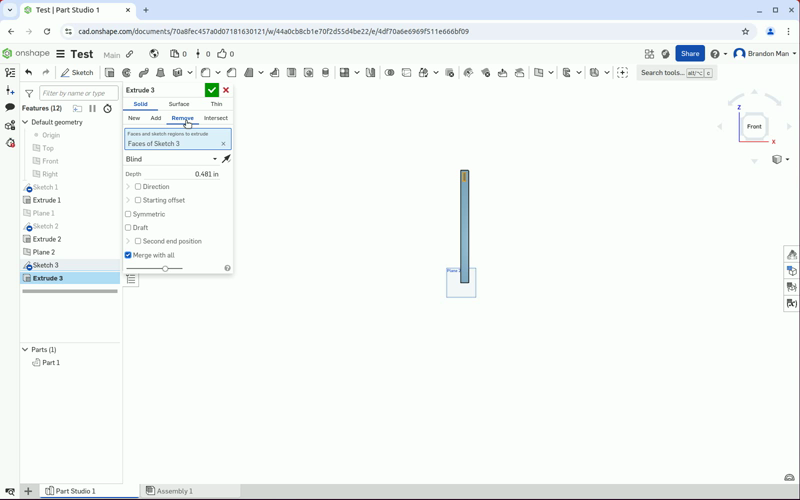
key(enter)
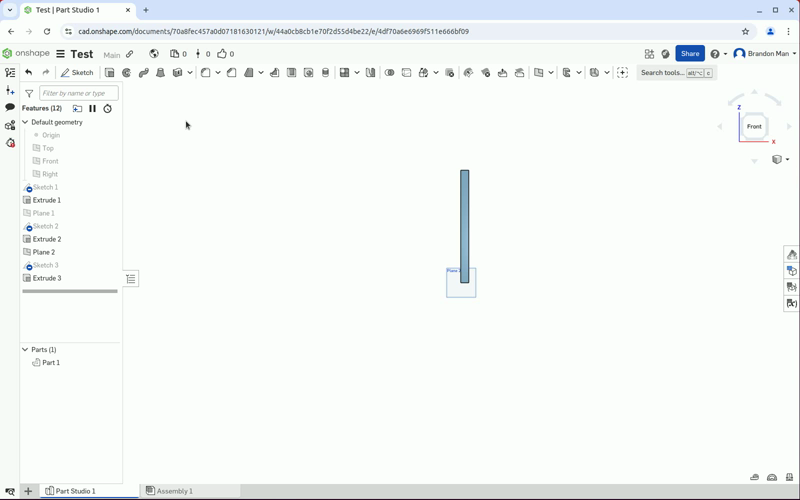
key(shift+h)
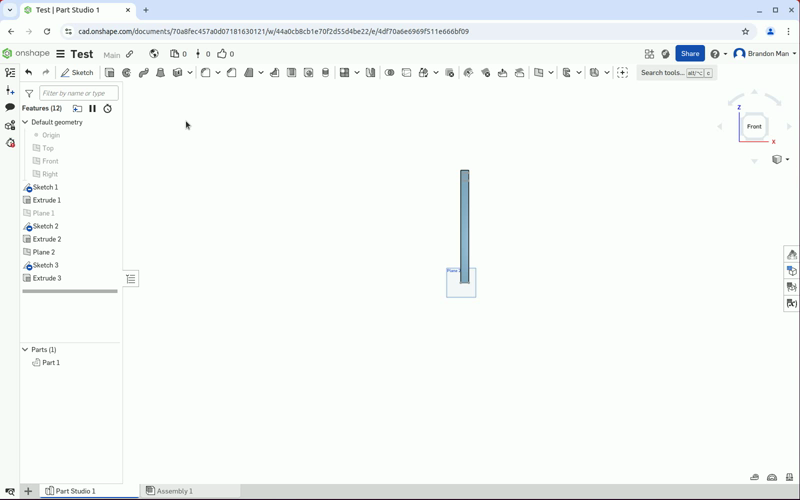
key(shift+h)
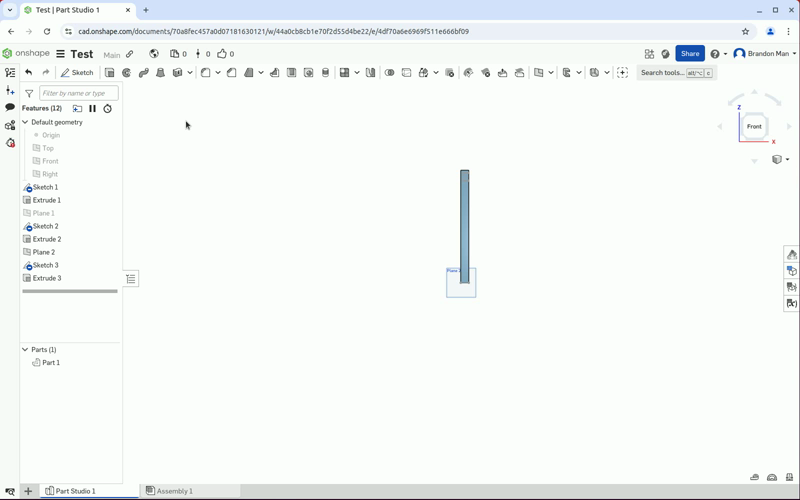
key(shift+7)
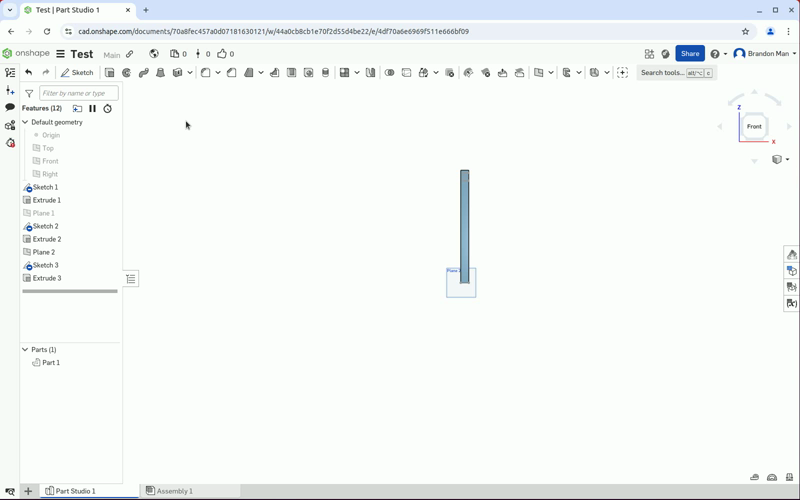
key(left, 2)
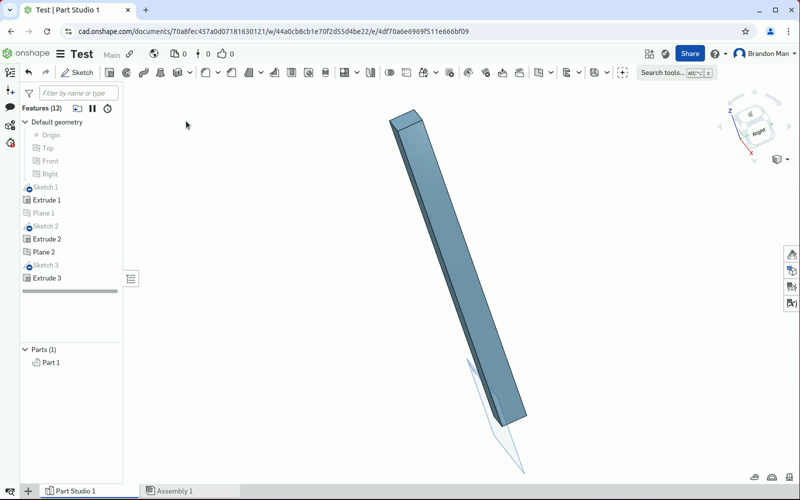
key(down, 2)
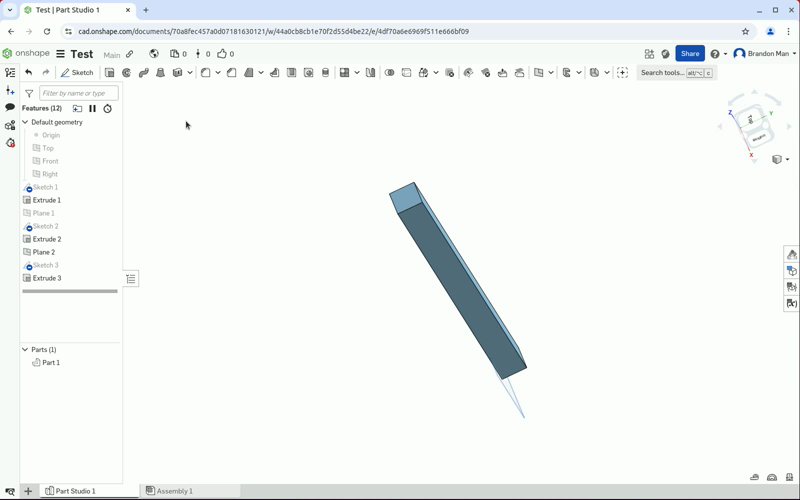
key(up, 2)
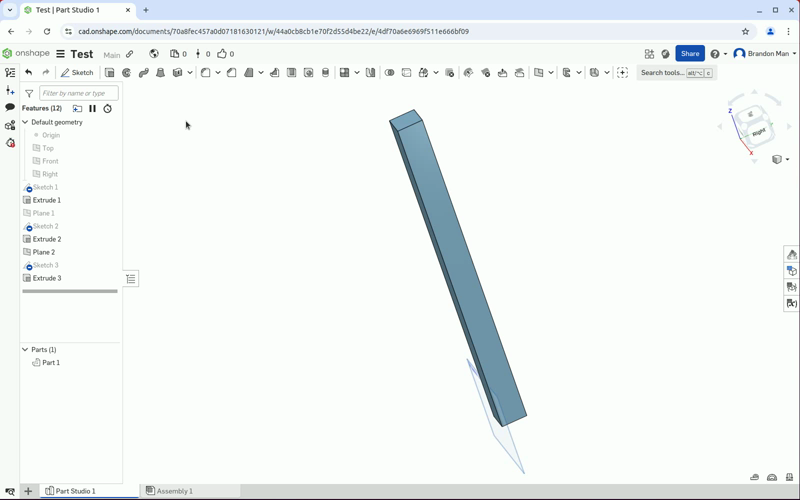
key(right, 2)
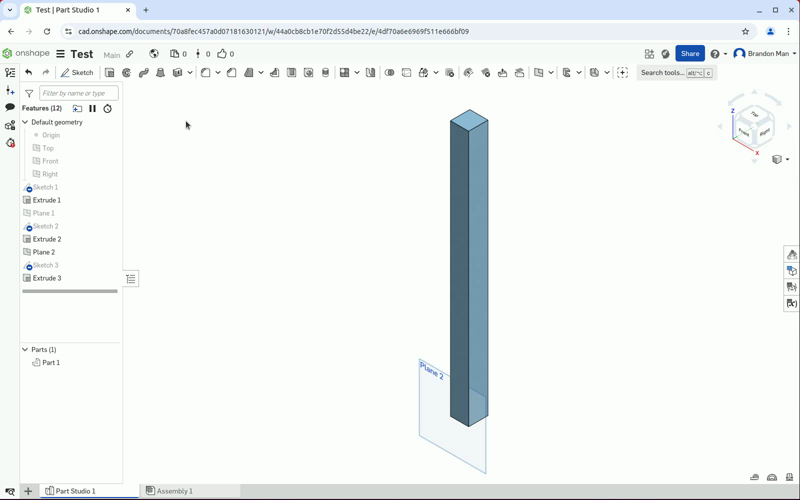
mouse_move(73, 189)
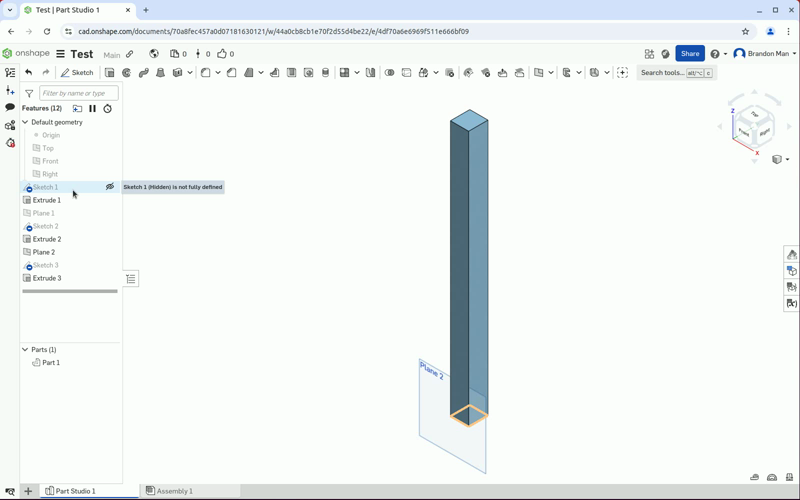
click(73, 189)